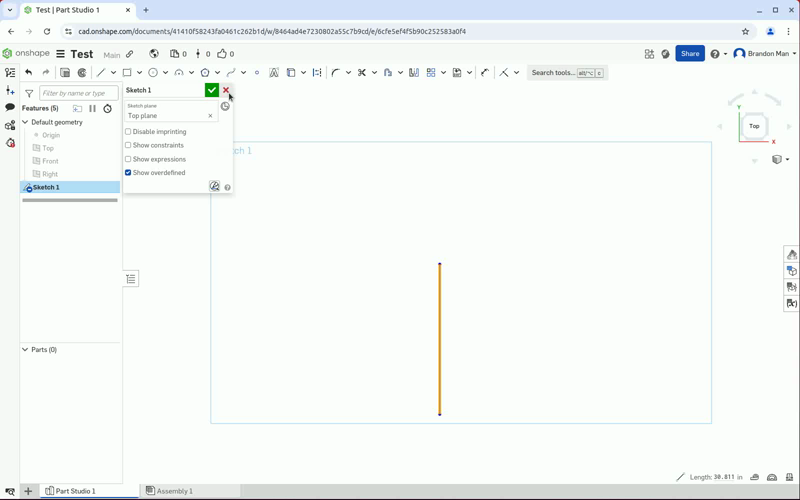
key(shift+h)
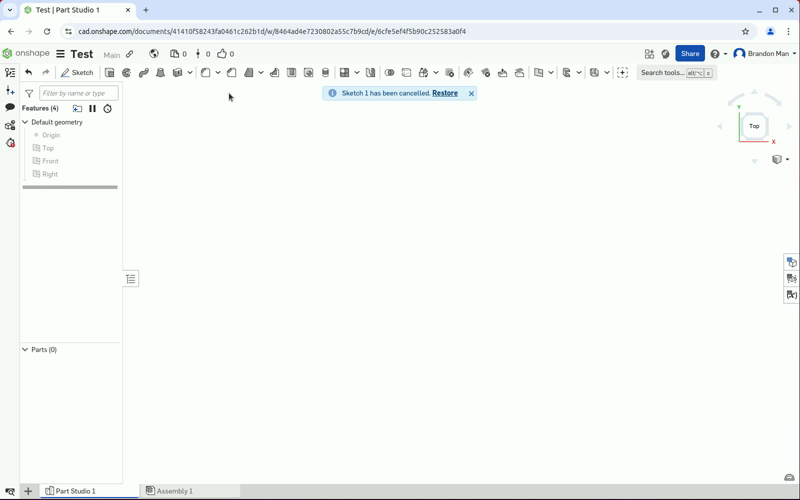
mouse_move(73, 352)
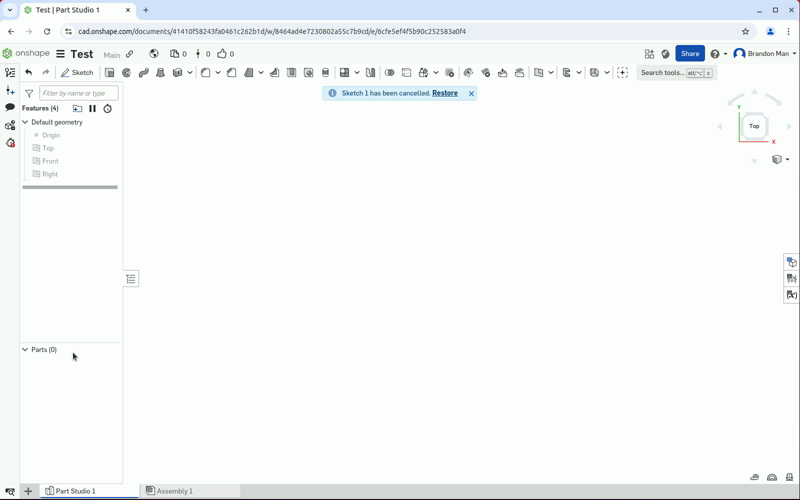
key(y)
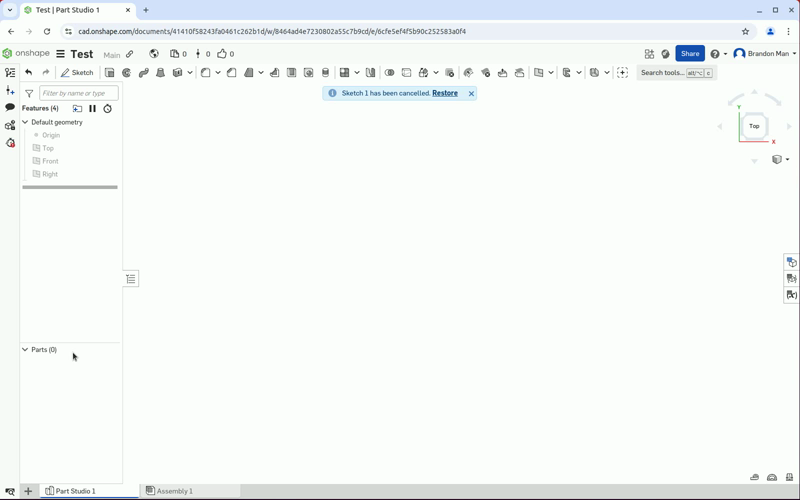
key(shift+p)
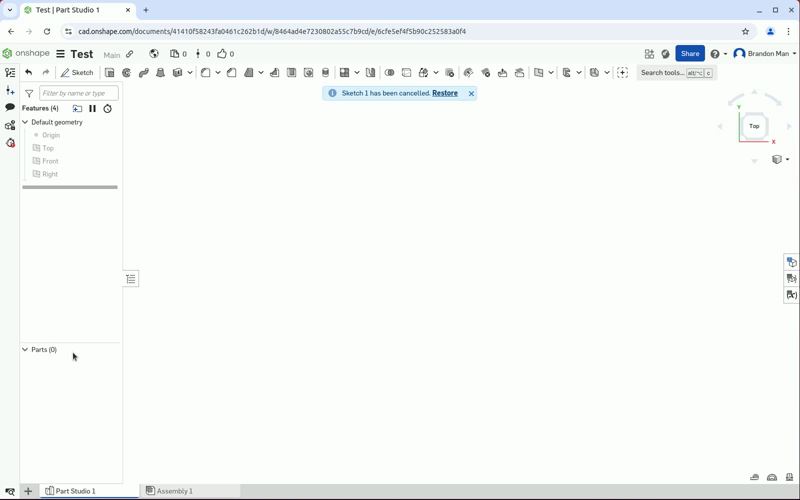
key(space)
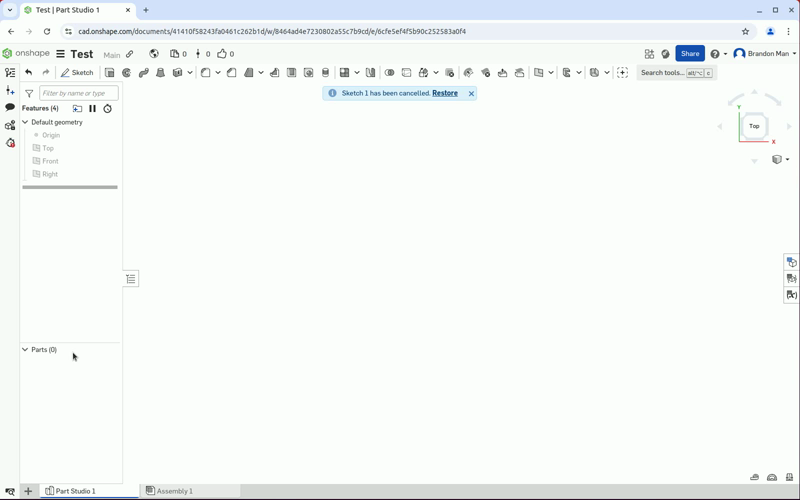
key_down(shift)
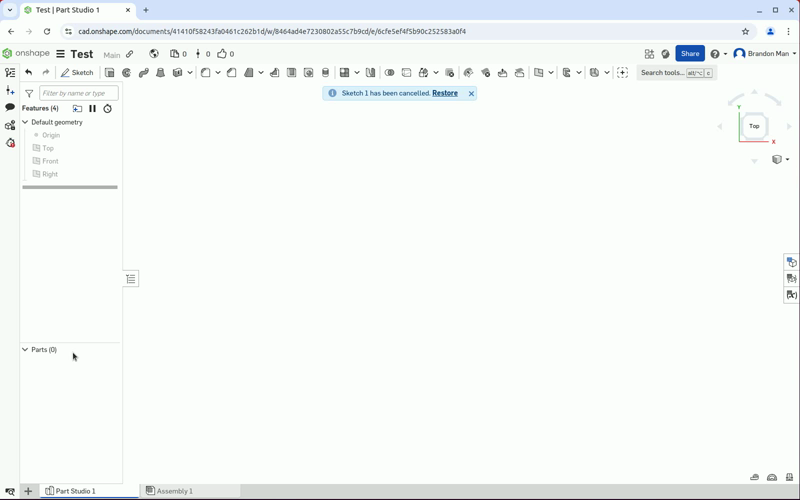
key(up)
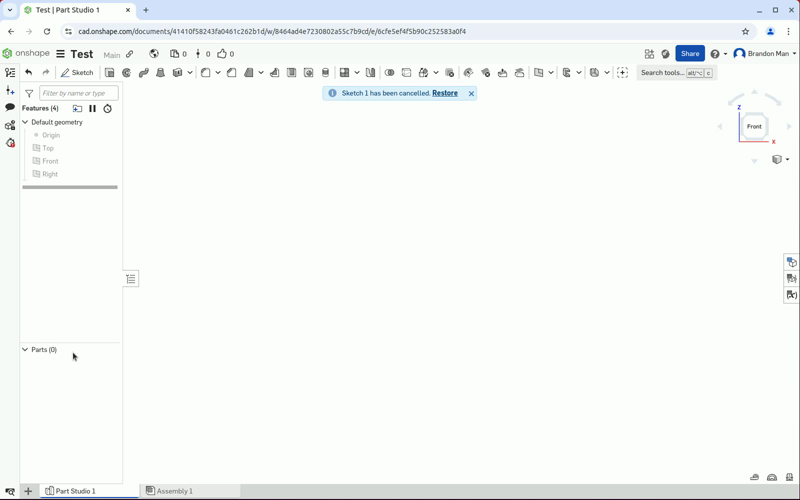
key_up(shift)
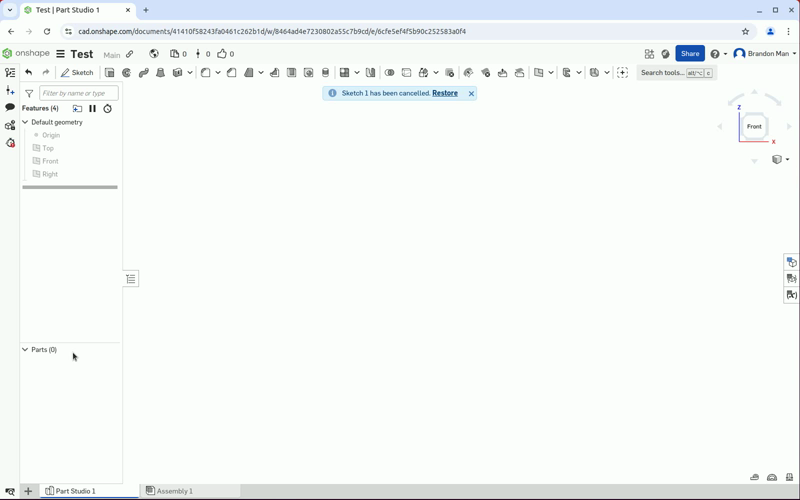
mouse_move(73, 352)
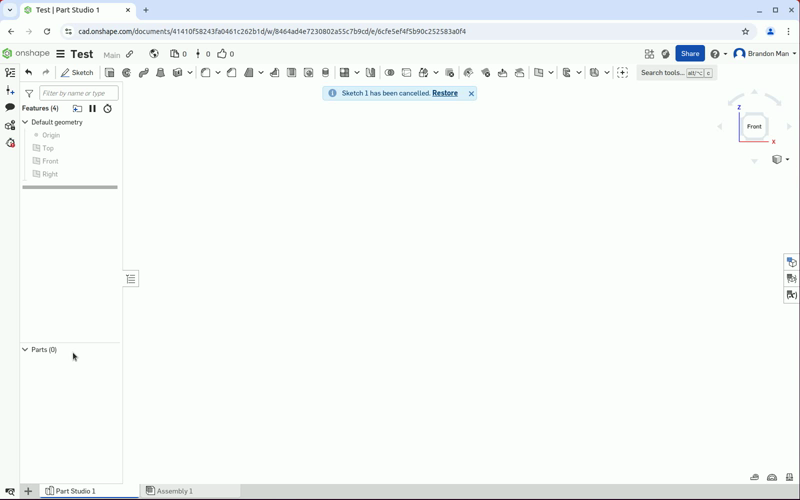
key(shift+y)
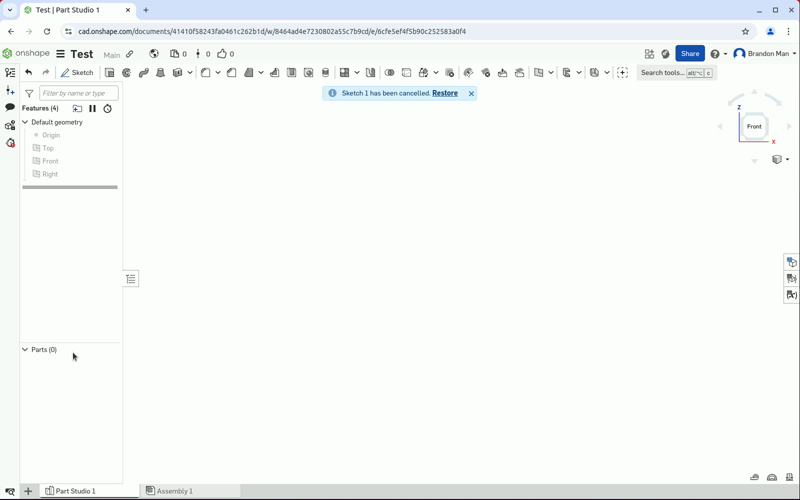
key(shift+s)
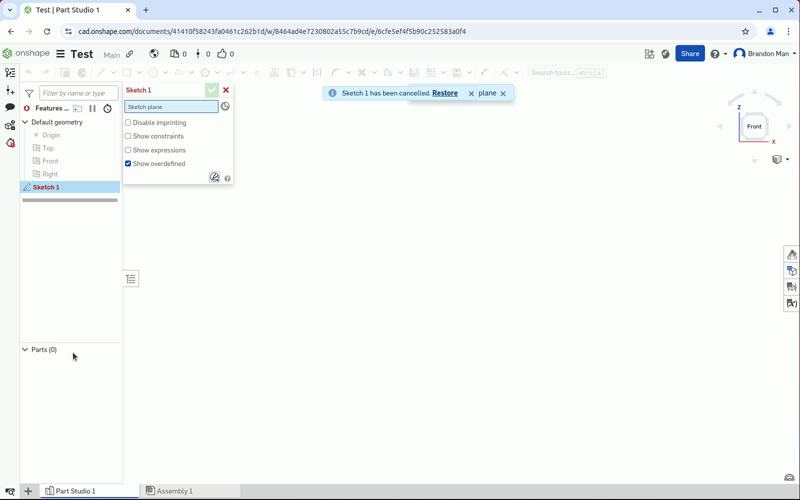
mouse_move(73, 163)
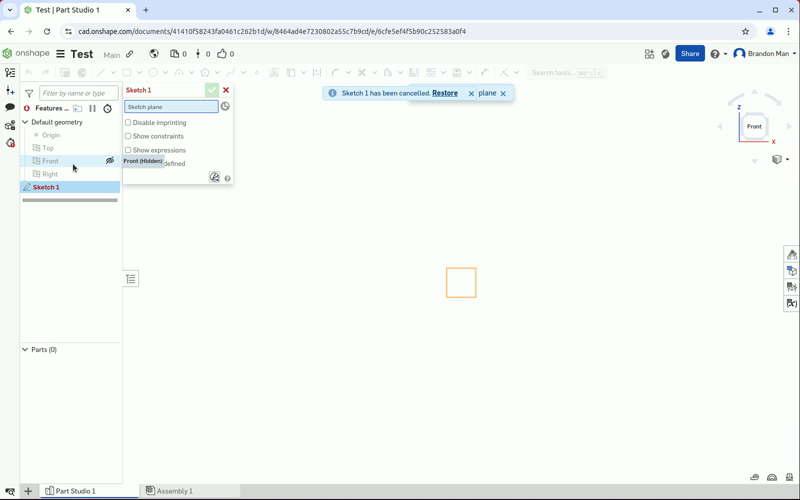
click(73, 163)
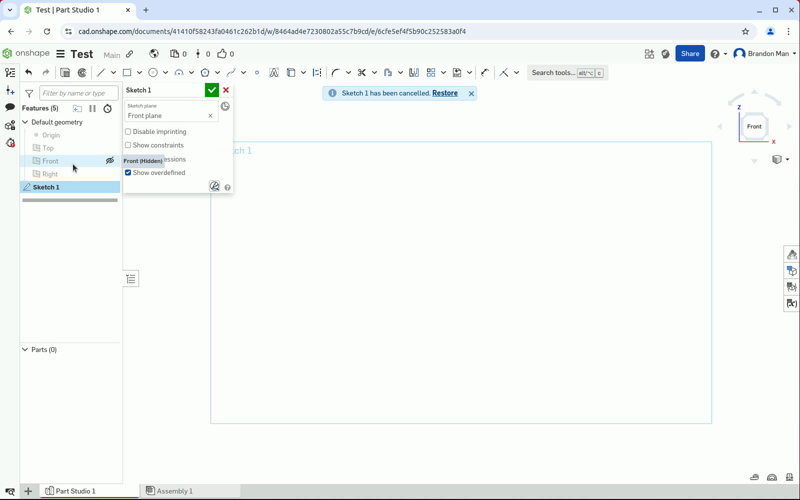
mouse_move(73, 352)
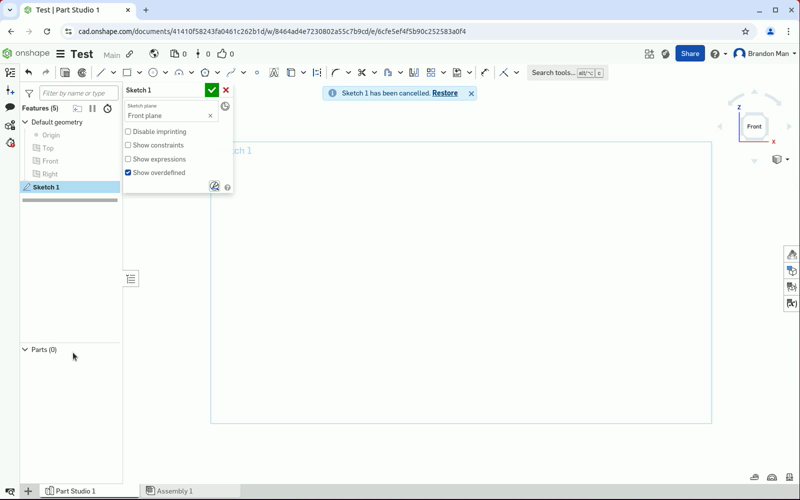
key(y)
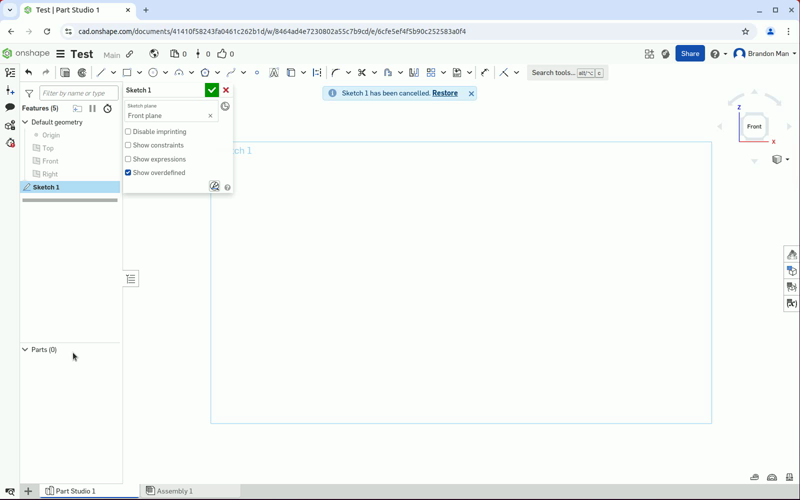
key(a)
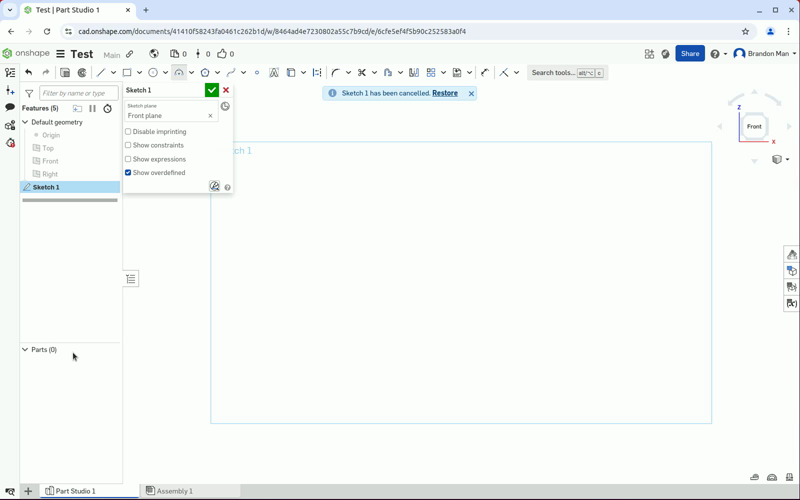
key_down(shift)
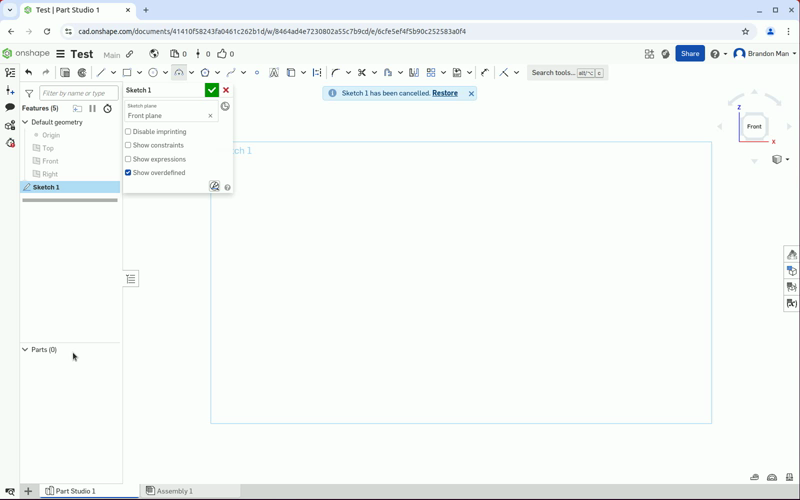
mouse_move(348, 352)
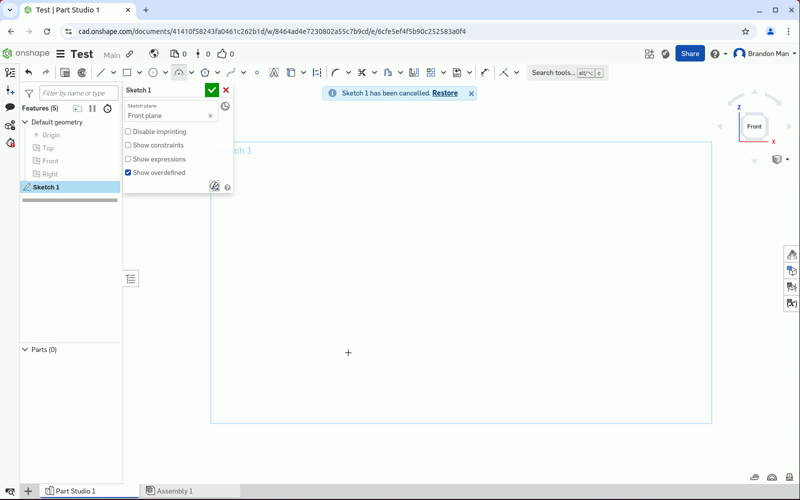
click(348, 352)
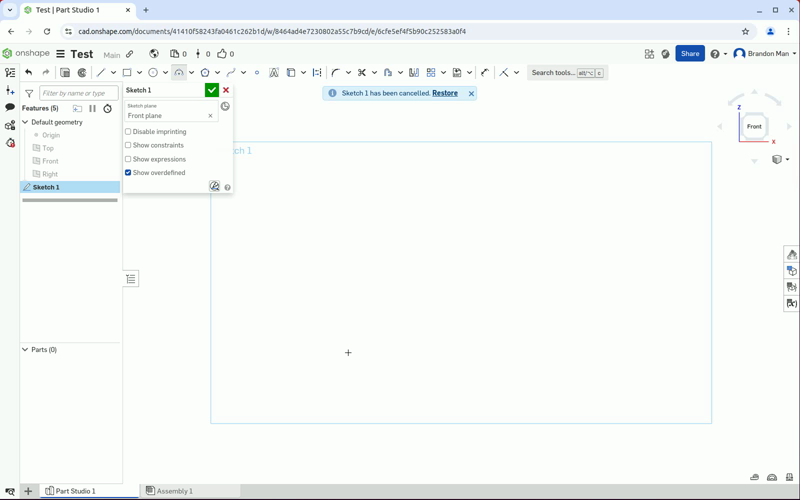
key_up(shift)
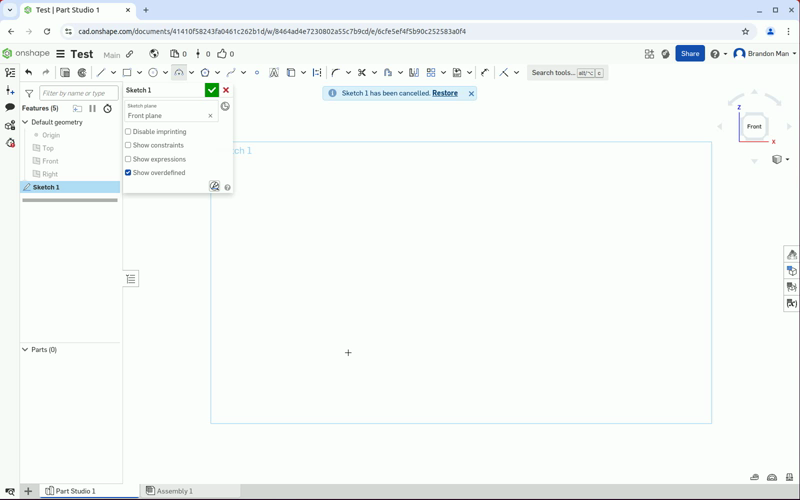
key_down(shift)
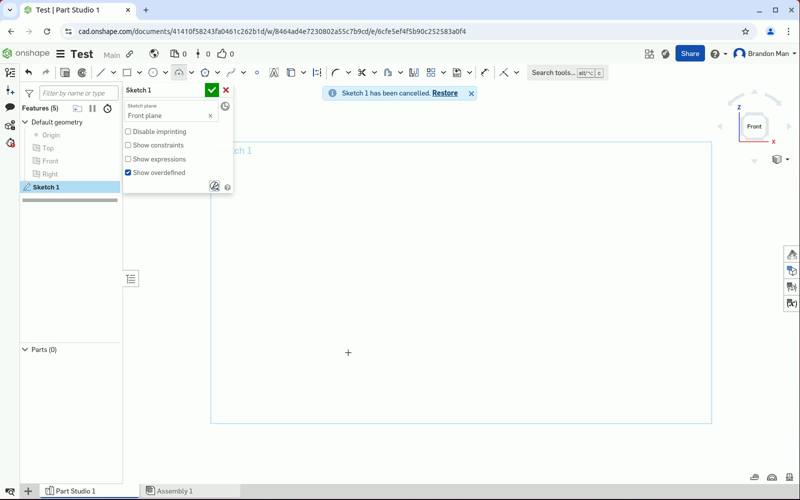
mouse_move(390, 394)
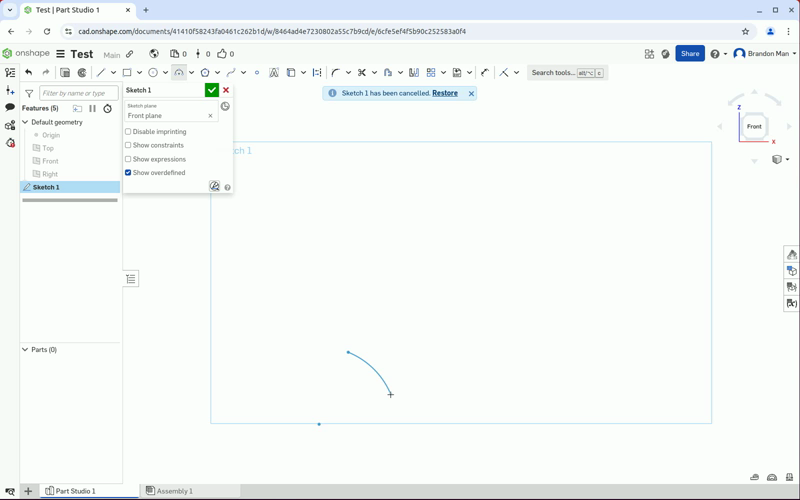
click(390, 394)
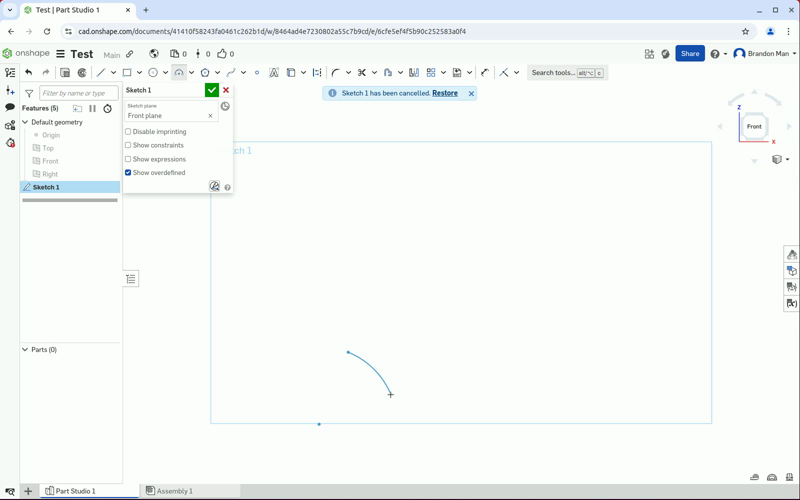
mouse_move(366, 375)
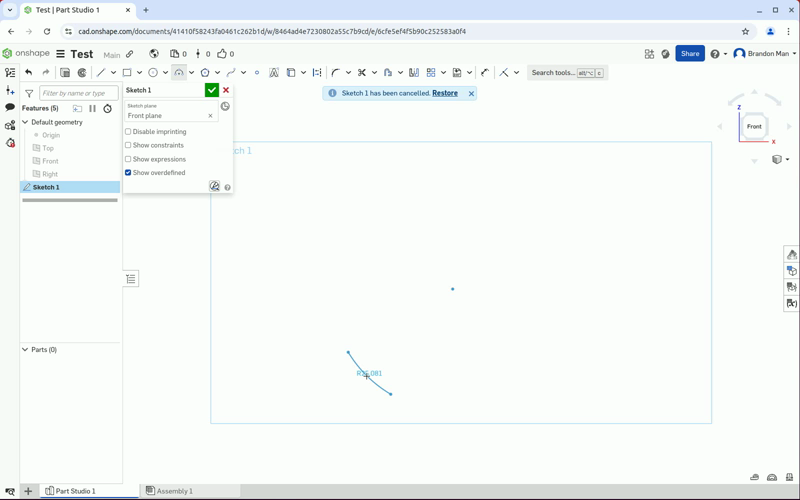
click(366, 375)
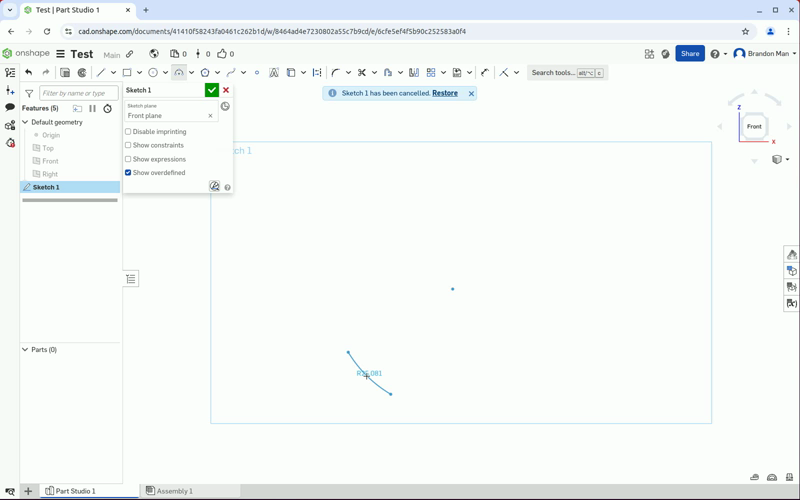
key_up(shift)
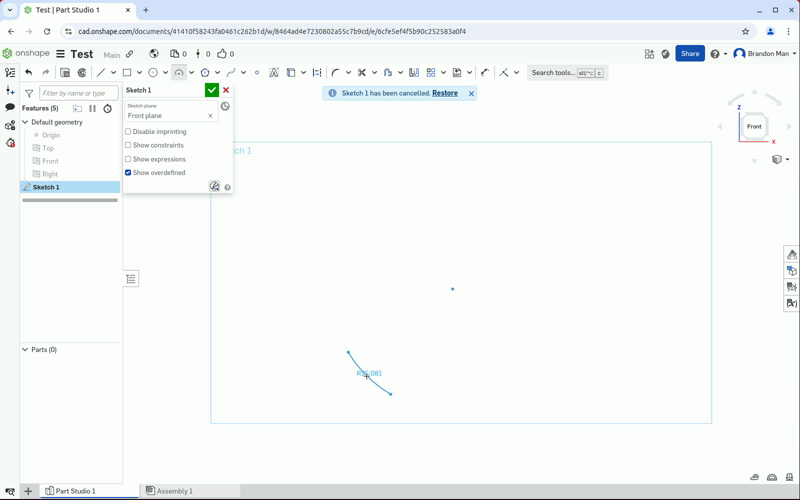
key(esc)
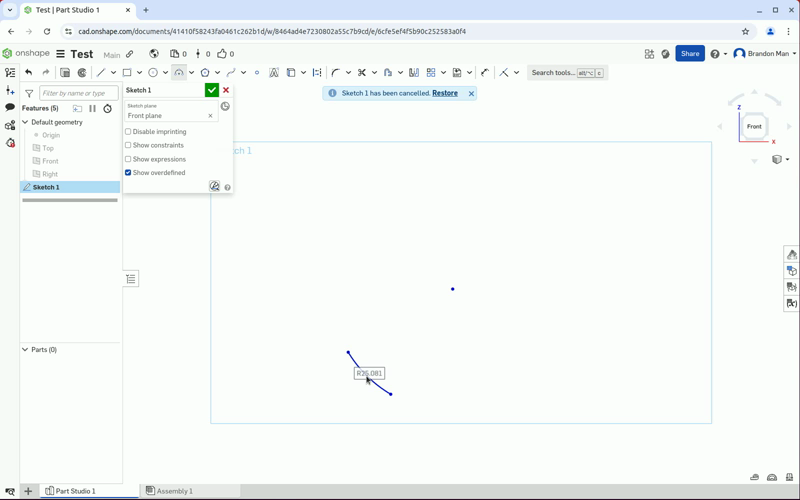
key(l)
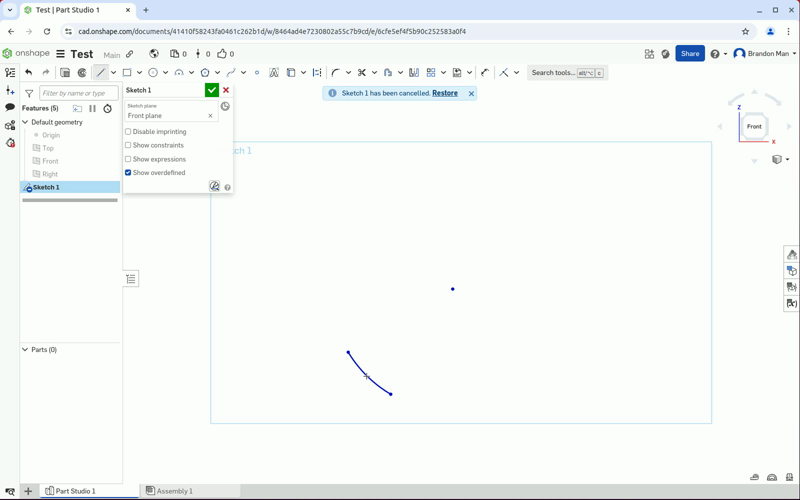
mouse_move(390, 394)
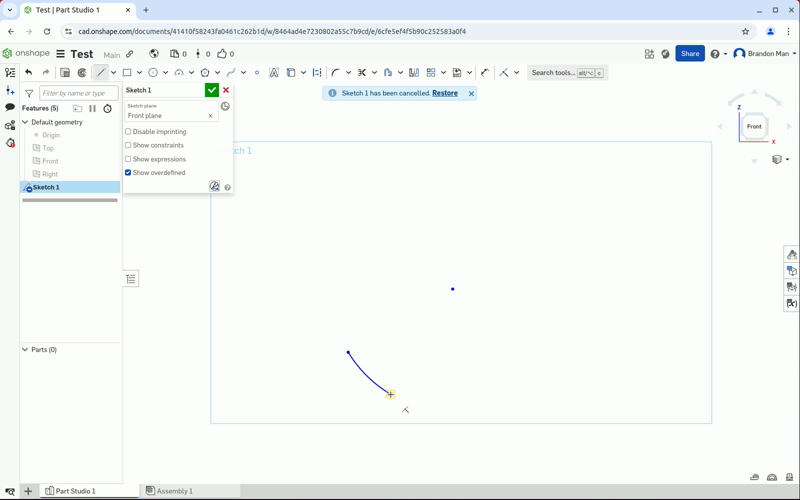
click(390, 394)
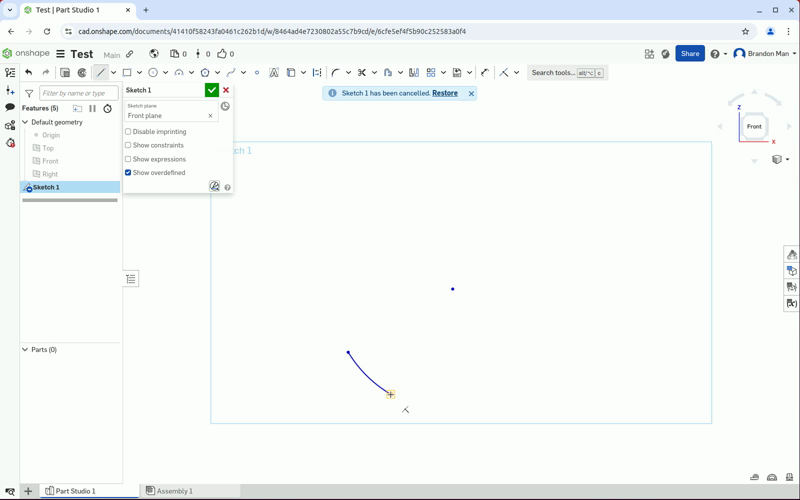
key_down(shift)
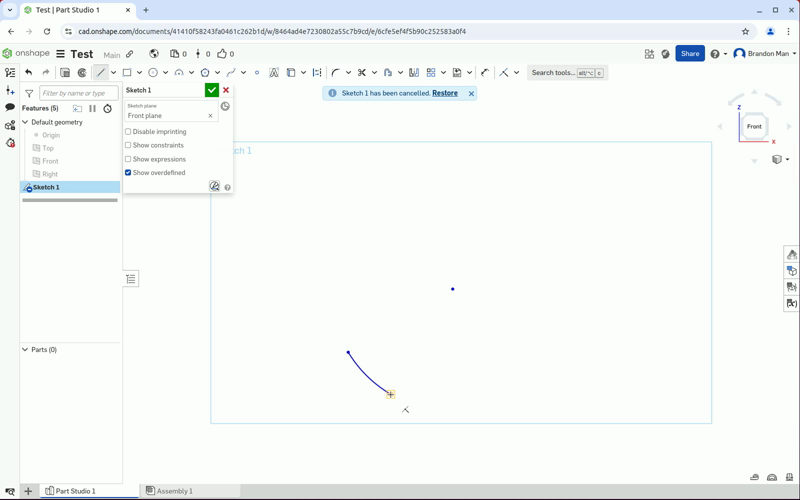
mouse_move(420, 394)
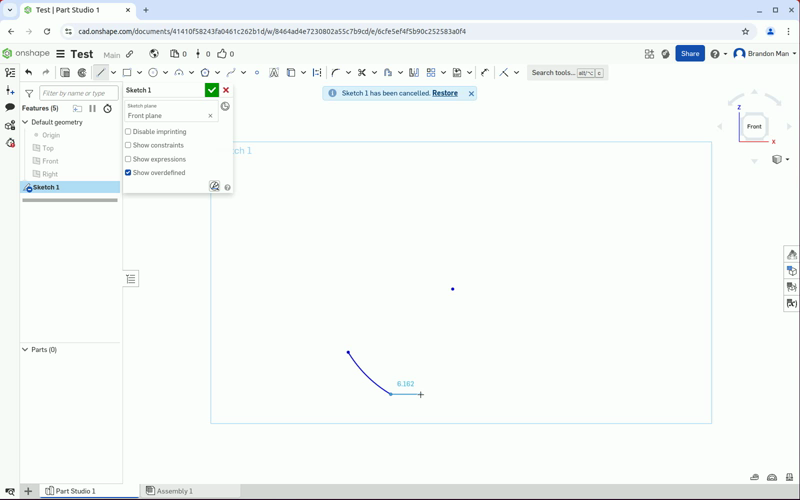
mouse_move(397, 394)
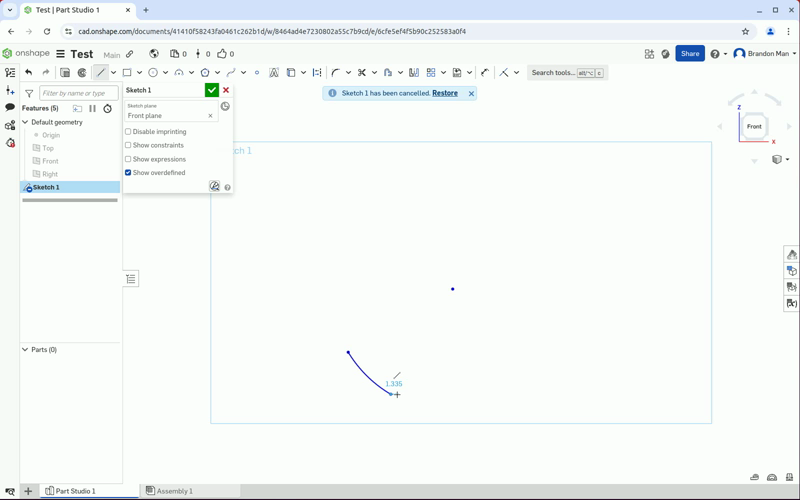
scroll(6)
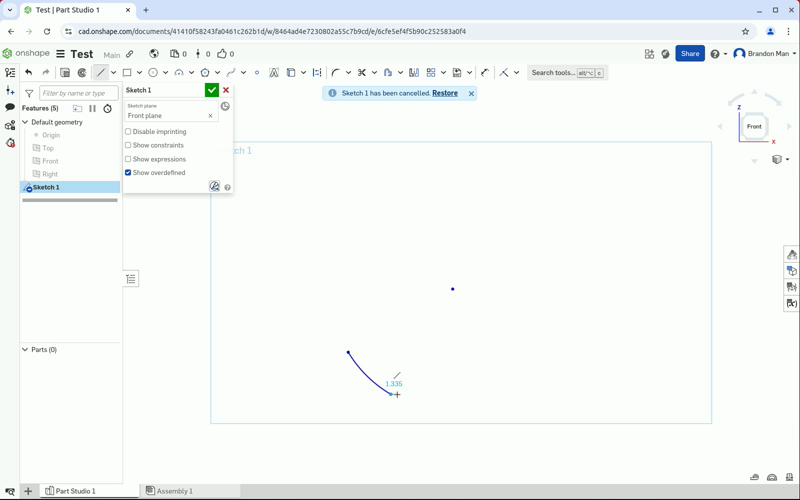
scroll(6)
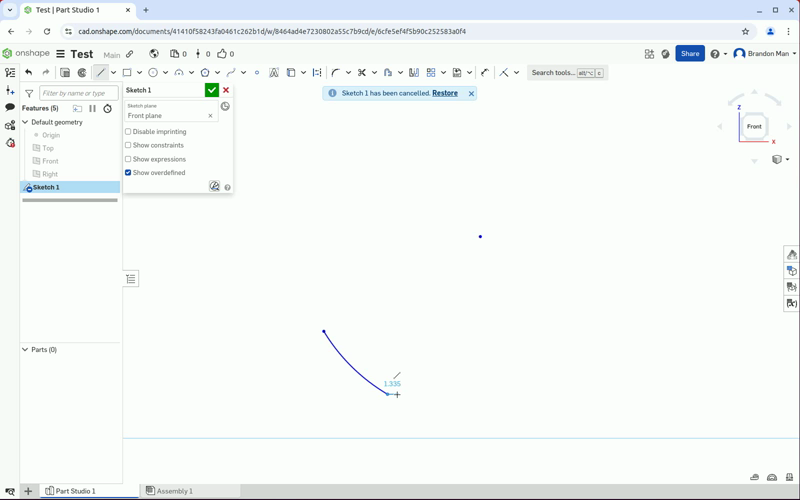
scroll(6)
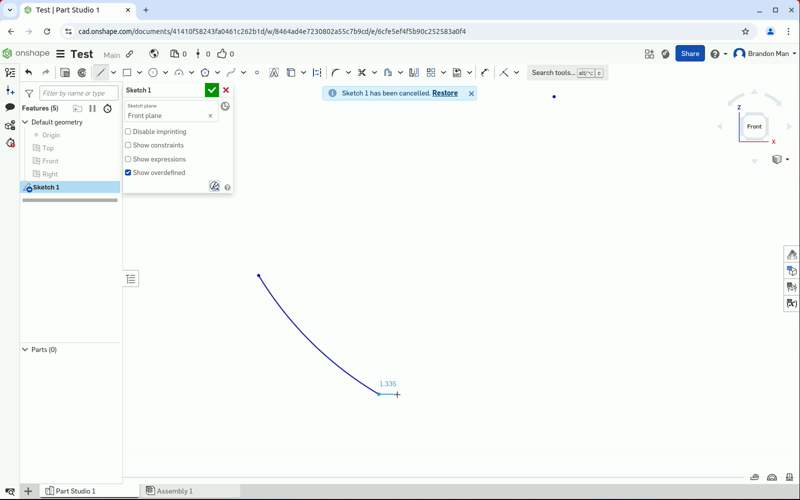
scroll(6)
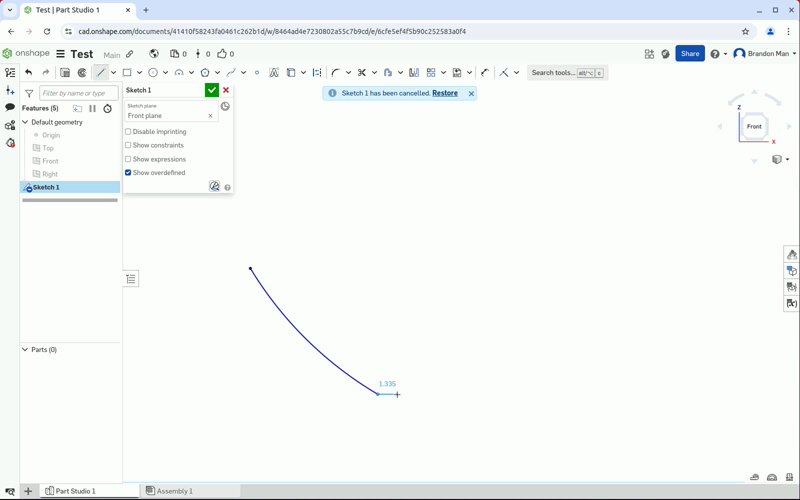
scroll(6)
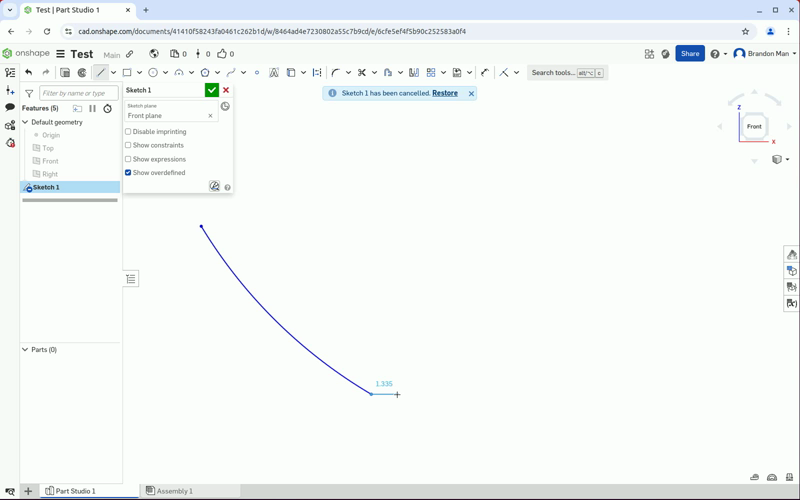
scroll(6)
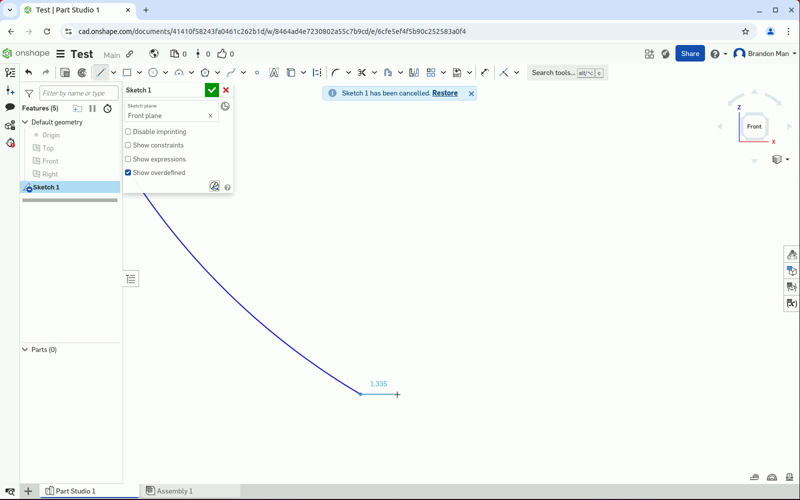
scroll(6)
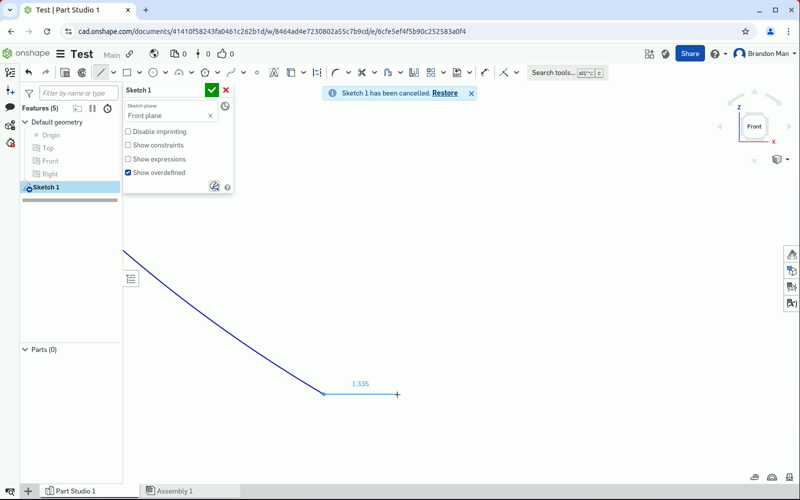
click(397, 394)
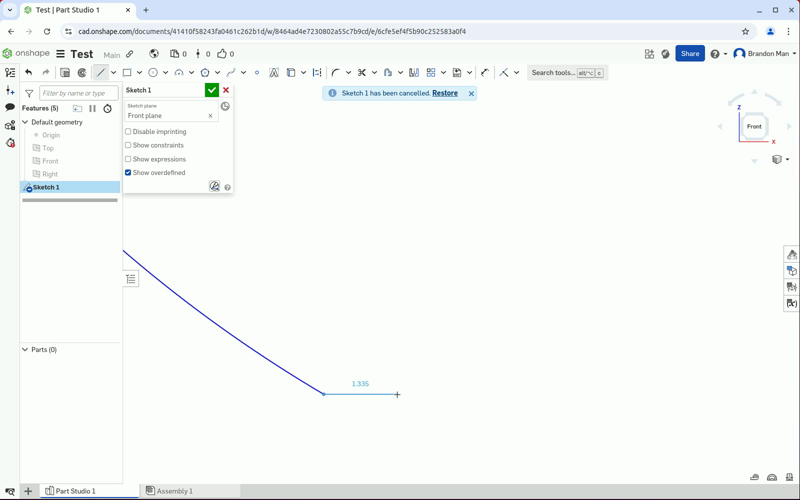
scroll(-6)
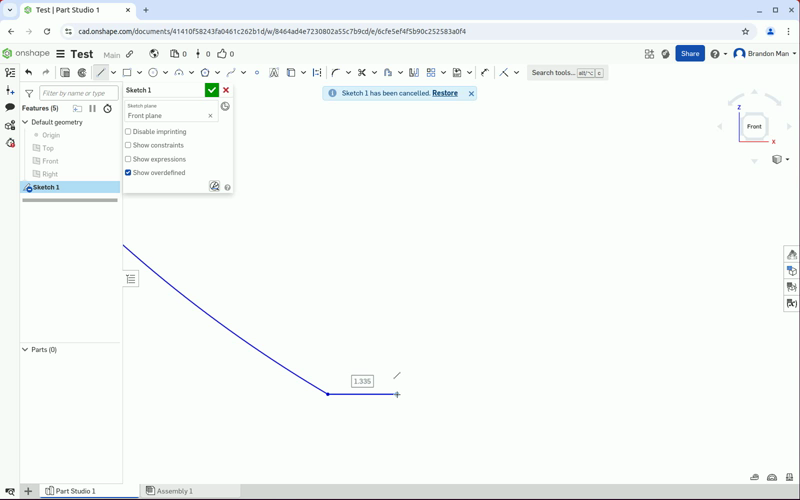
scroll(-6)
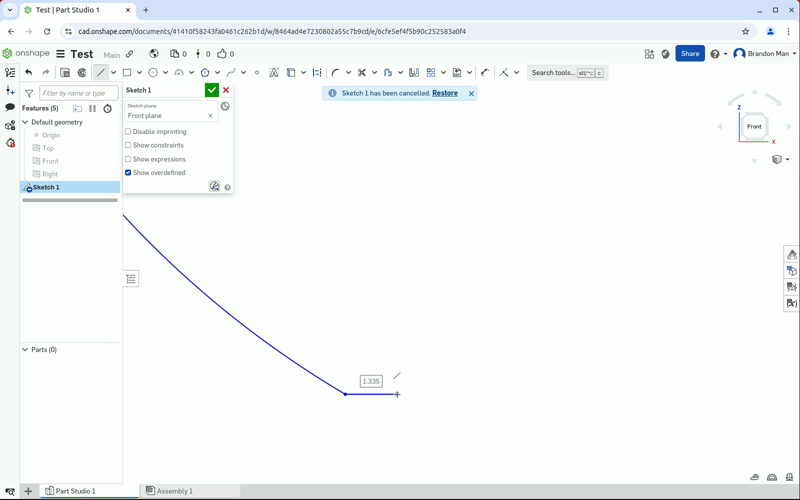
scroll(-6)
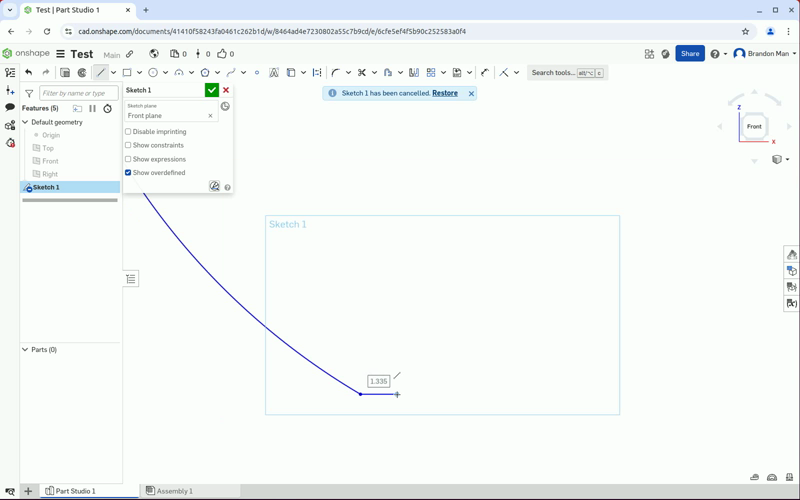
scroll(-6)
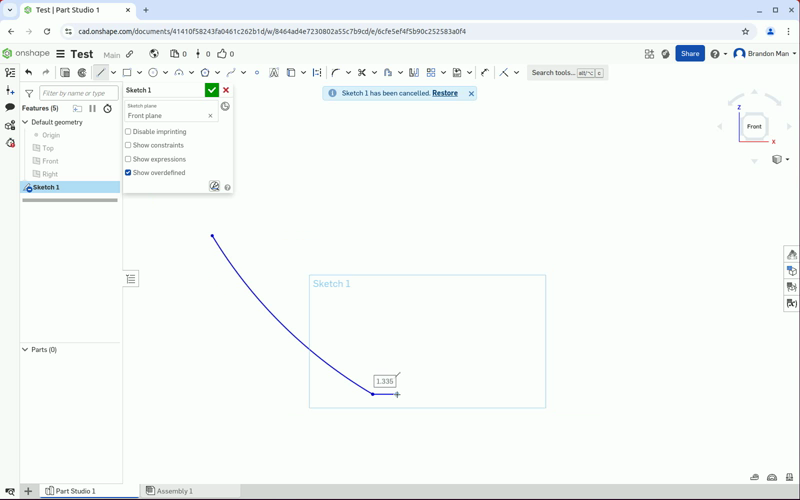
scroll(-6)
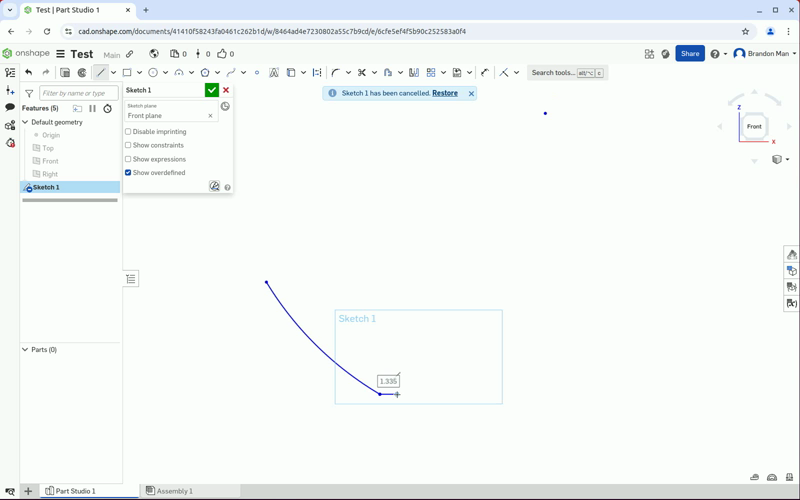
scroll(-6)
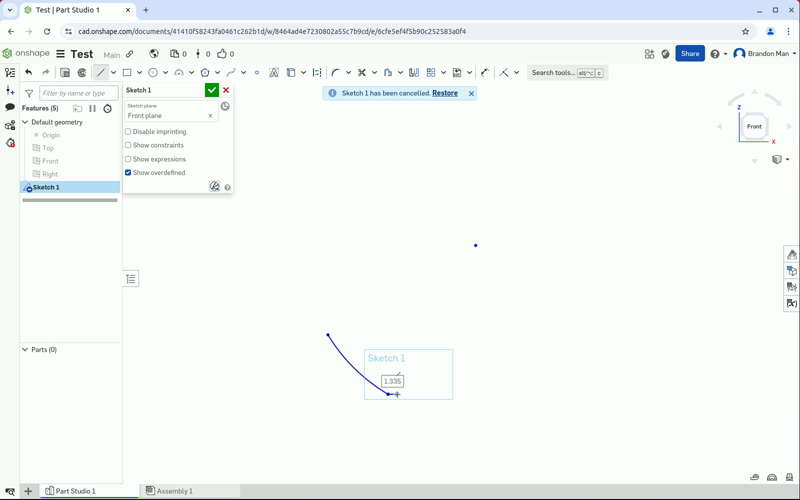
scroll(-6)
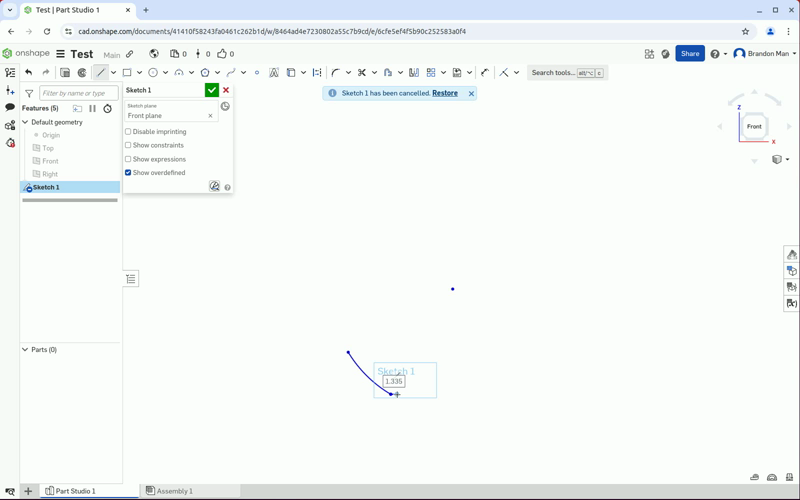
key_up(shift)
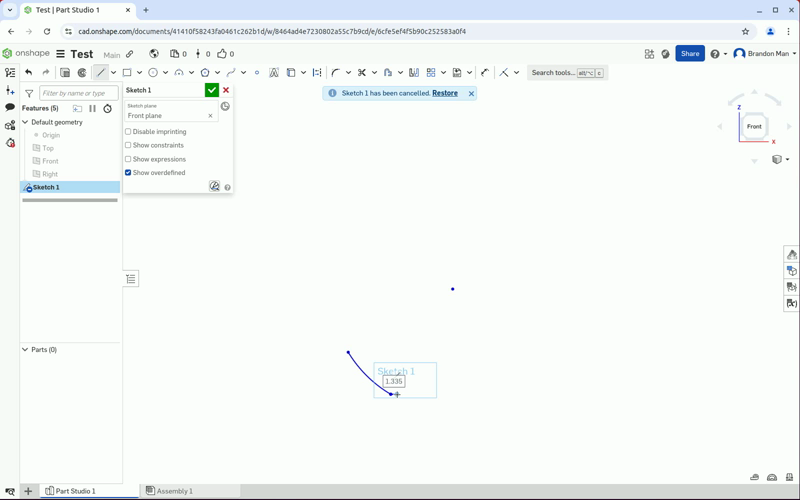
key_down(shift)
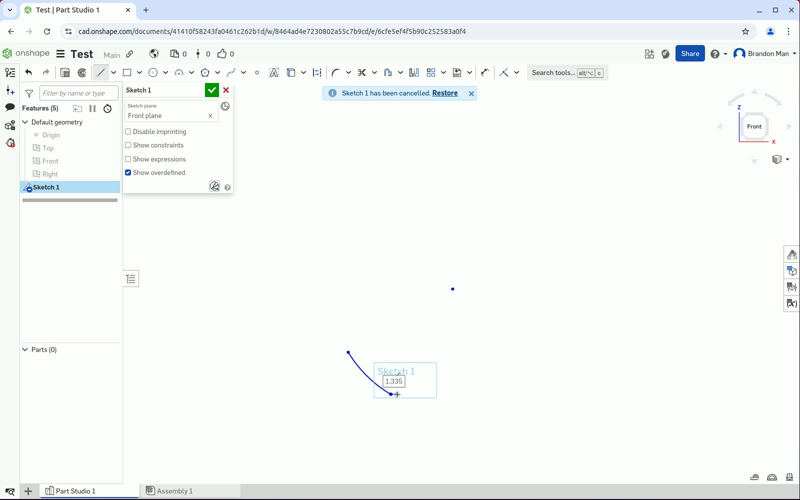
mouse_move(427, 394)
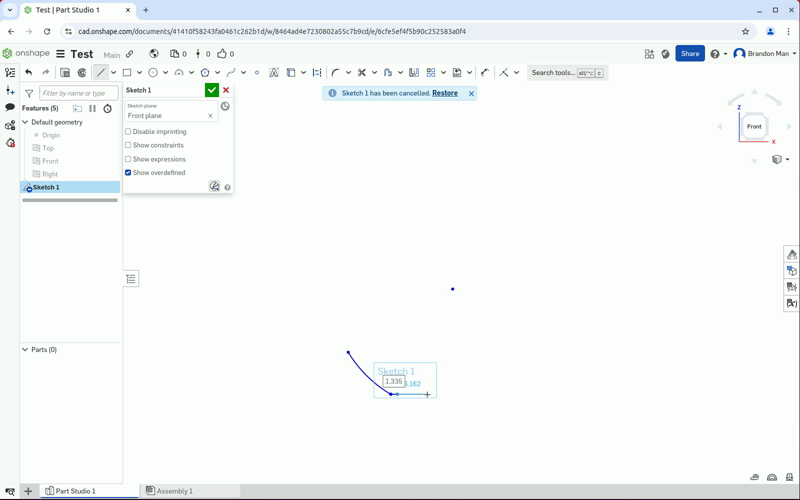
mouse_move(417, 372)
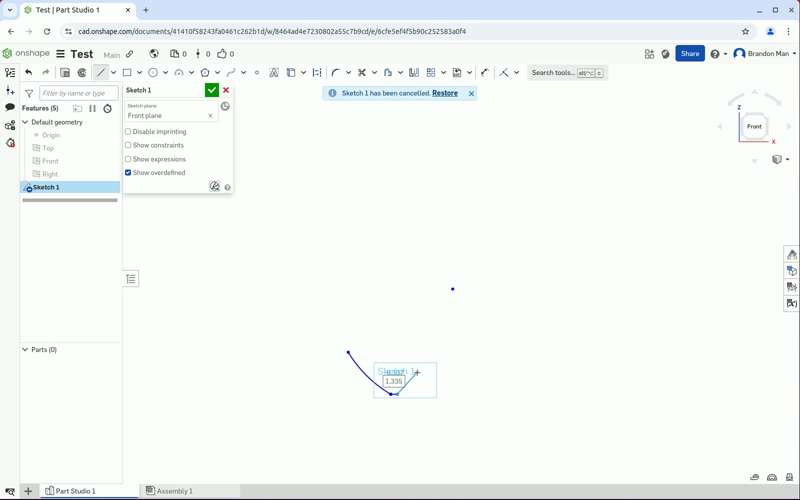
click(417, 372)
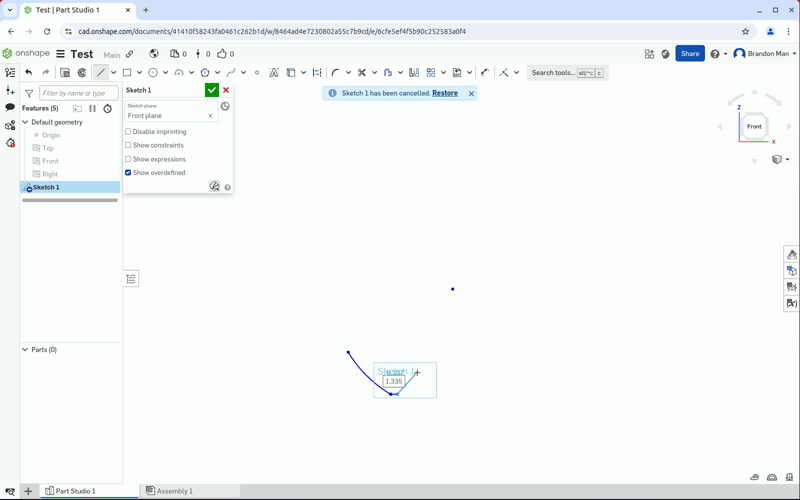
key_up(shift)
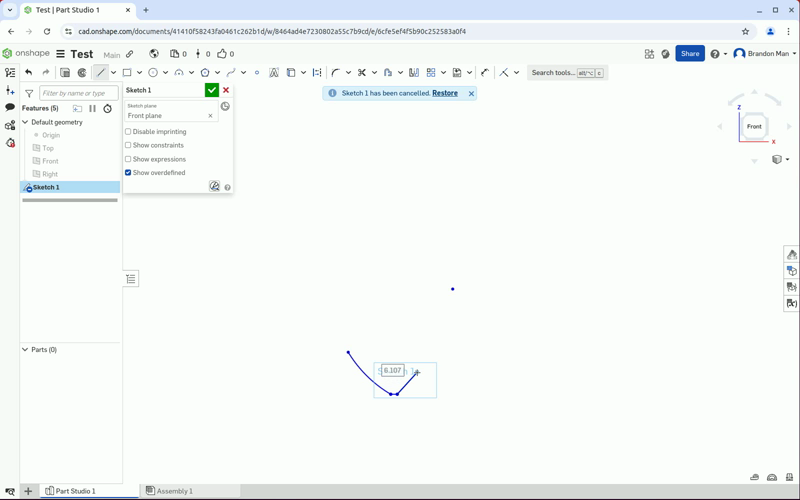
key(esc)
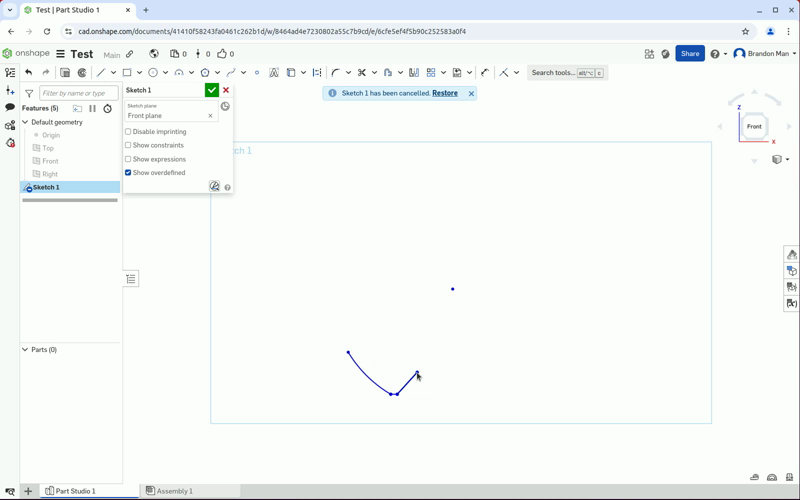
key(a)
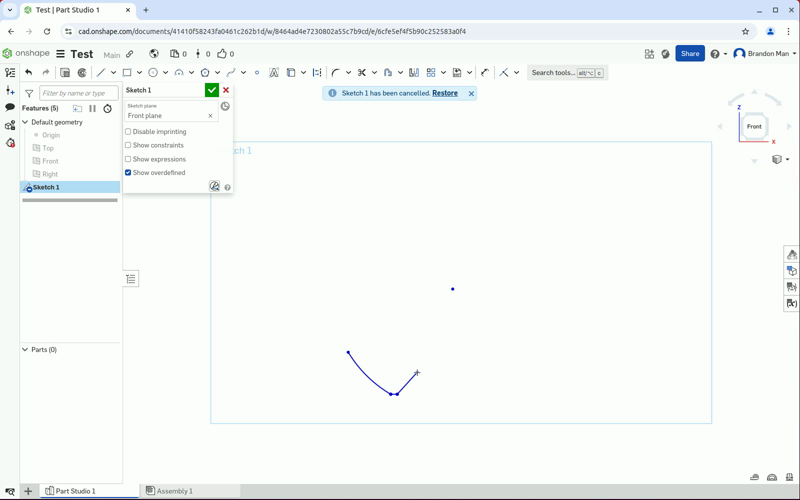
mouse_move(417, 372)
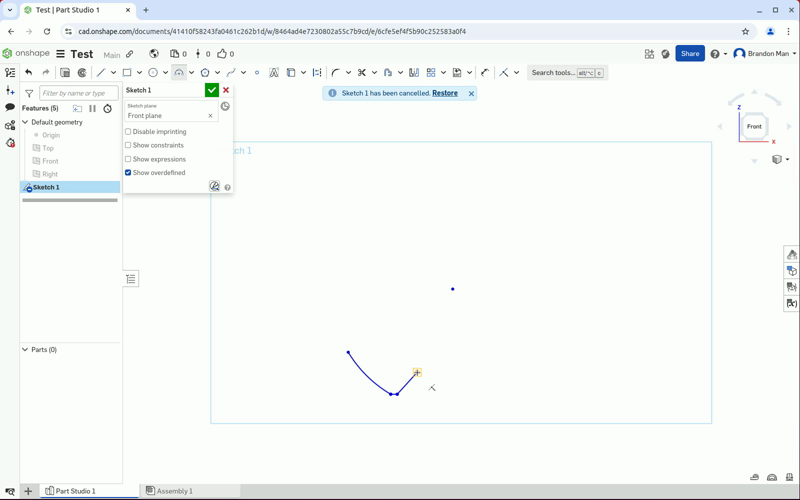
click(417, 372)
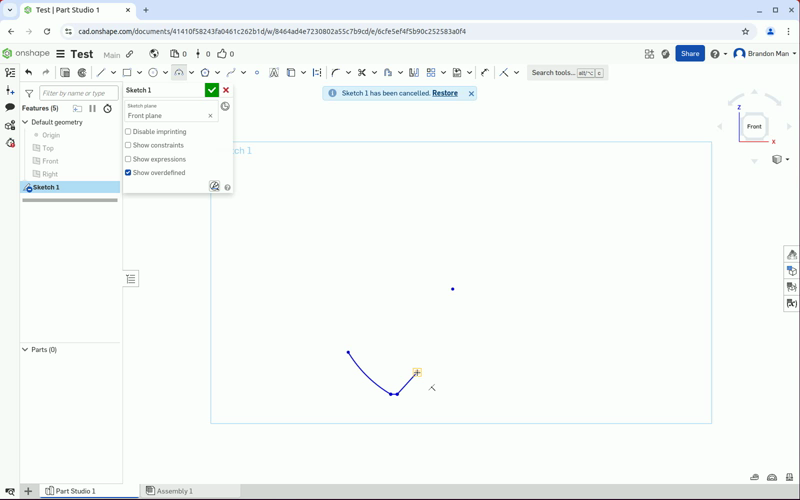
key_down(shift)
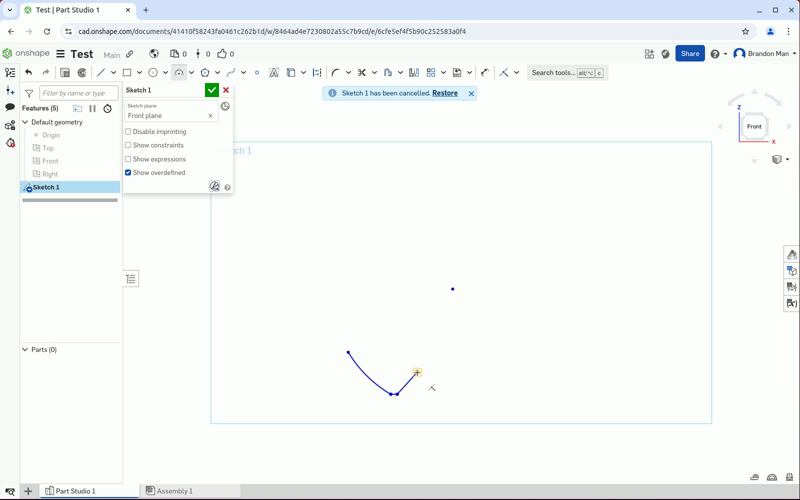
mouse_move(370, 325)
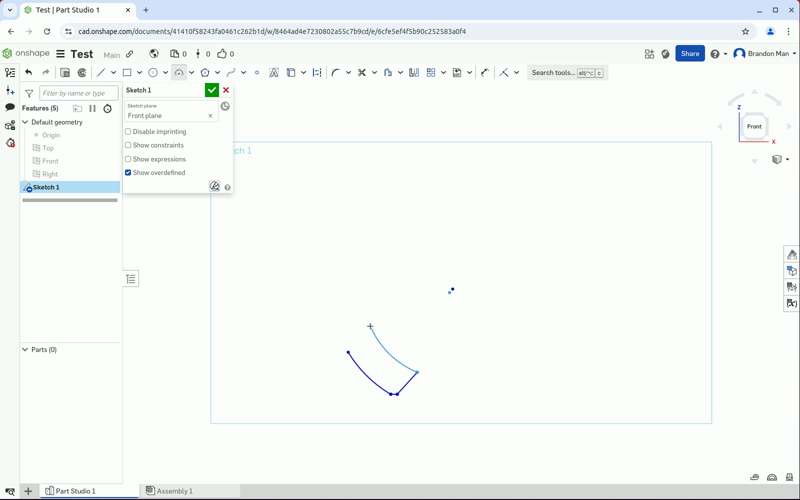
click(370, 325)
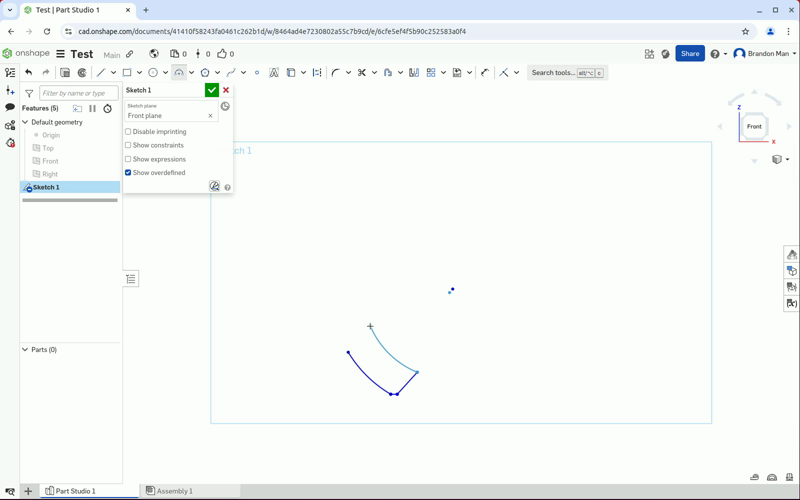
mouse_move(528, 214)
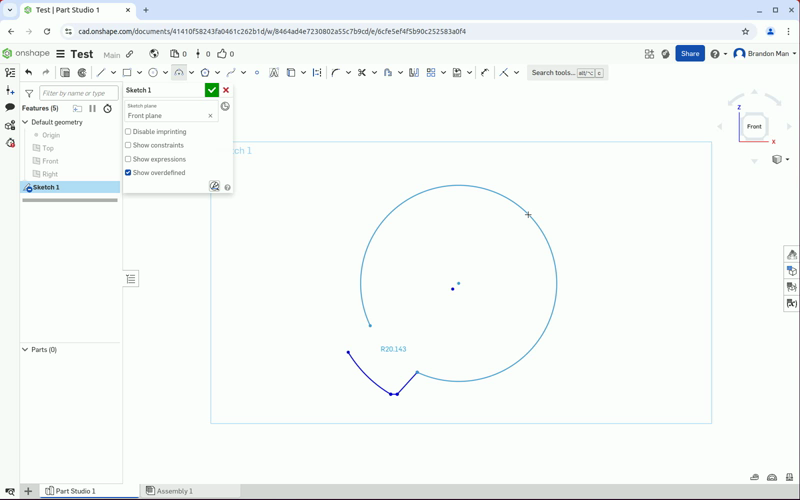
click(528, 214)
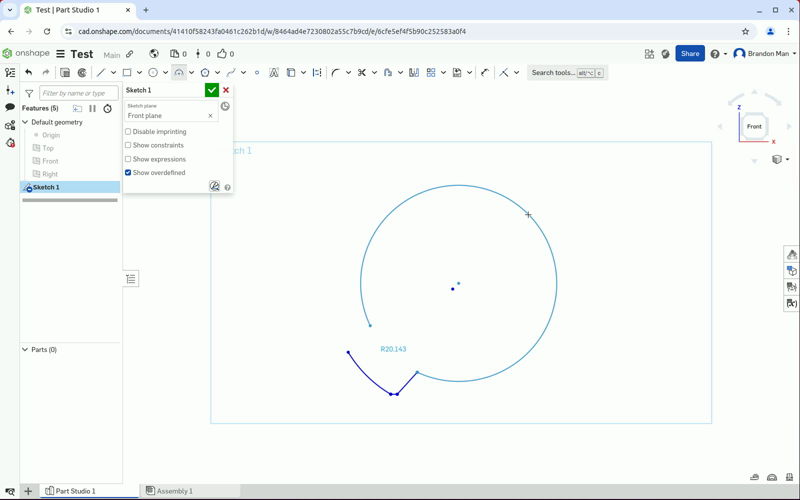
key_up(shift)
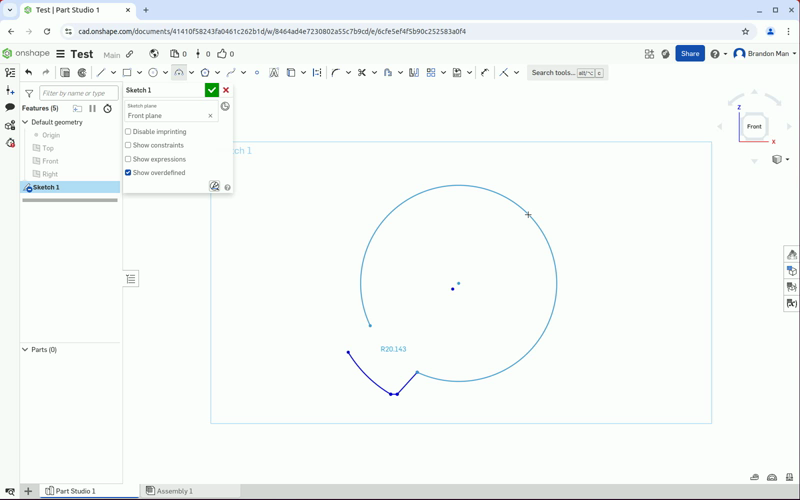
key(esc)
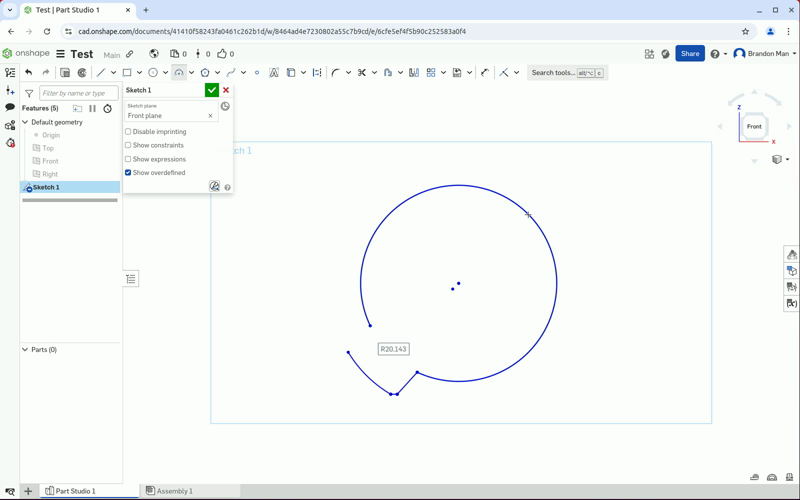
key(l)
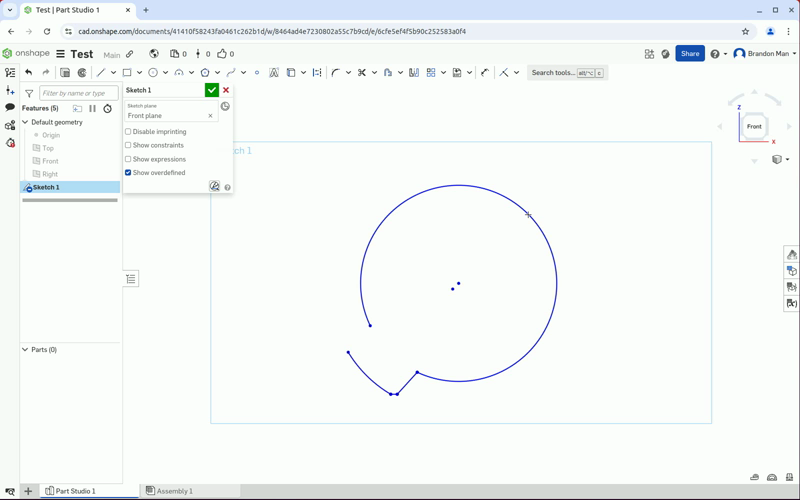
mouse_move(370, 325)
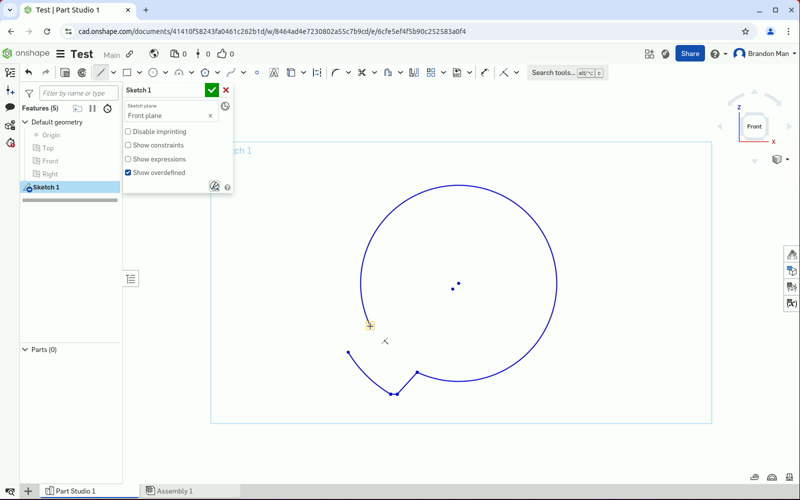
click(370, 325)
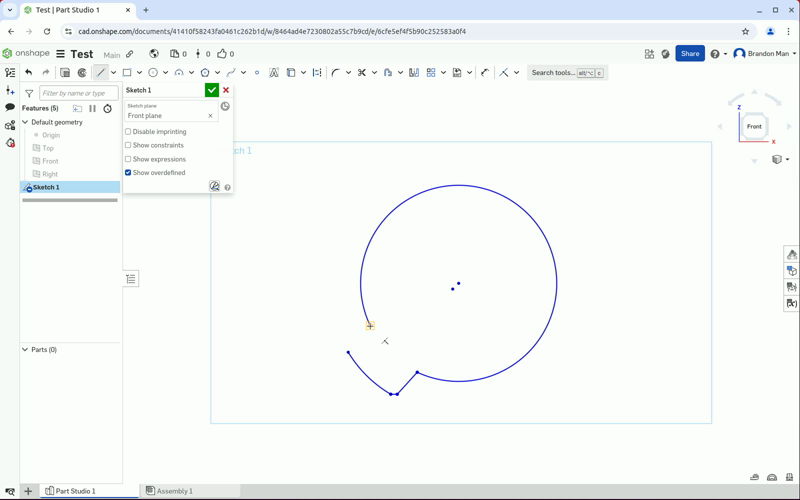
key_down(shift)
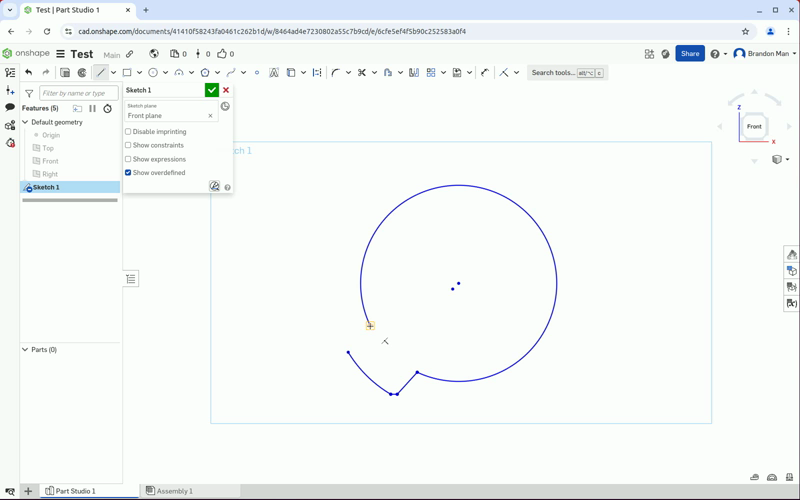
mouse_move(400, 325)
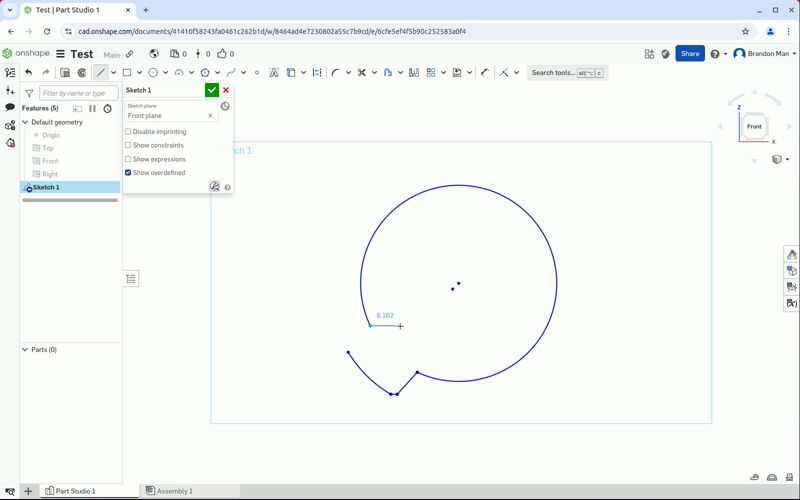
mouse_move(348, 347)
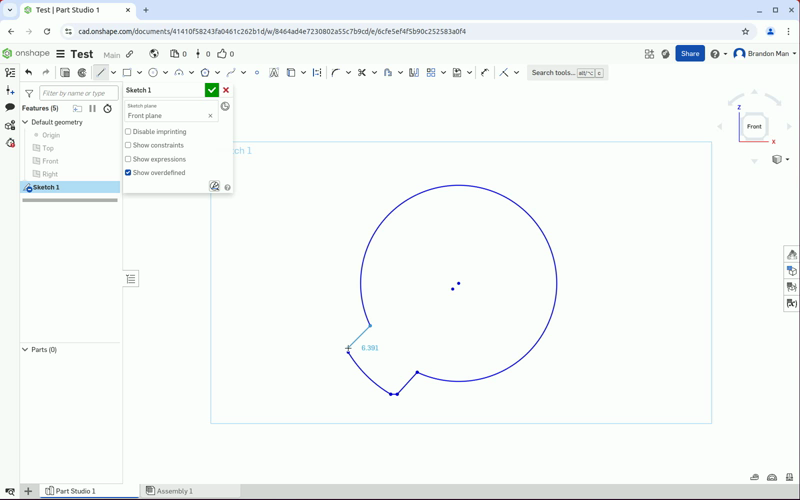
click(348, 347)
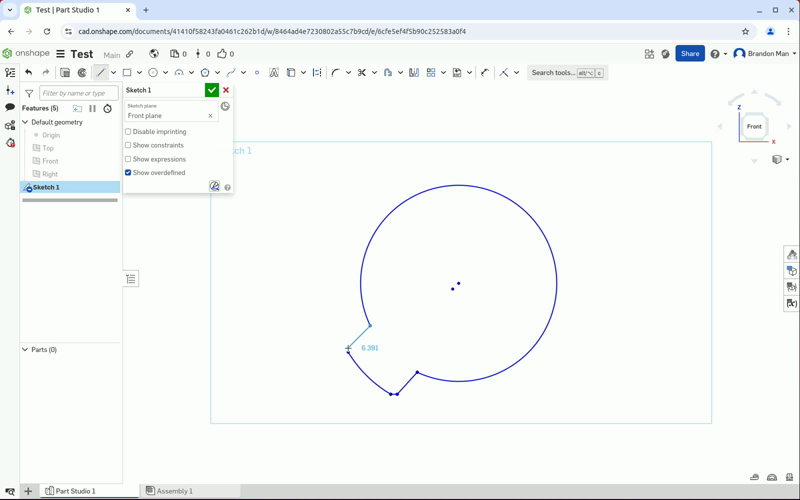
key_up(shift)
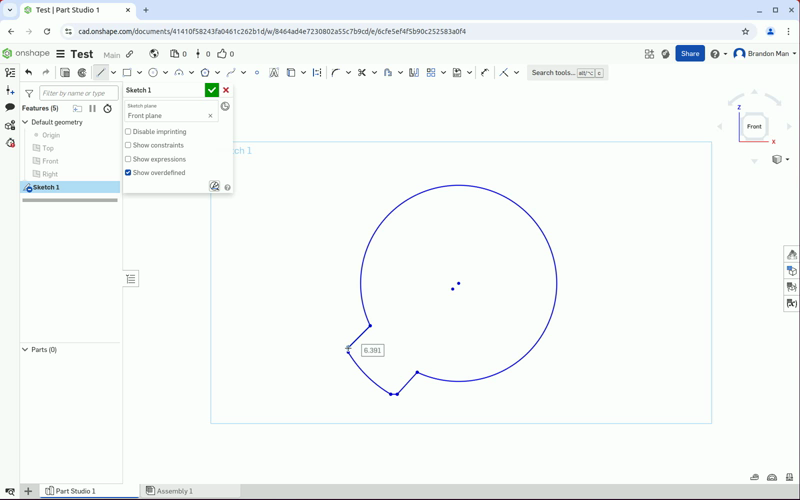
mouse_move(378, 347)
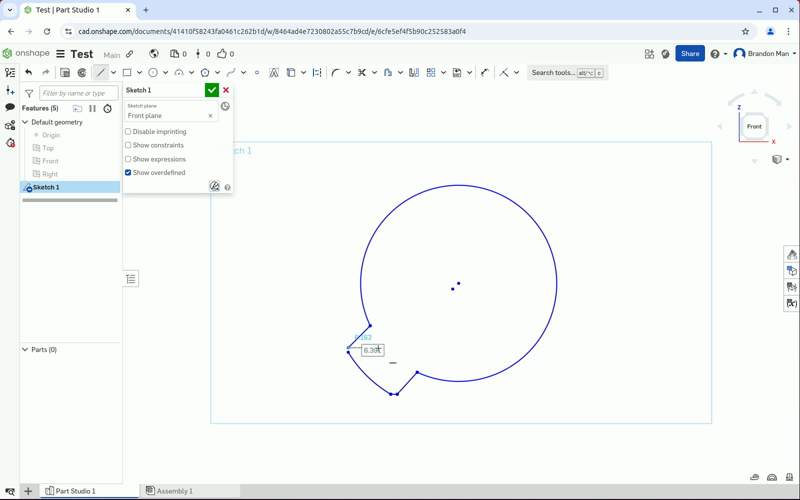
key_down(shift)
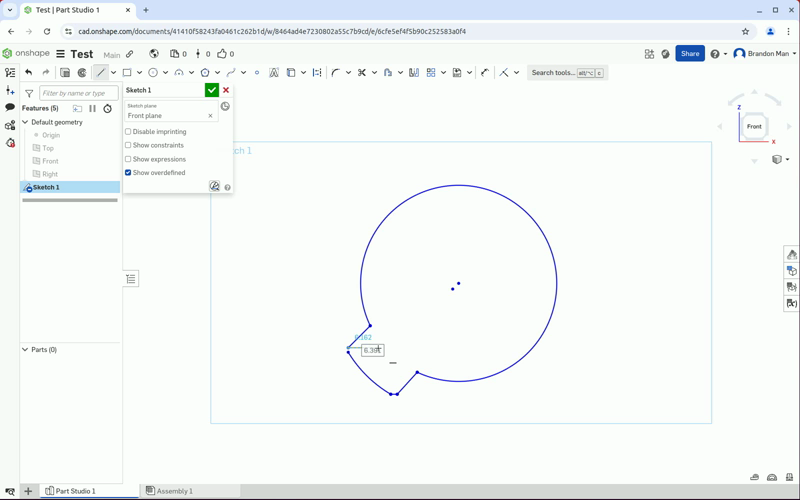
mouse_move(348, 352)
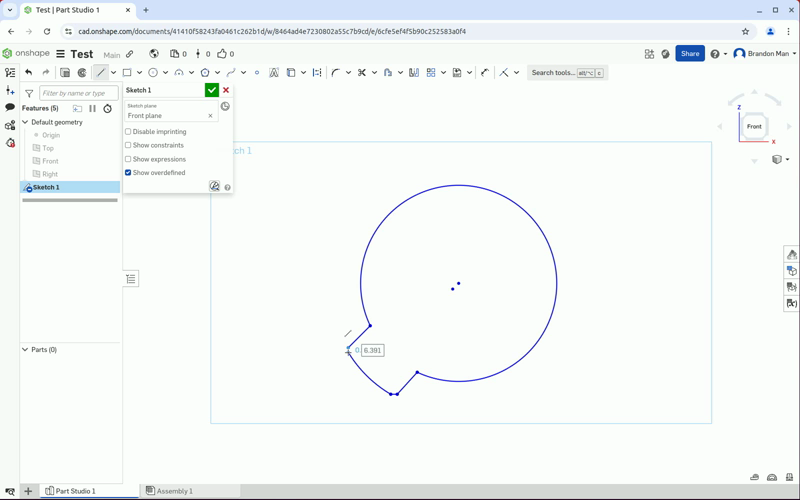
scroll(6)
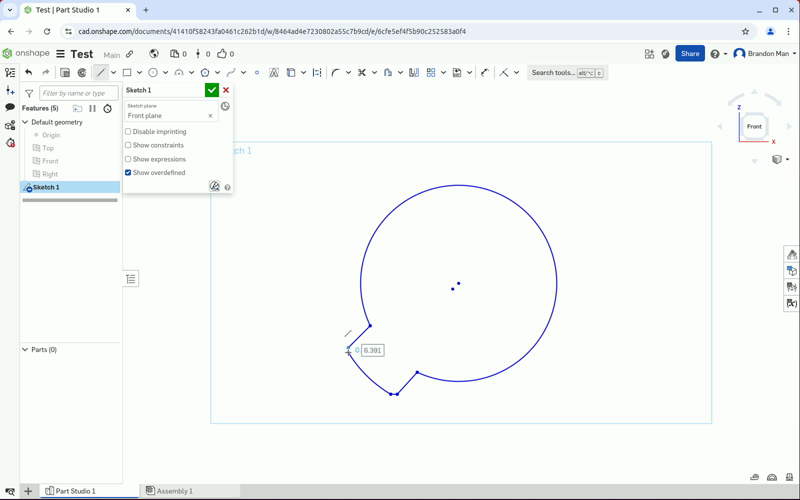
scroll(6)
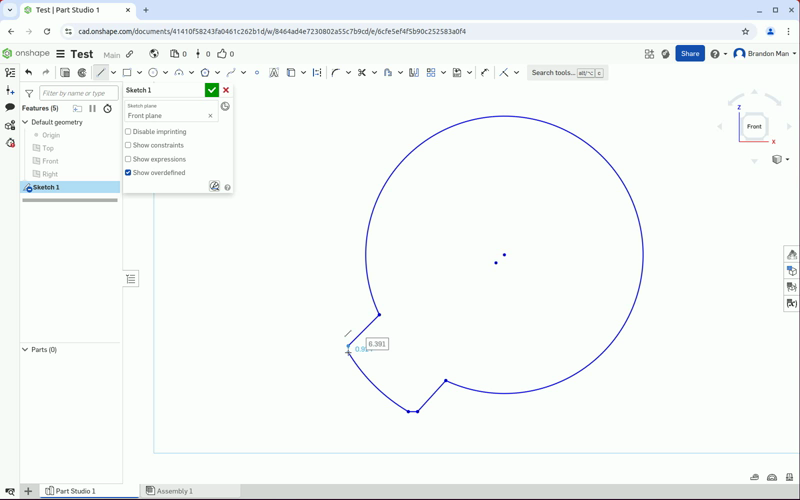
scroll(6)
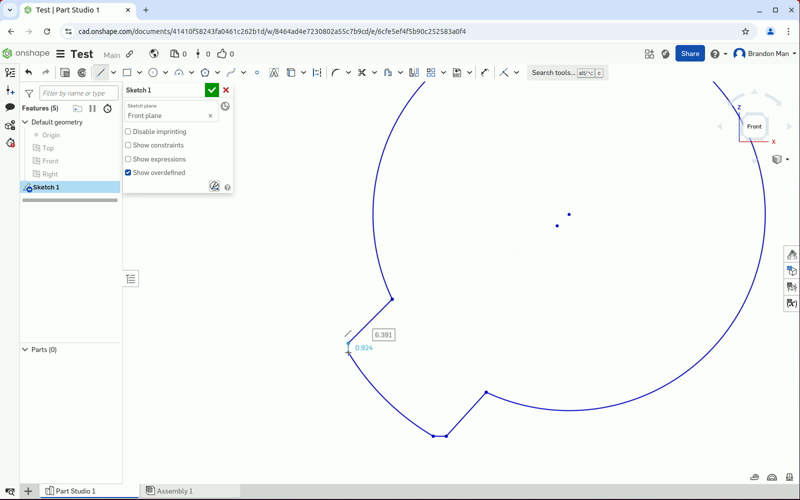
scroll(6)
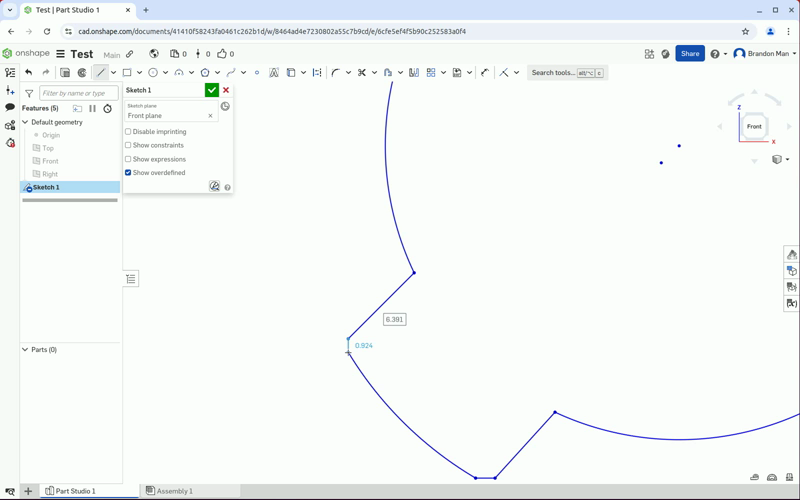
scroll(6)
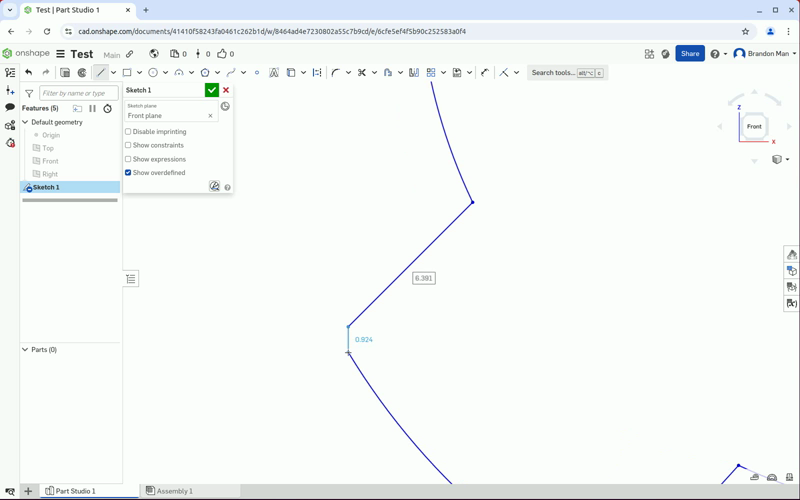
scroll(6)
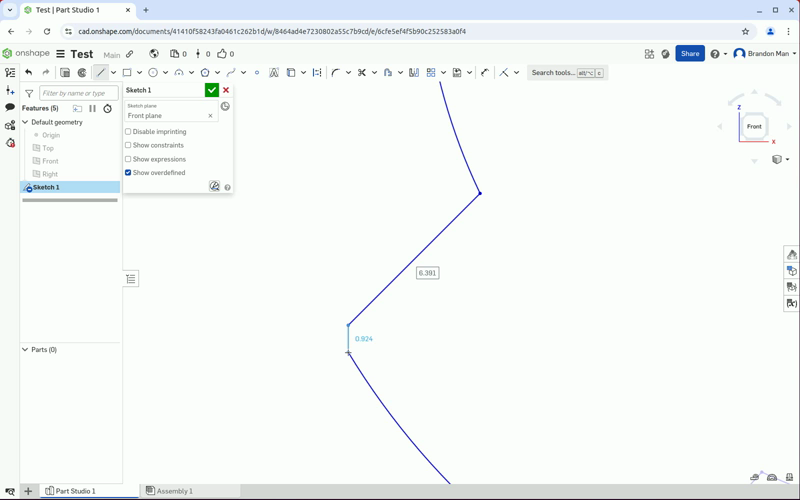
scroll(6)
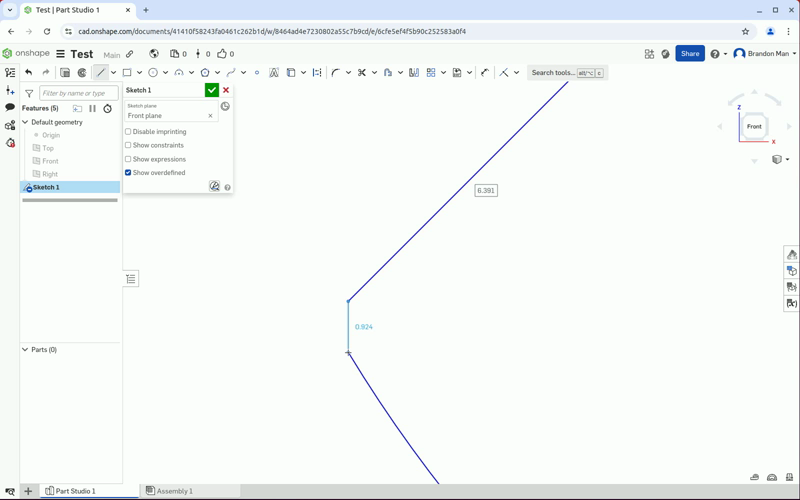
key_up(shift)
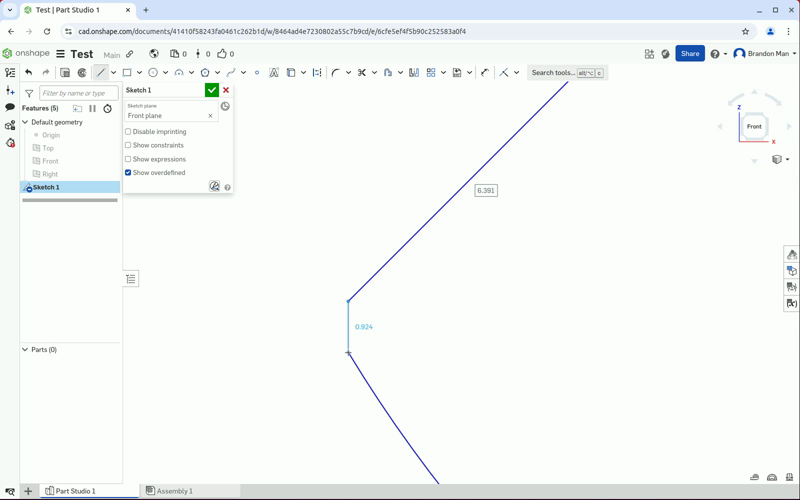
click(348, 352)
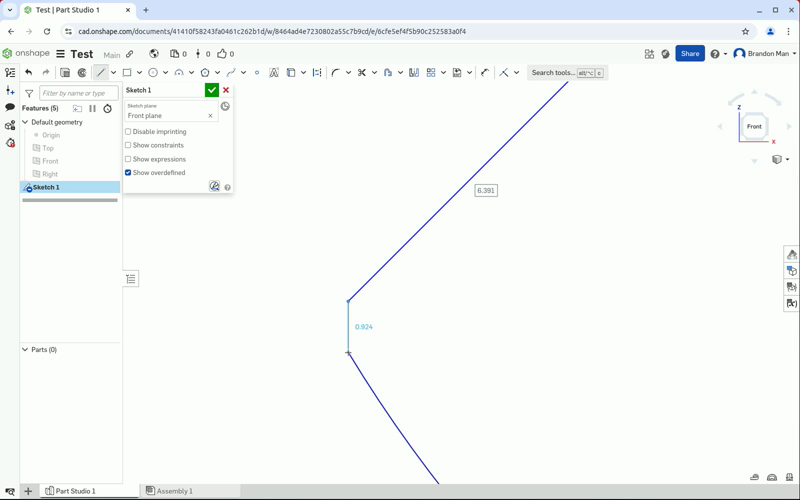
scroll(-6)
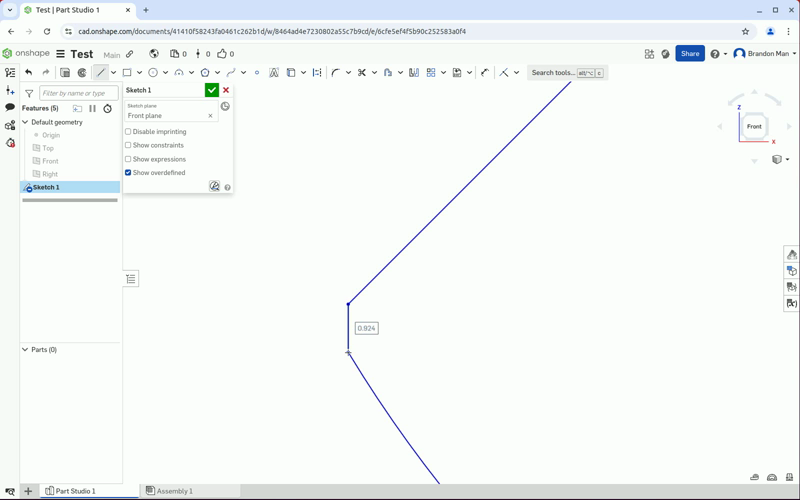
scroll(-6)
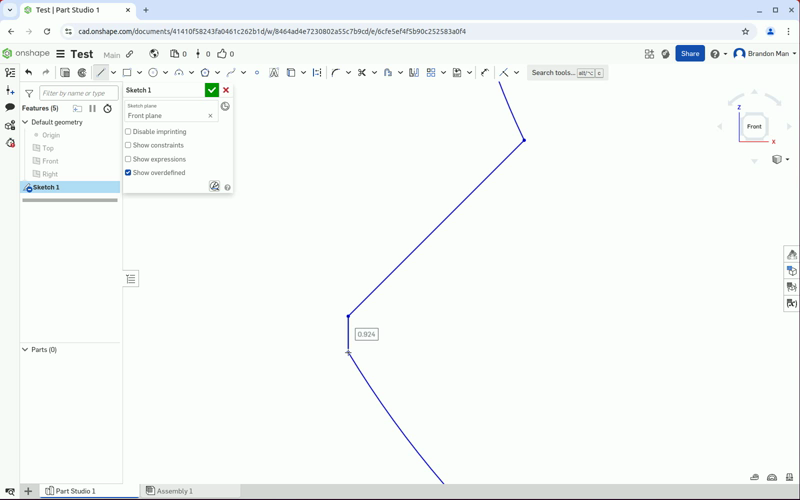
scroll(-6)
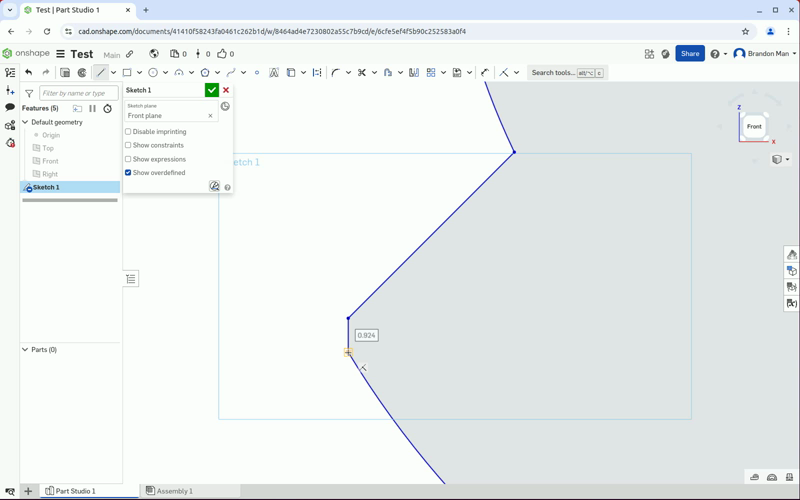
scroll(-6)
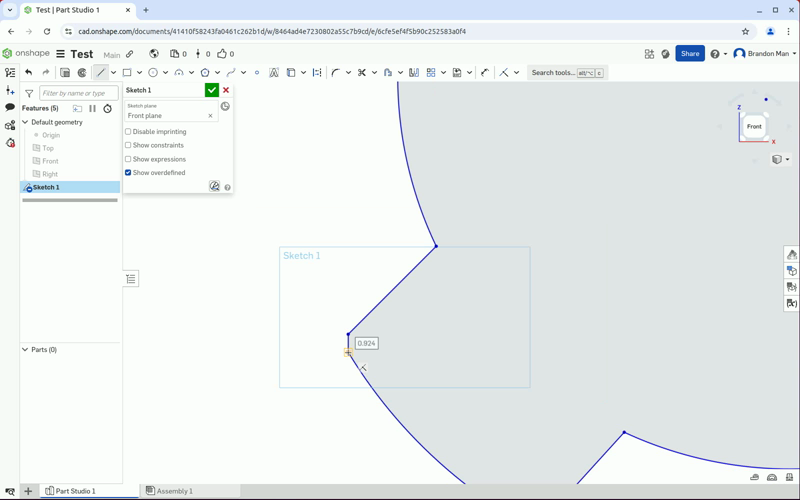
scroll(-6)
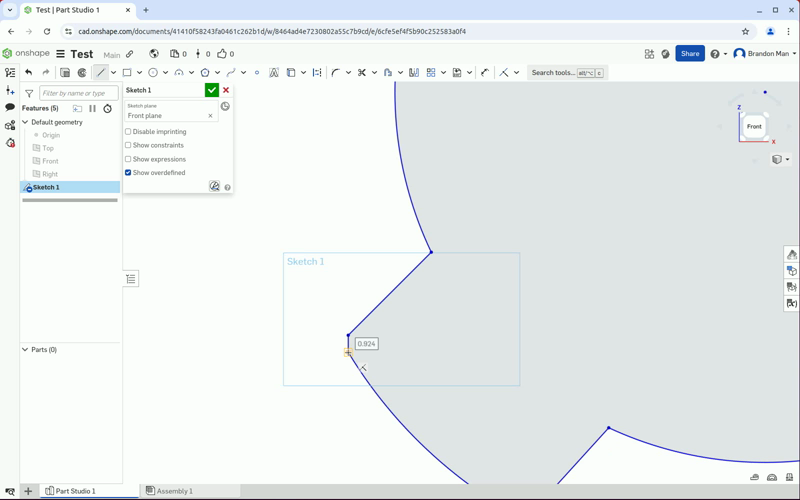
scroll(-6)
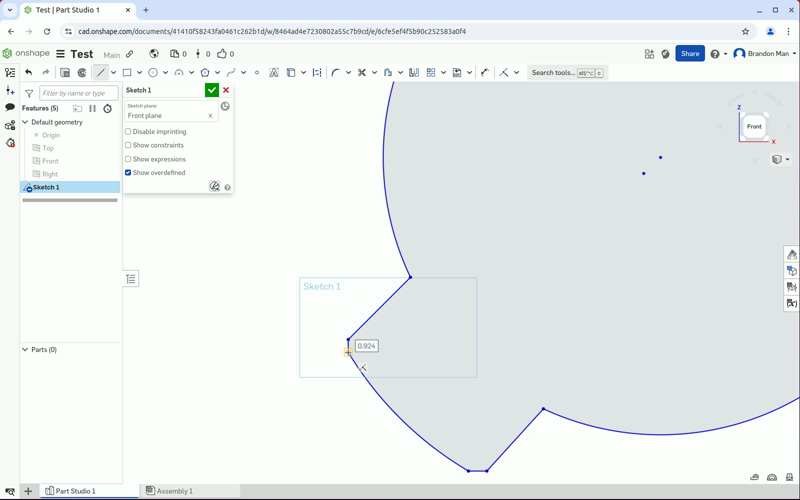
scroll(-6)
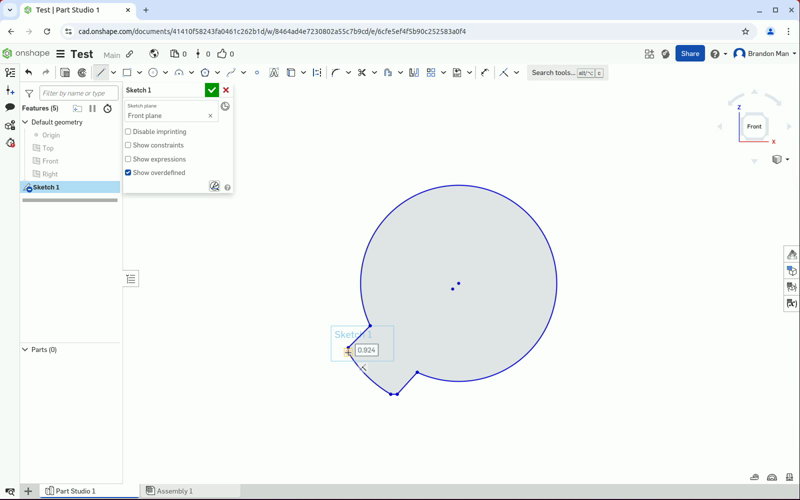
key(esc)
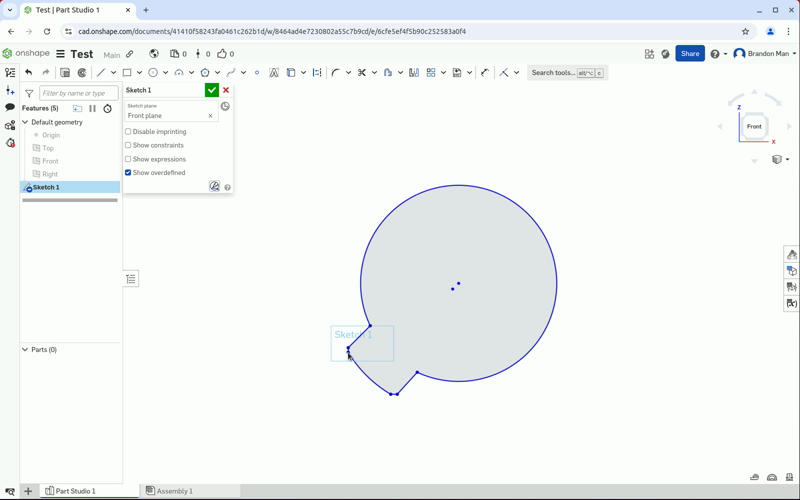
key(l)
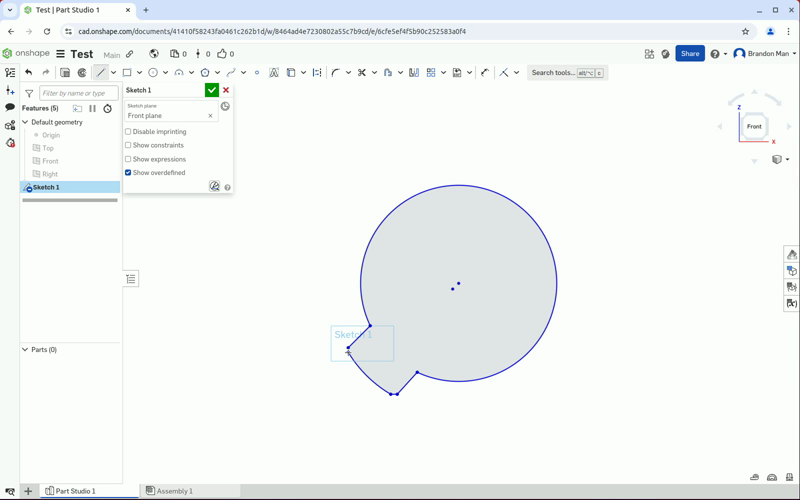
key_down(shift)
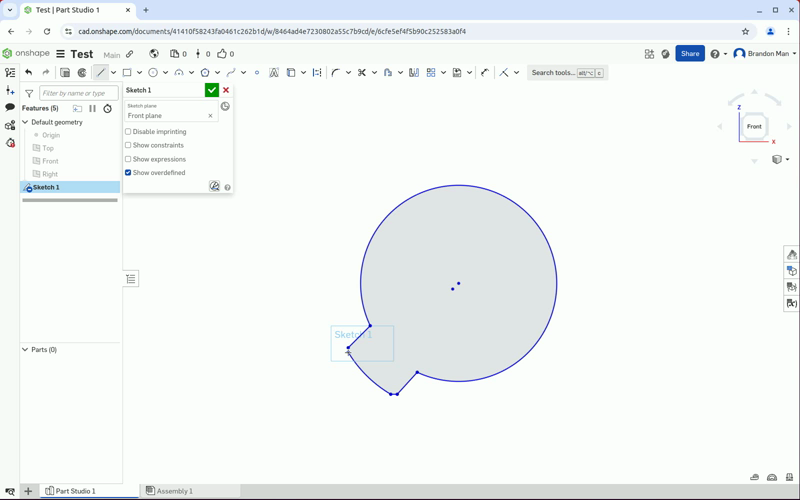
mouse_move(359, 358)
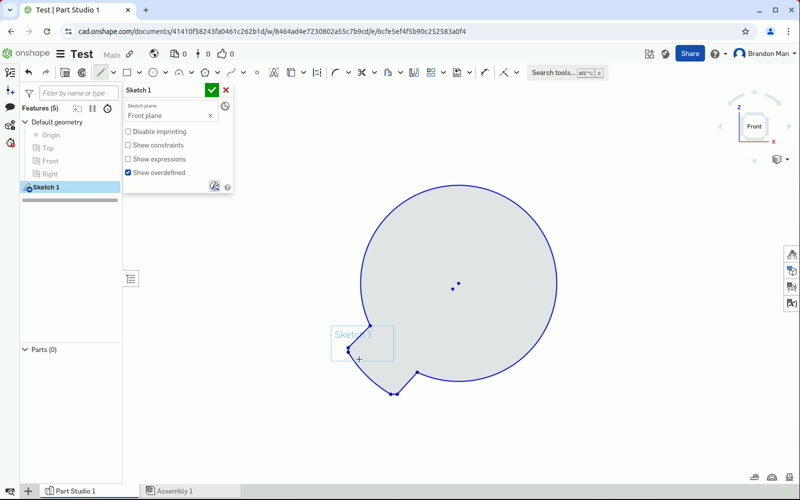
click(359, 358)
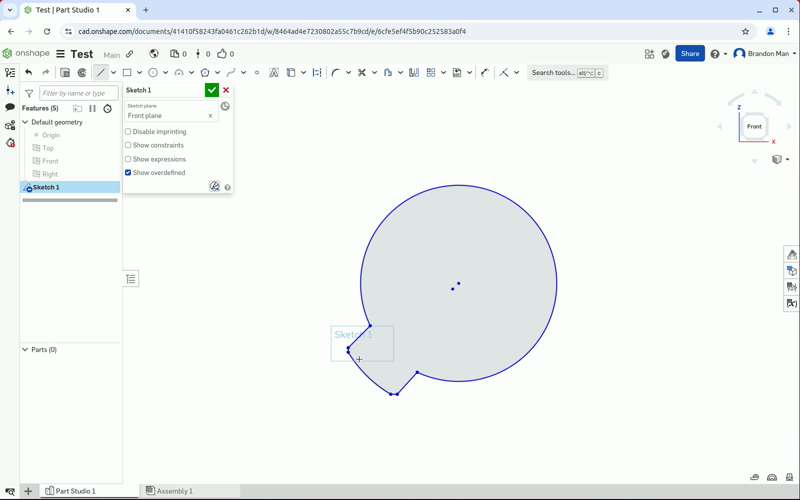
key_up(shift)
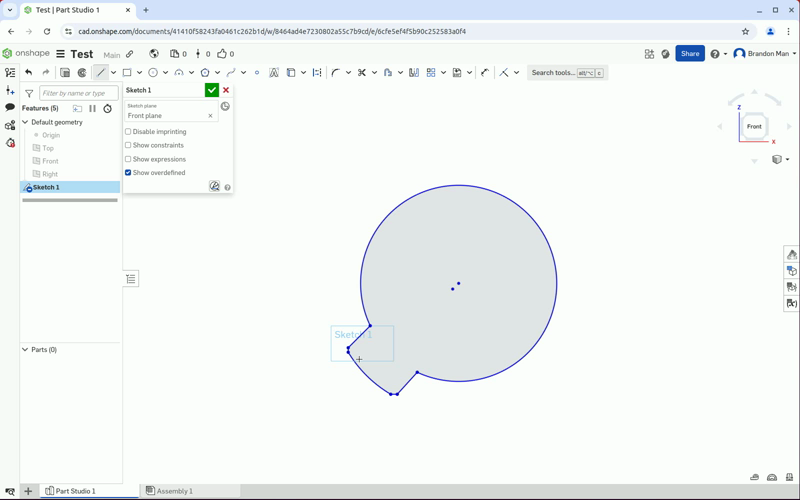
key_down(shift)
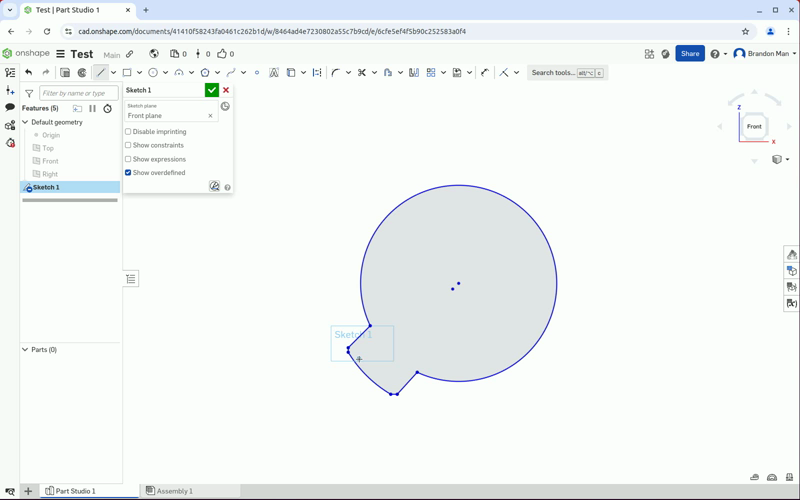
mouse_move(389, 358)
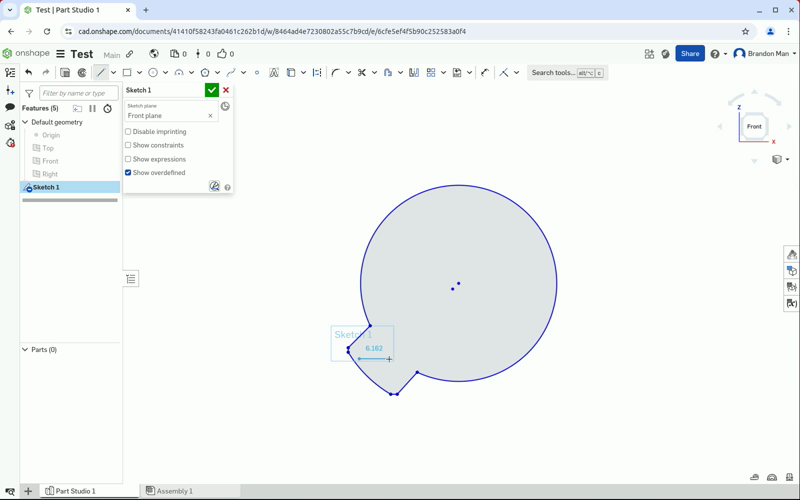
mouse_move(386, 385)
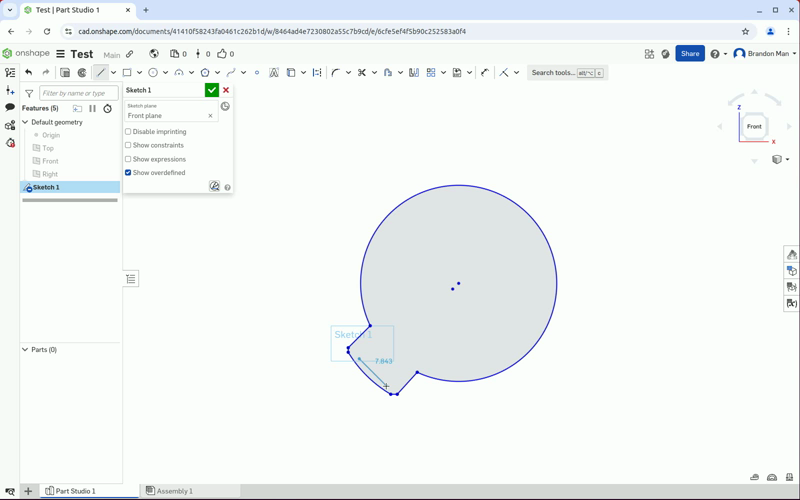
click(386, 385)
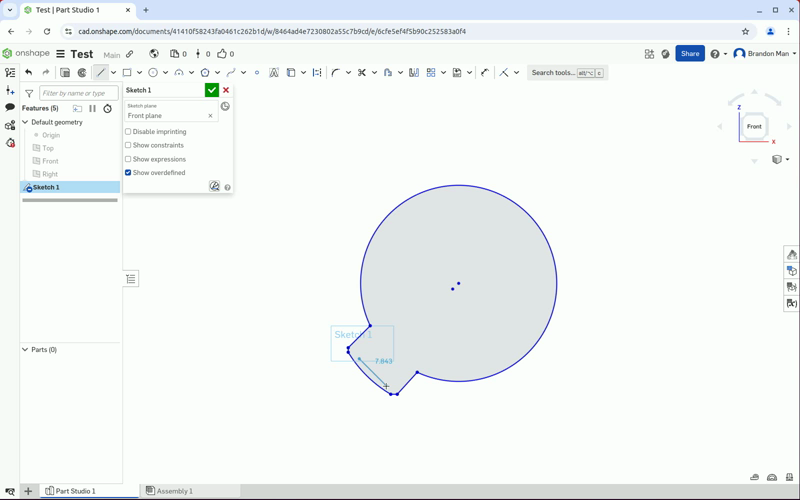
key_up(shift)
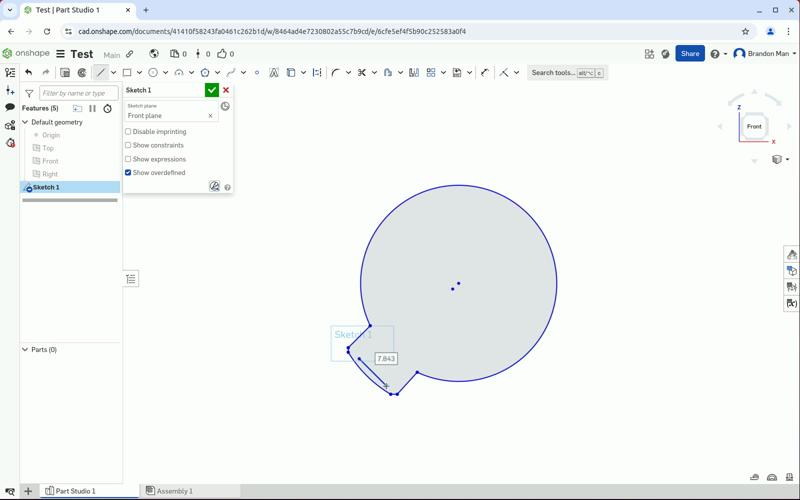
key_down(shift)
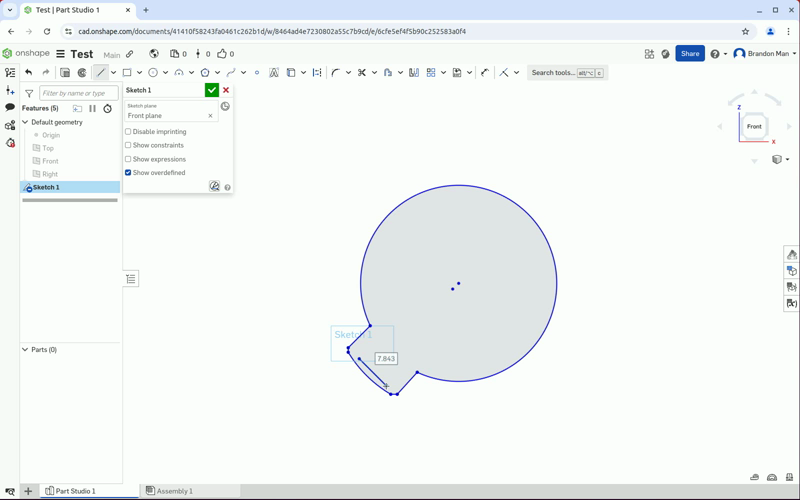
mouse_move(416, 385)
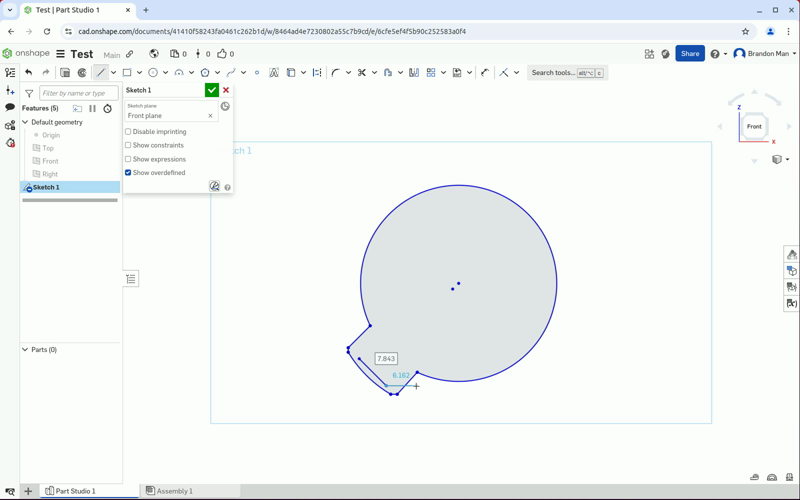
mouse_move(406, 363)
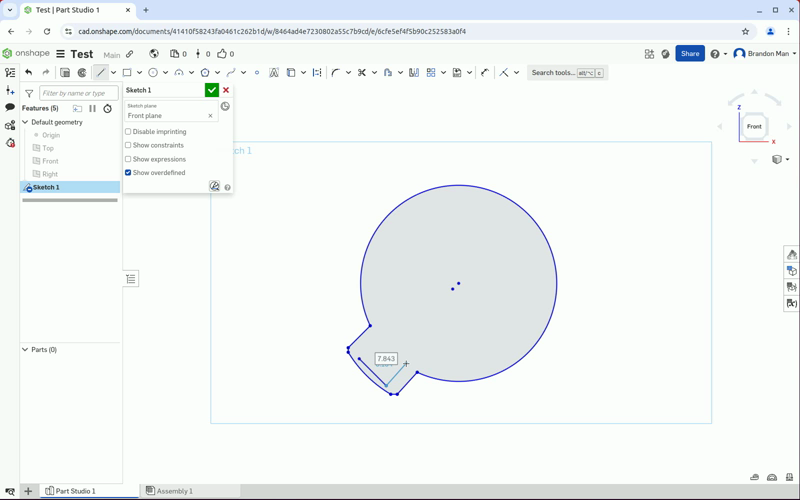
click(406, 363)
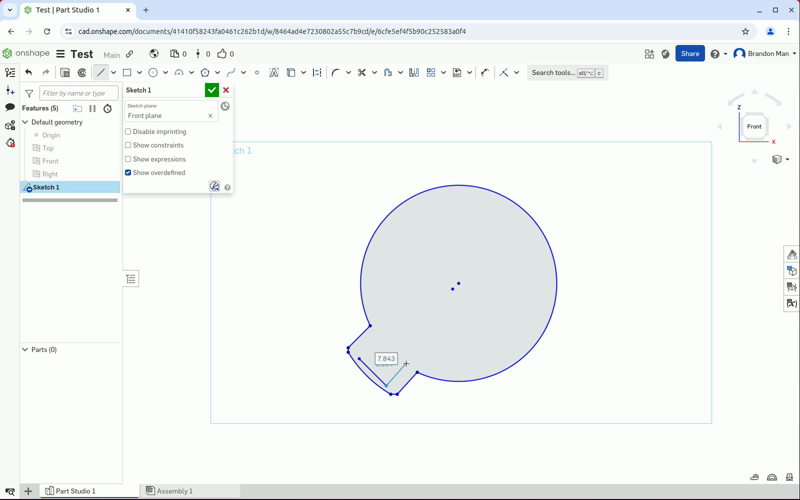
key_up(shift)
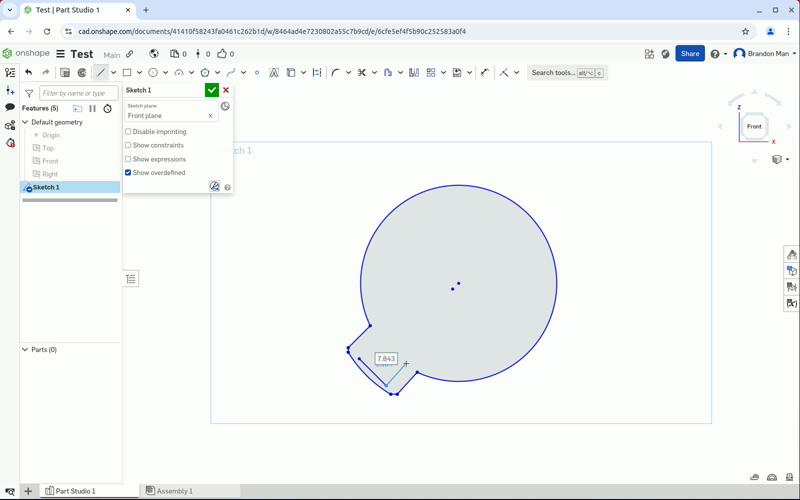
key_down(shift)
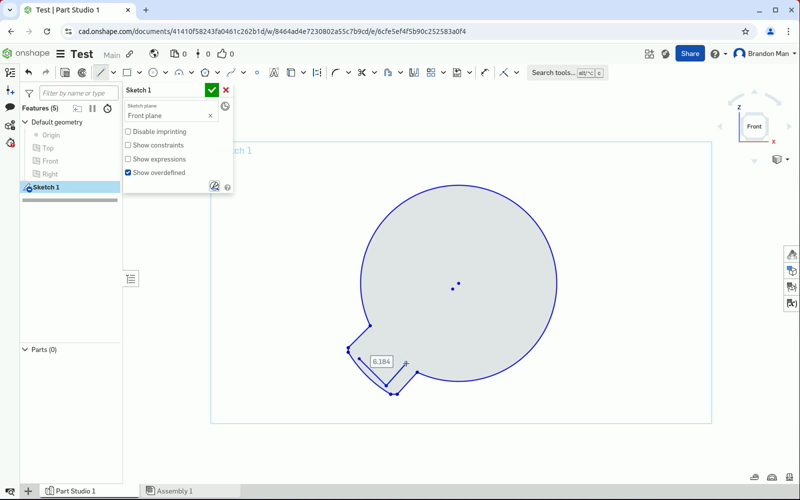
mouse_move(436, 363)
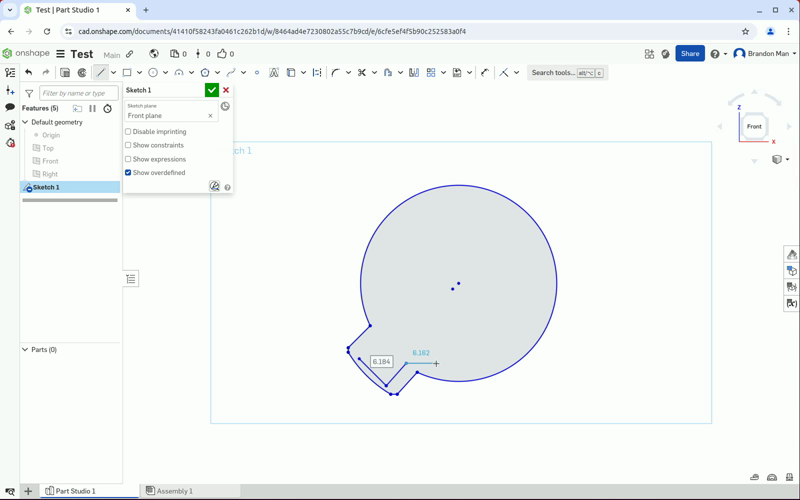
mouse_move(379, 336)
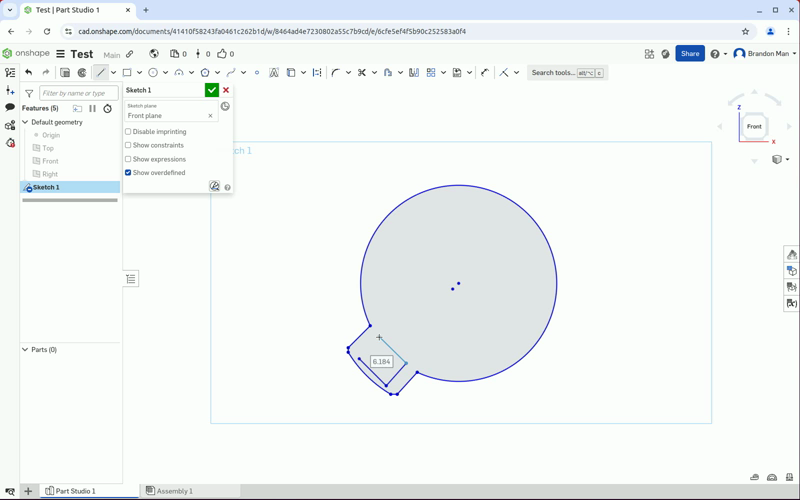
click(379, 336)
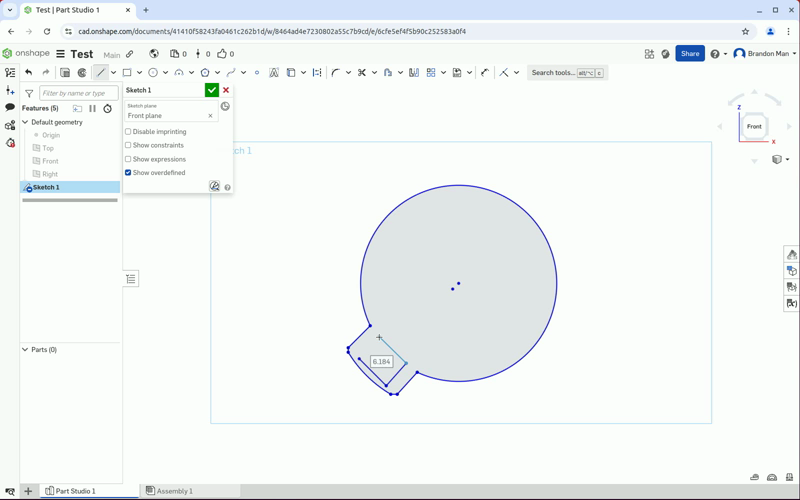
key_up(shift)
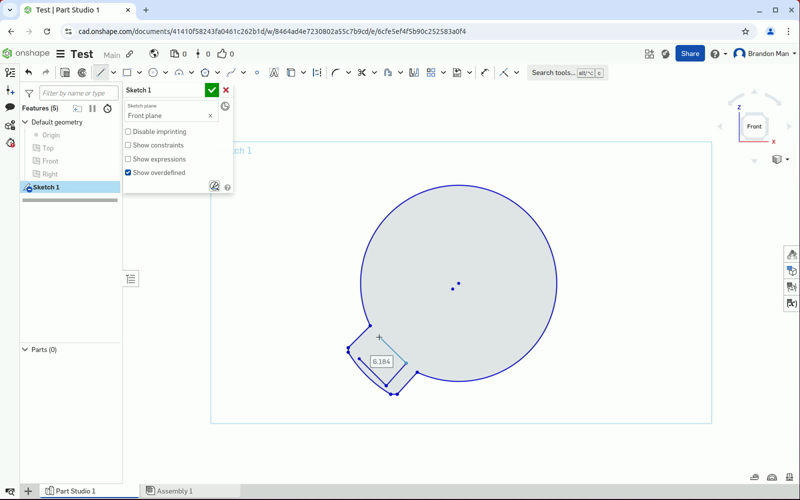
mouse_move(409, 336)
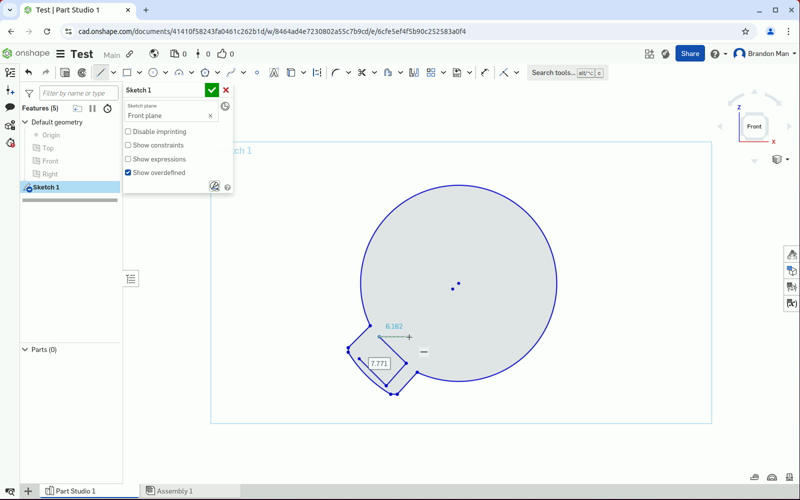
key_down(shift)
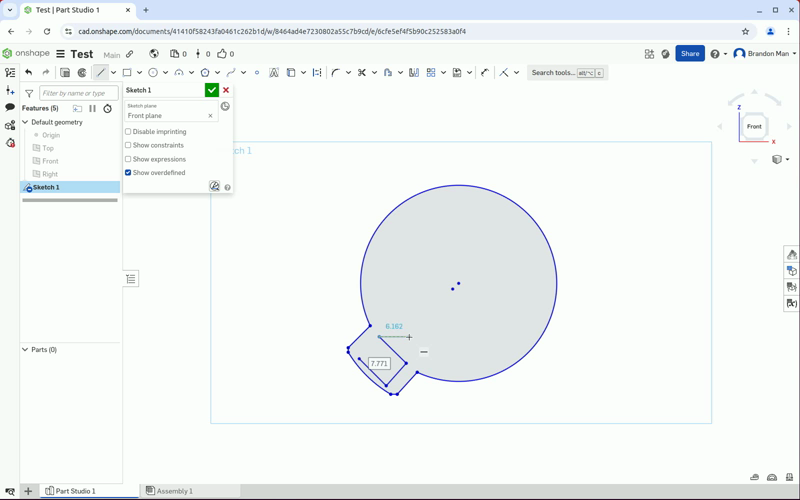
mouse_move(359, 358)
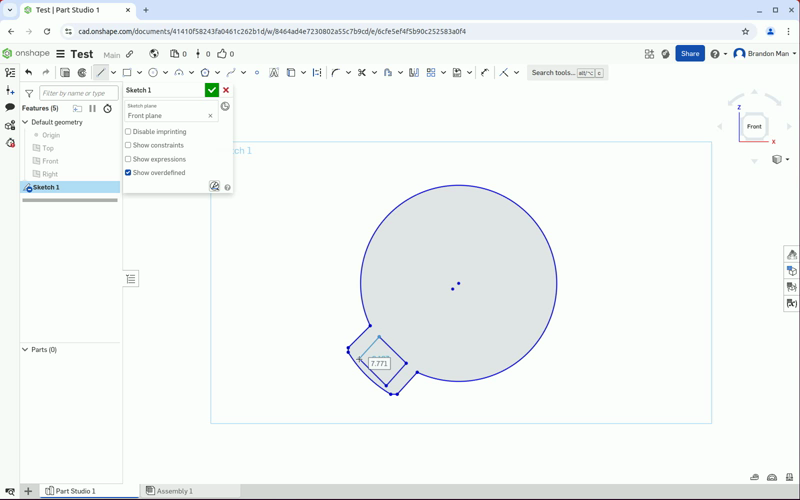
key_up(shift)
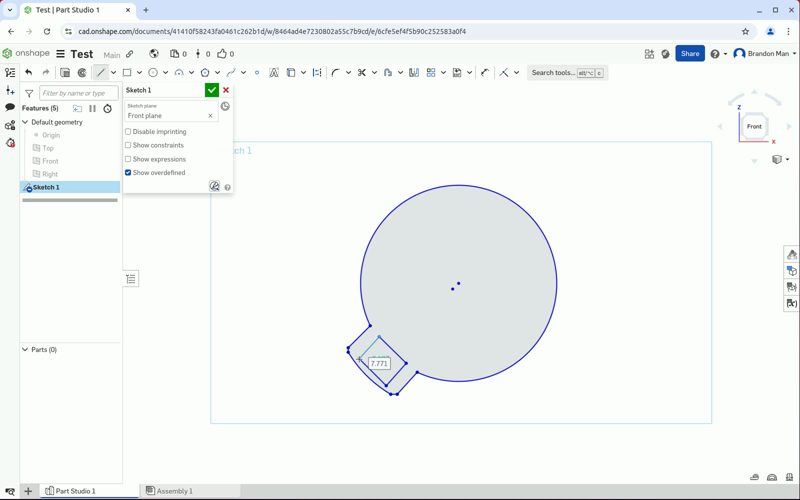
click(359, 358)
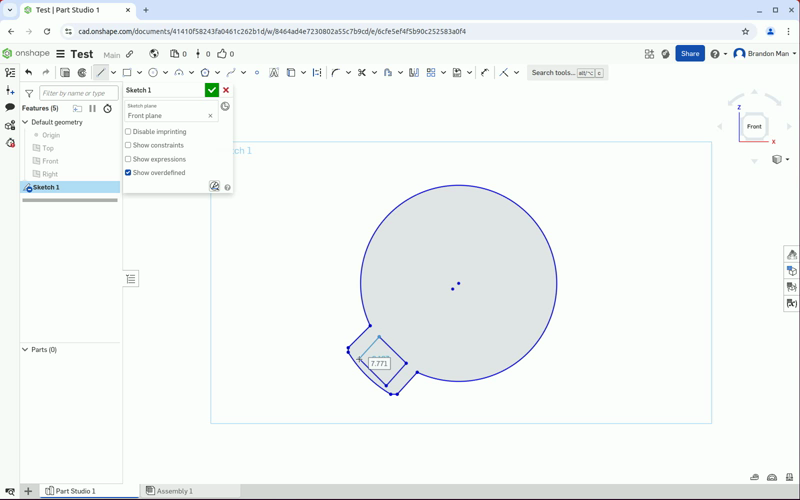
key(esc)
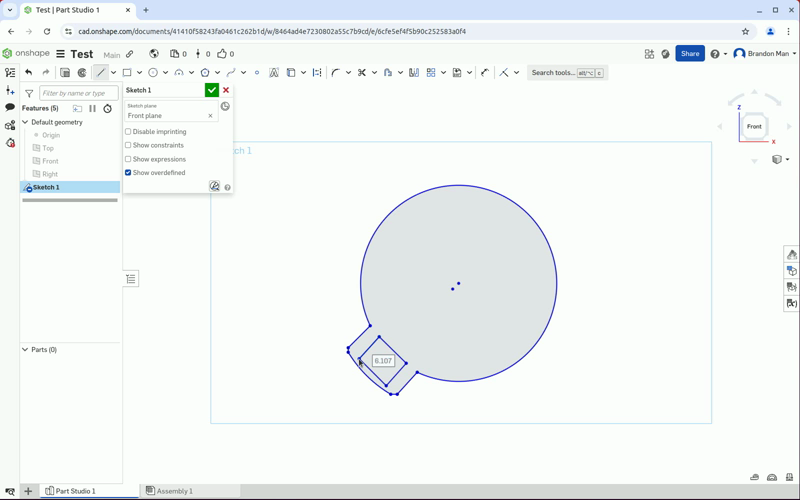
key(c)
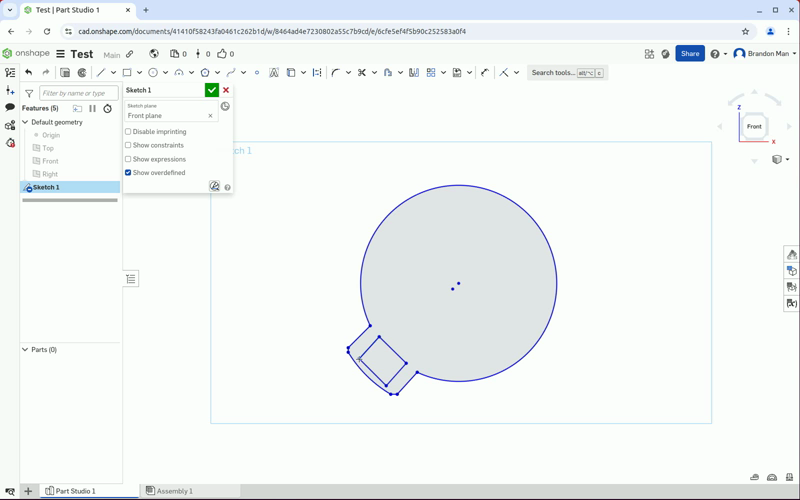
key_down(shift)
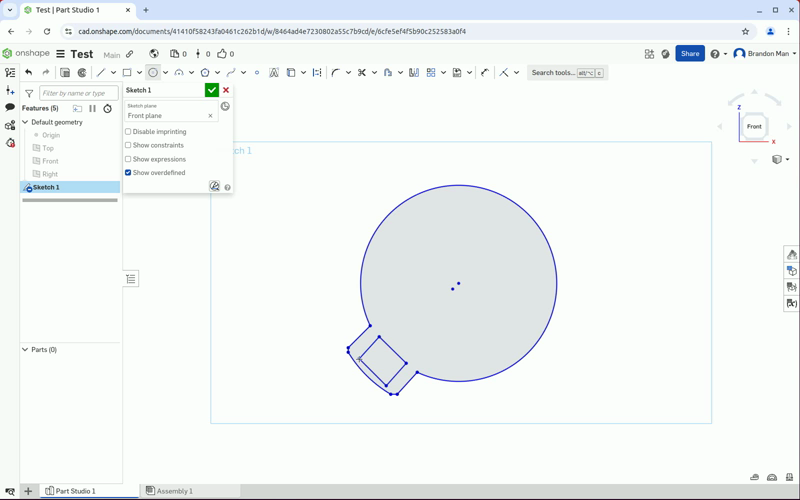
mouse_move(459, 283)
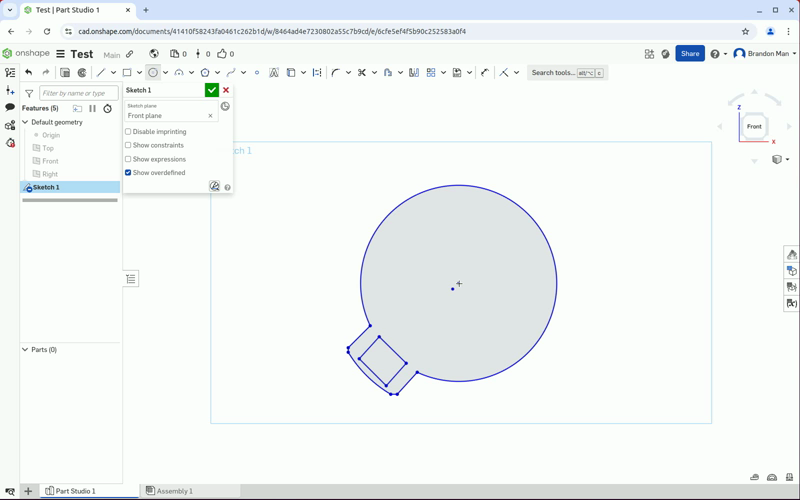
scroll(6)
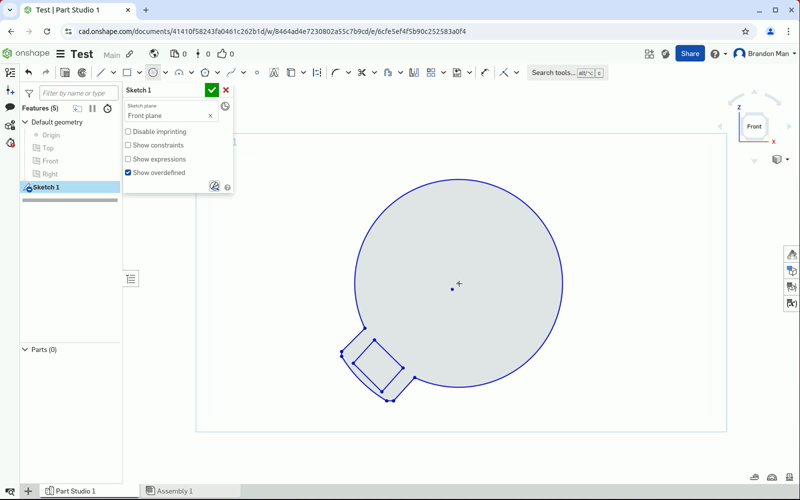
scroll(6)
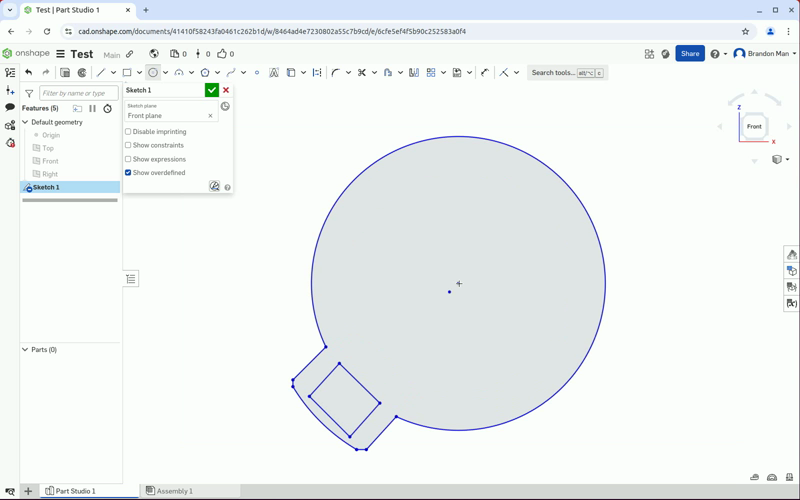
scroll(6)
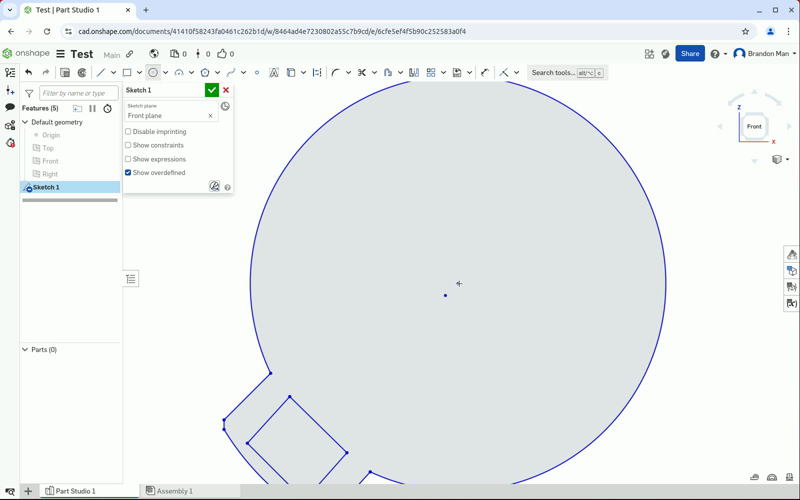
scroll(6)
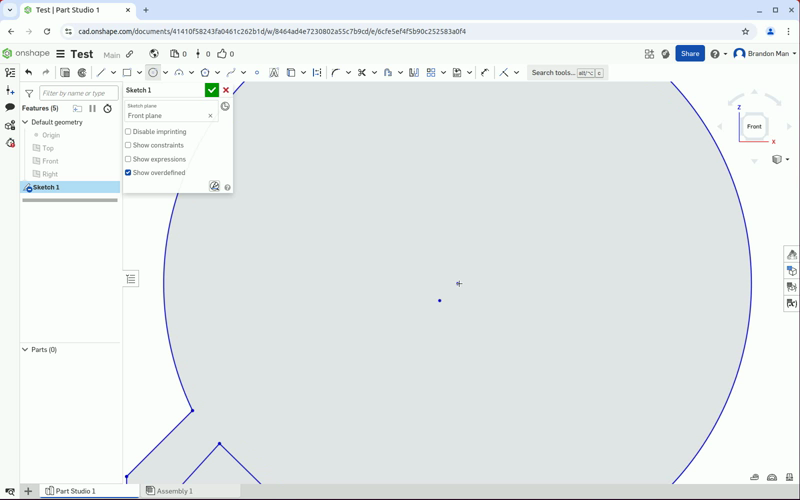
scroll(6)
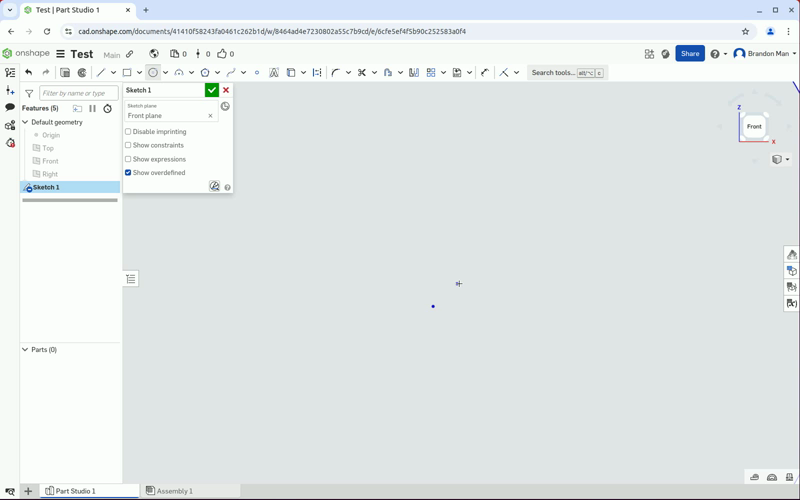
scroll(6)
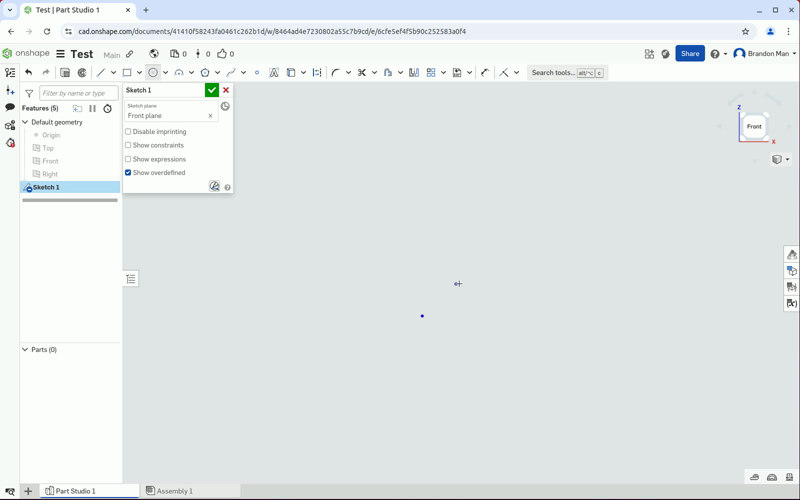
scroll(6)
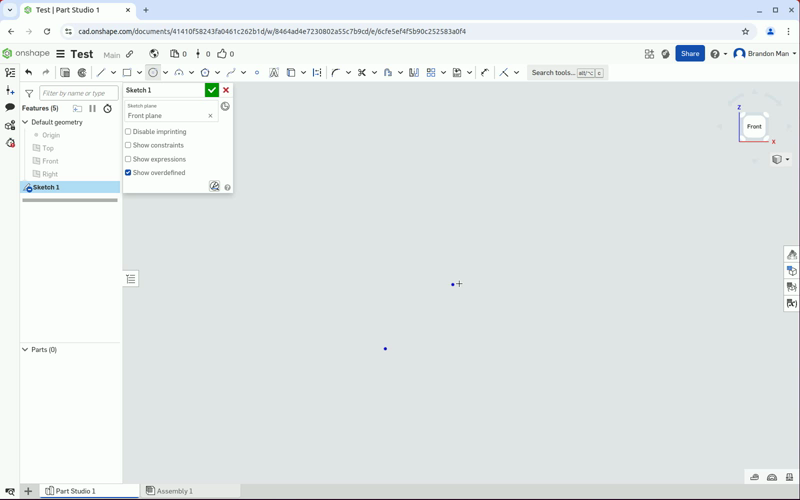
click(459, 283)
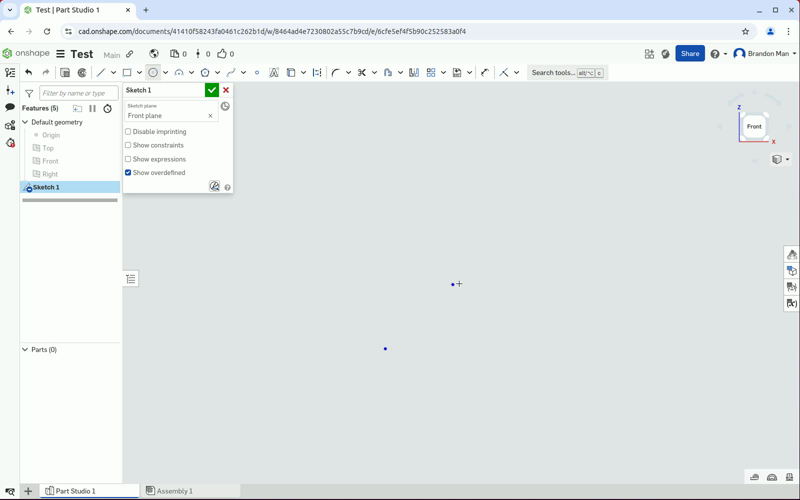
scroll(-6)
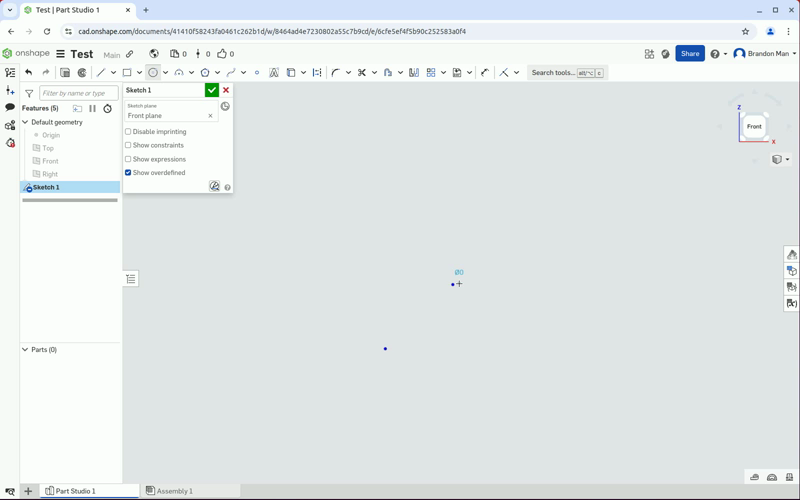
scroll(-6)
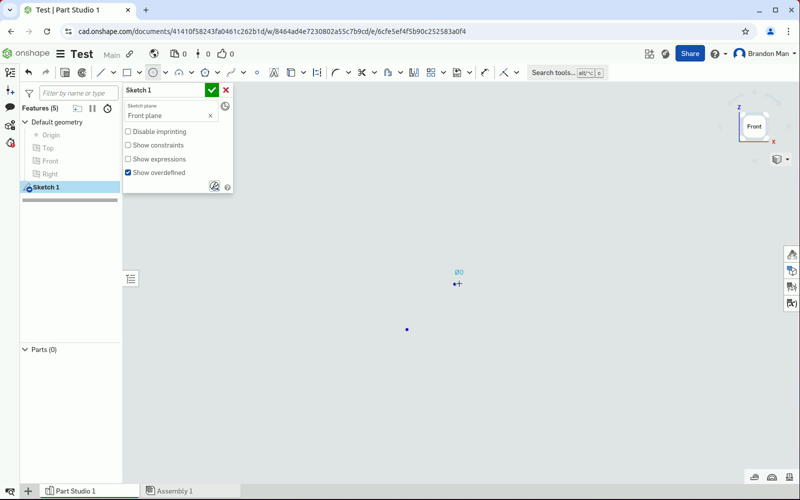
scroll(-6)
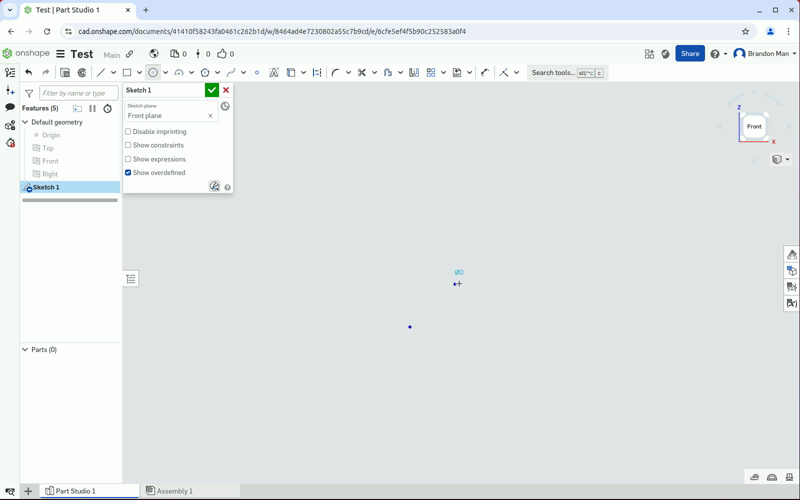
scroll(-6)
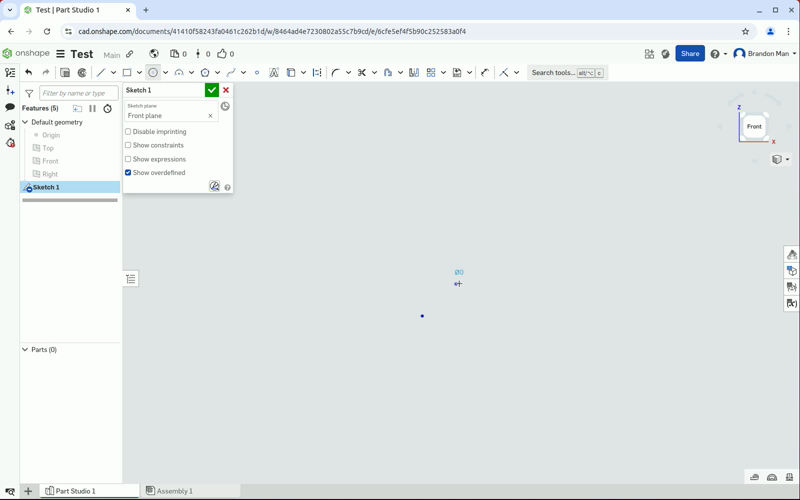
scroll(-6)
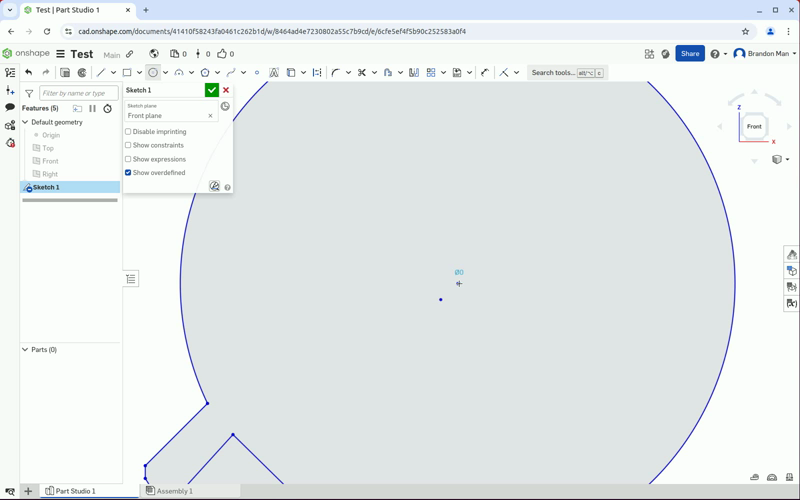
scroll(-6)
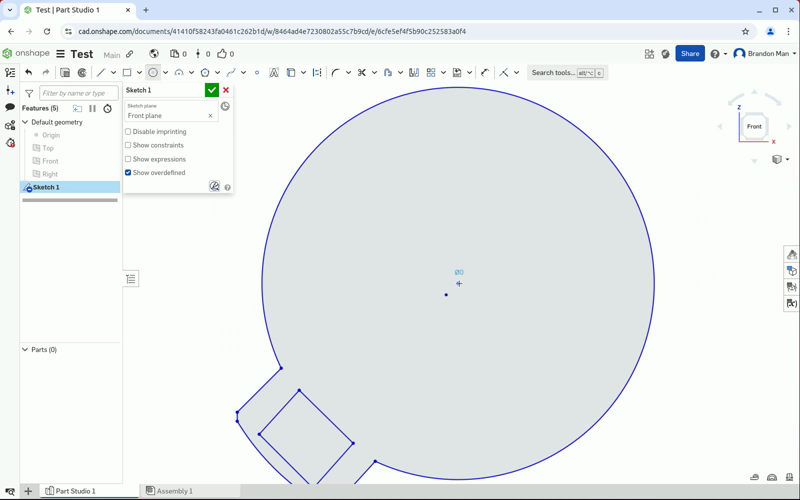
scroll(-6)
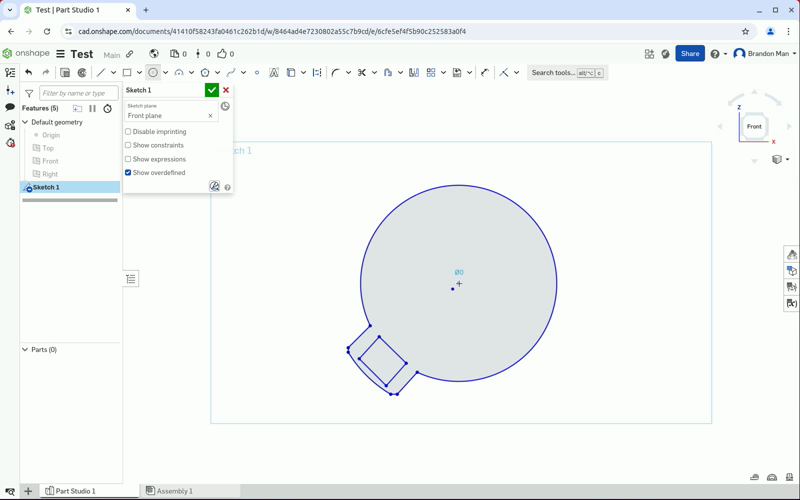
key_up(shift)
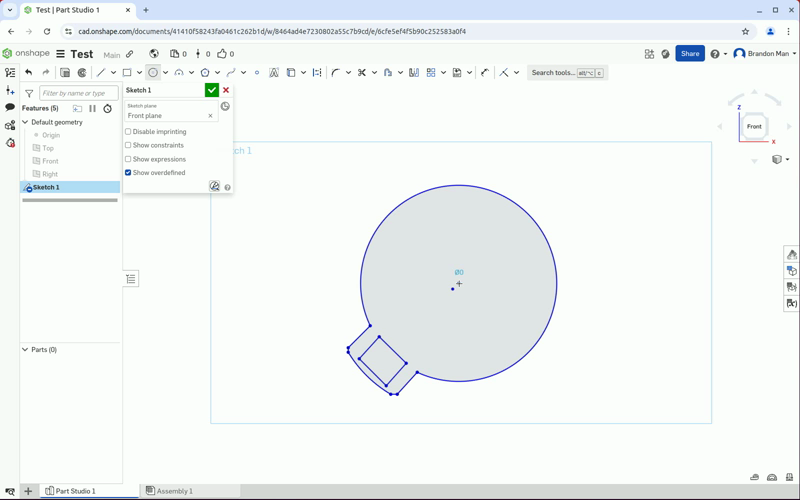
mouse_move(554, 283)
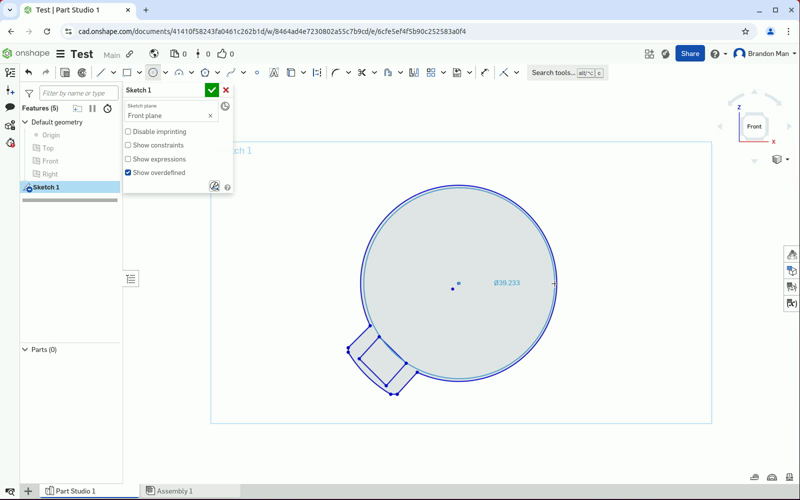
click(554, 283)
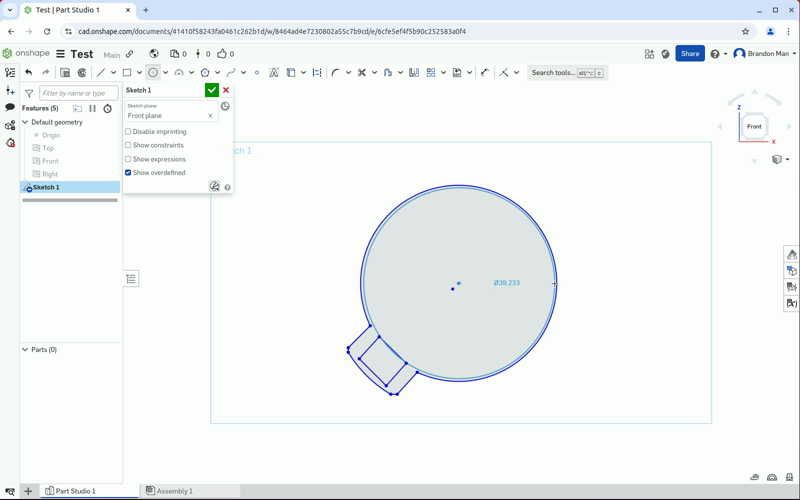
key(esc)
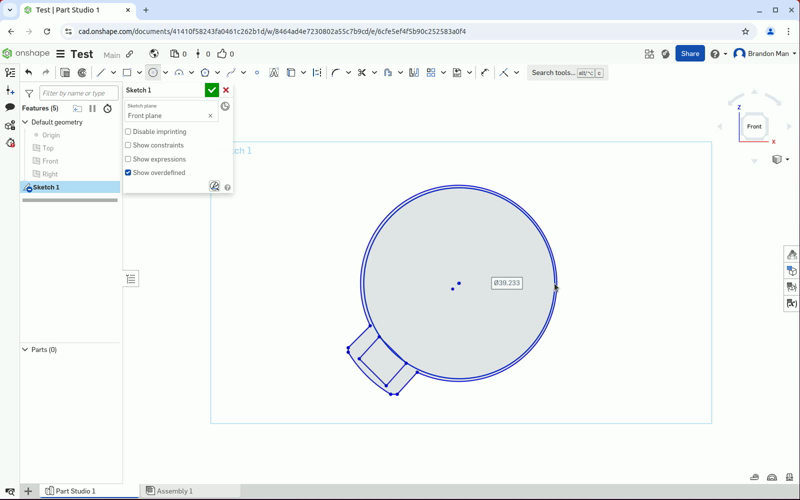
mouse_move(379, 382)
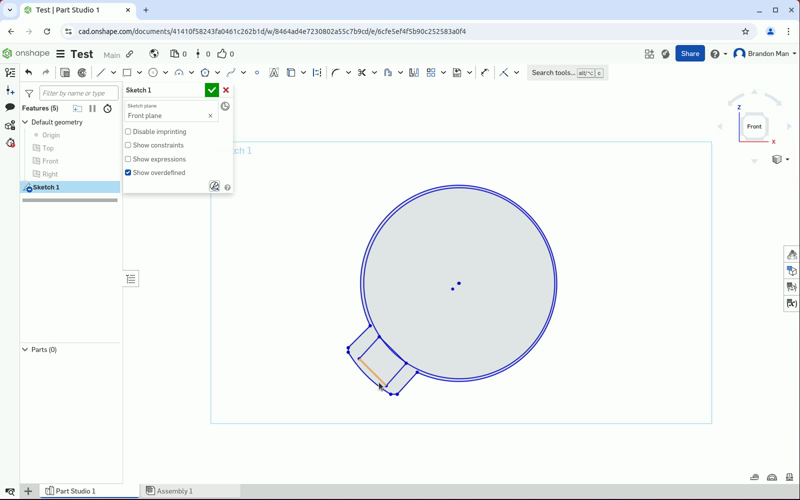
click(379, 382)
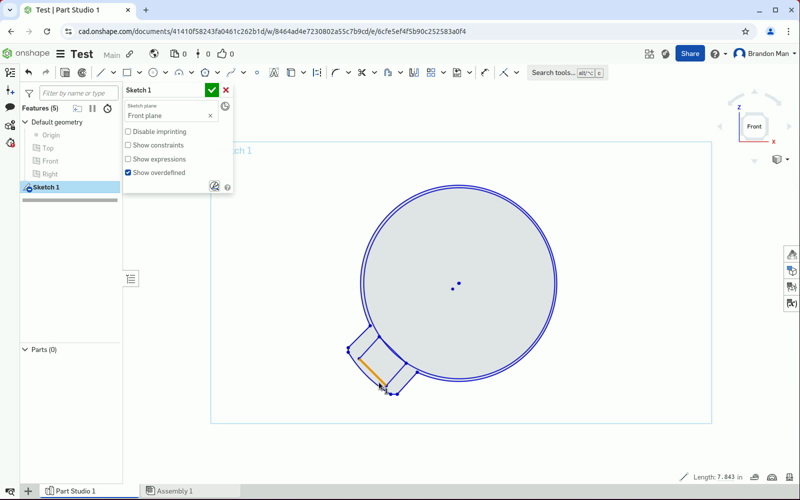
mouse_move(73, 352)
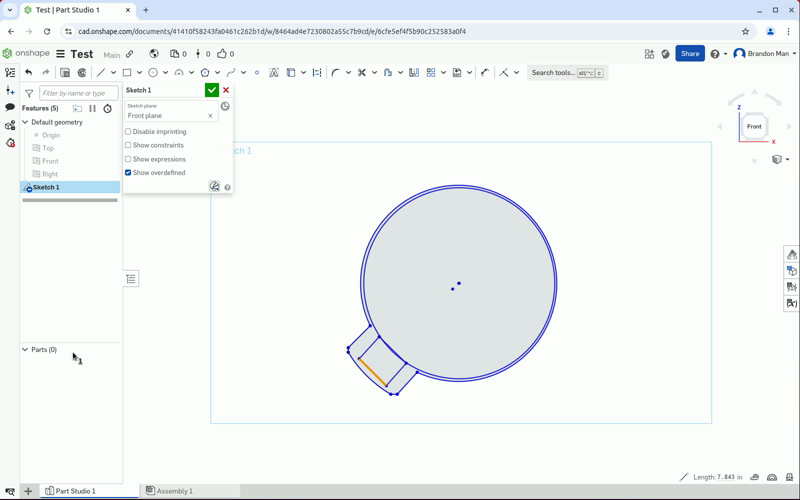
key(shift+y)
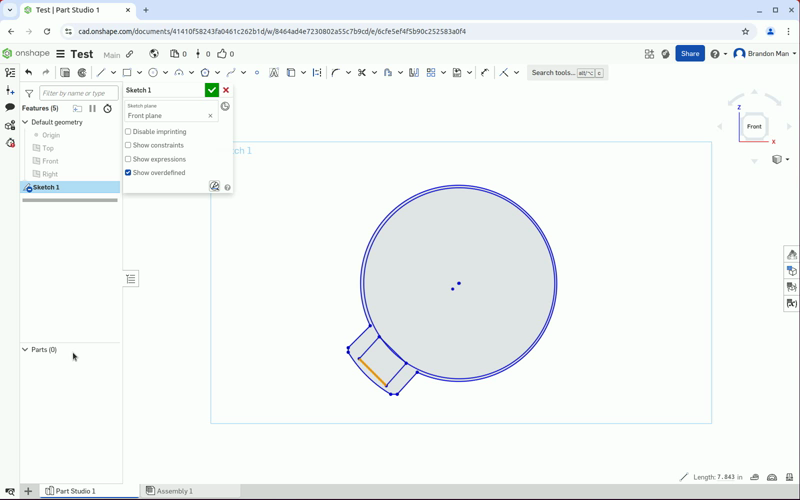
key(shift+e)
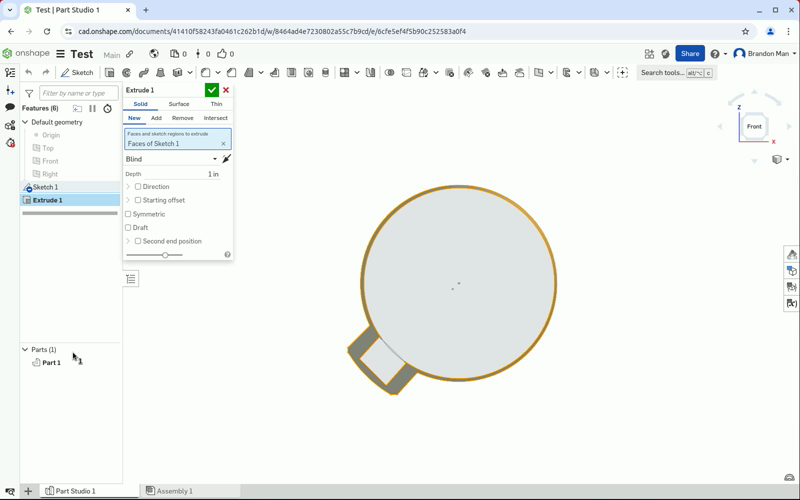
mouse_move(143, 106)
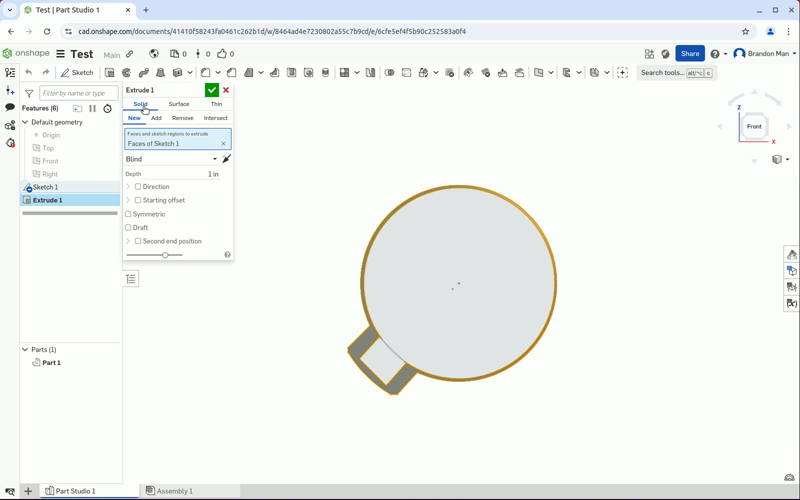
click(143, 106)
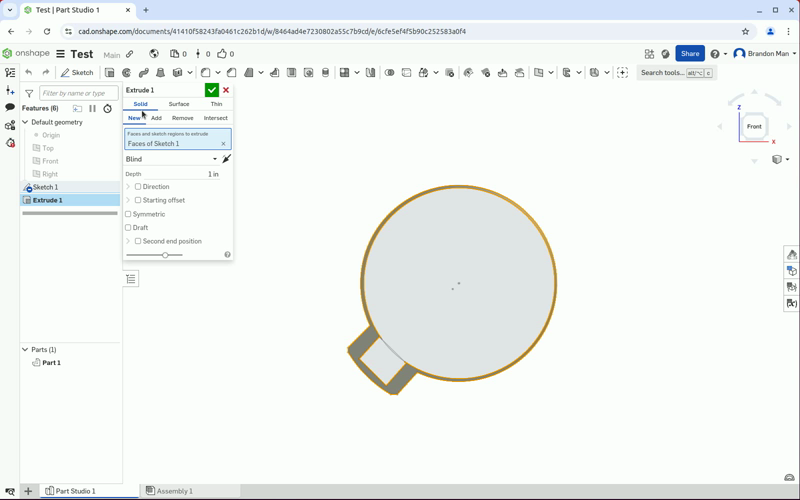
mouse_move(137, 120)
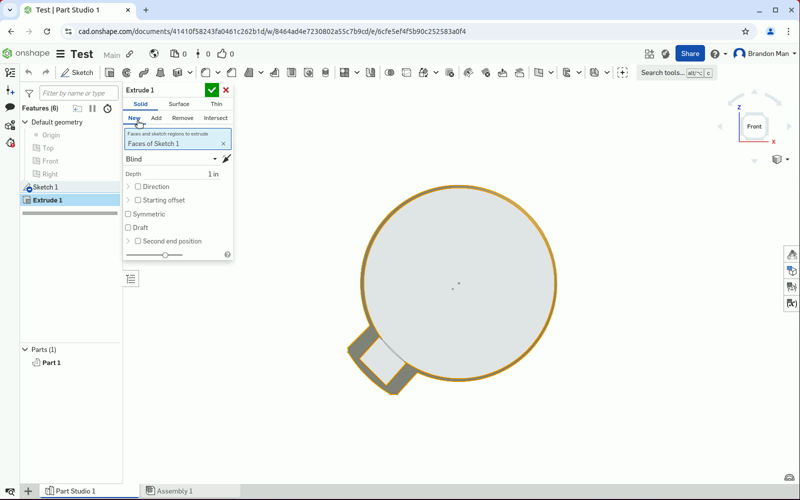
click(137, 120)
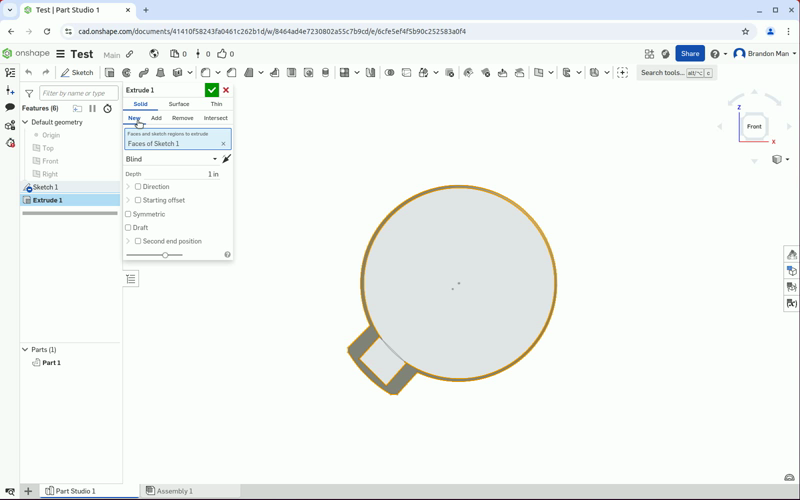
key(tab, 4)
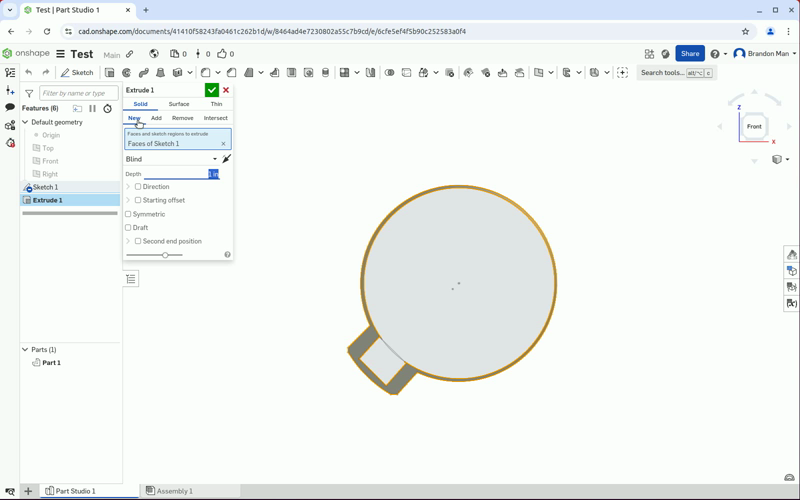
text(5.055)
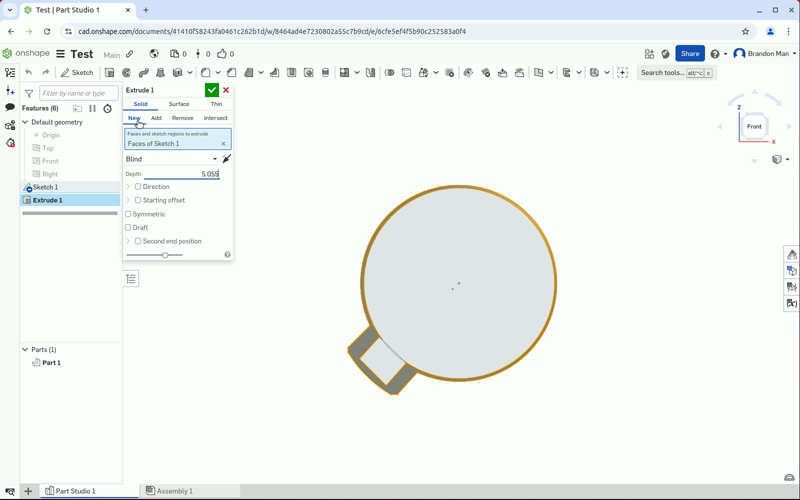
key(enter)
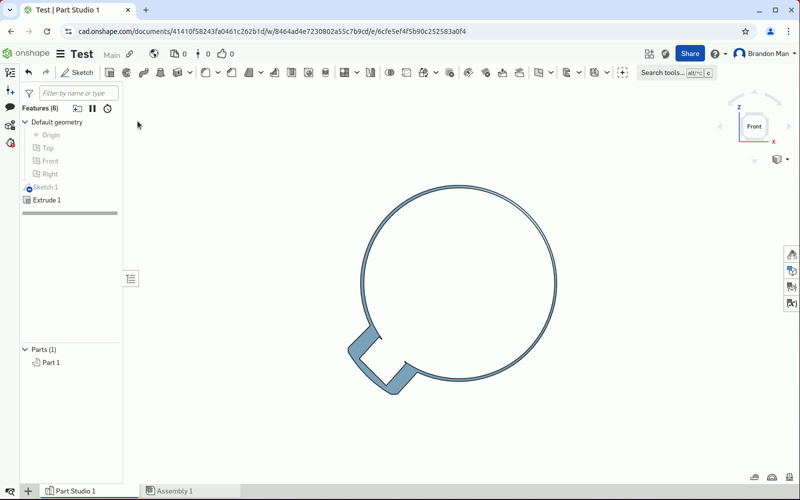
key(shift+h)
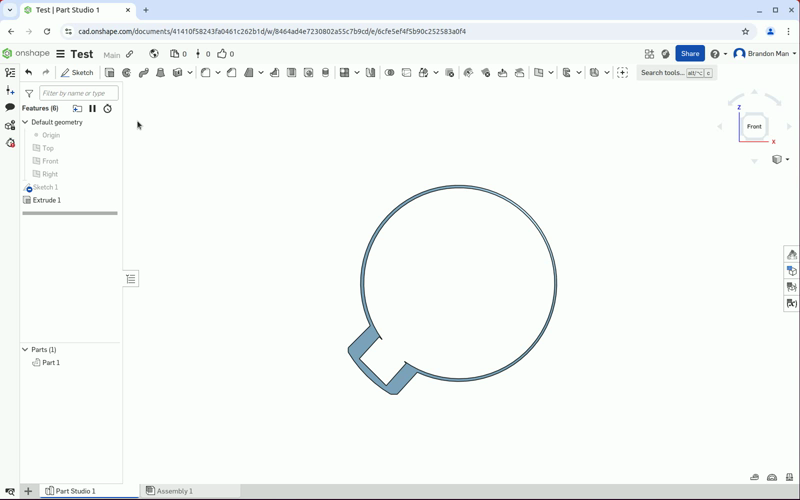
key(shift+h)
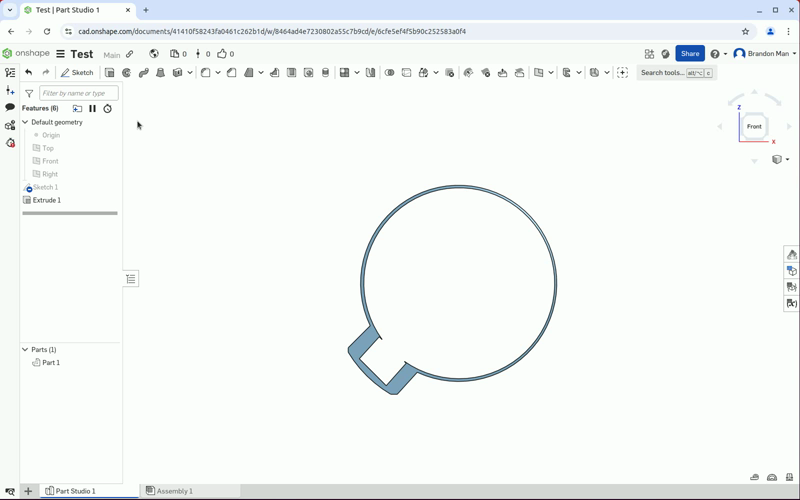
mouse_move(73, 189)
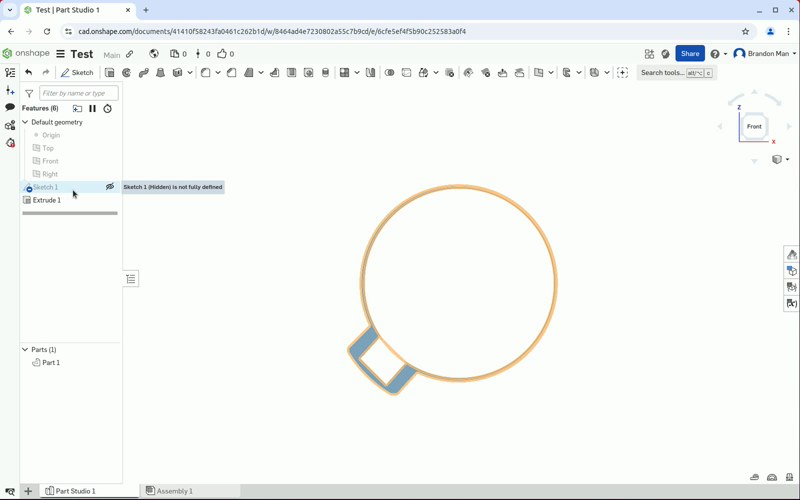
click(73, 189)
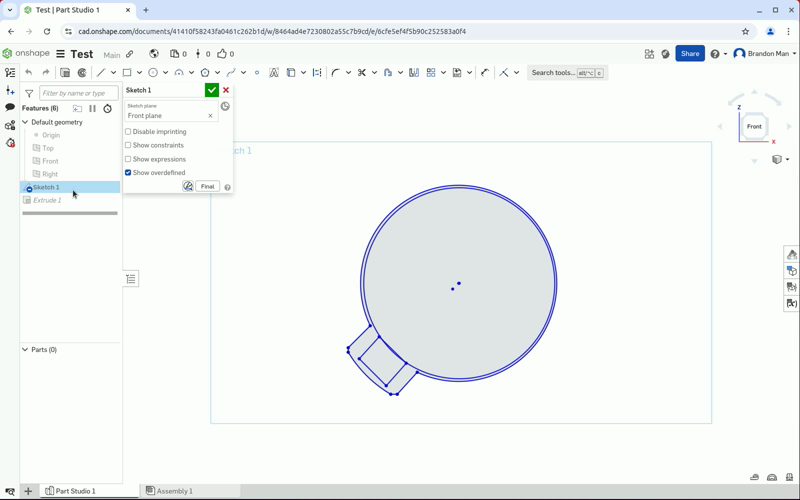
mouse_move(229, 92)
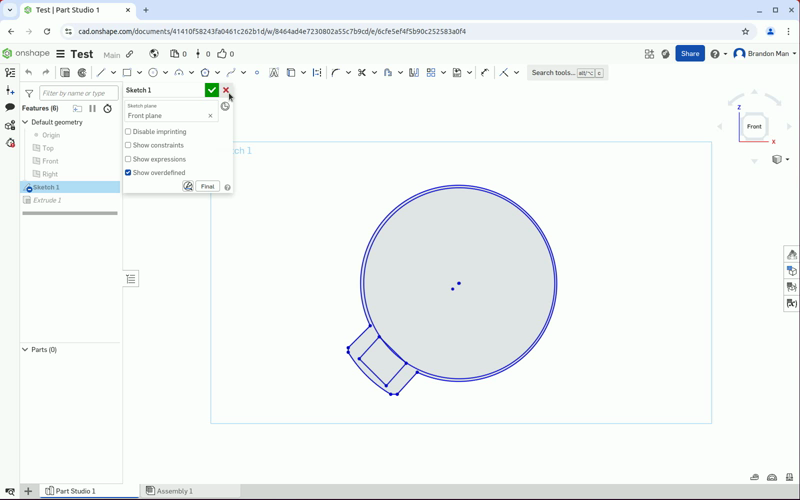
click(229, 92)
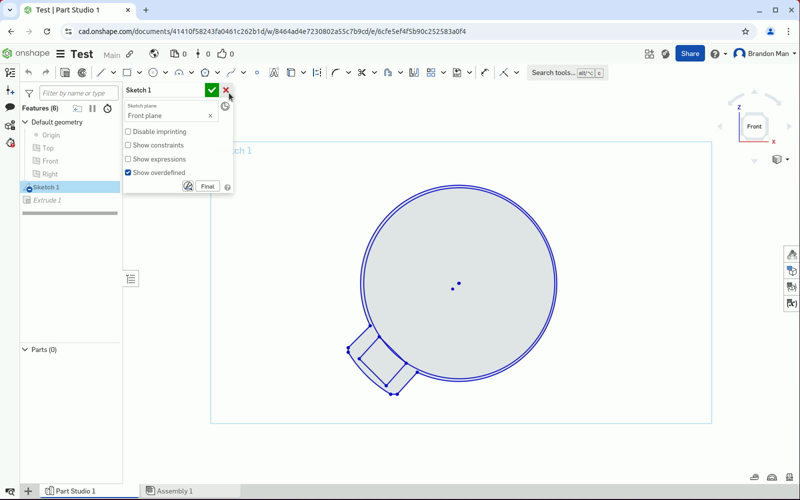
key(shift+s)
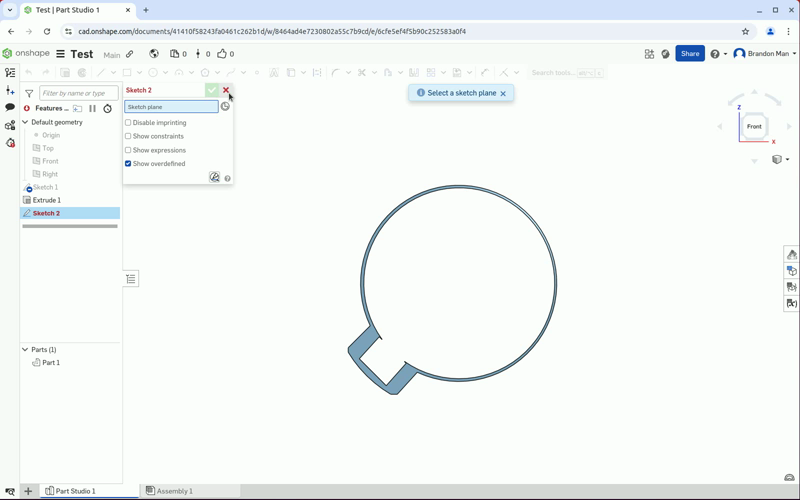
mouse_move(73, 163)
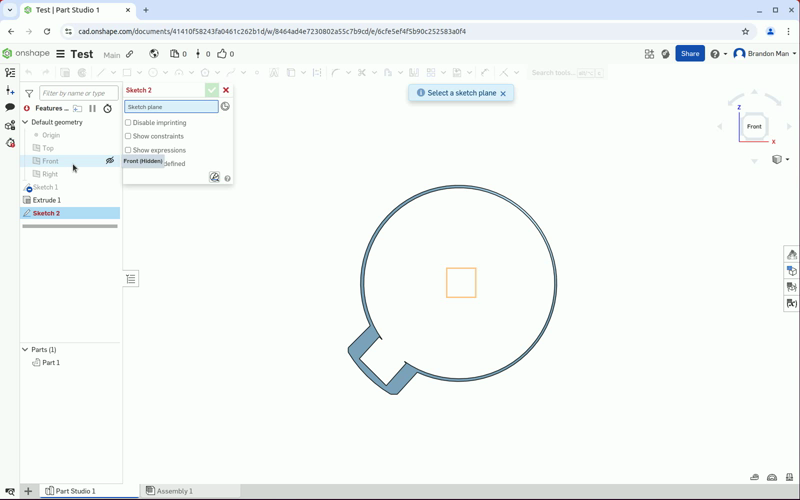
click(73, 163)
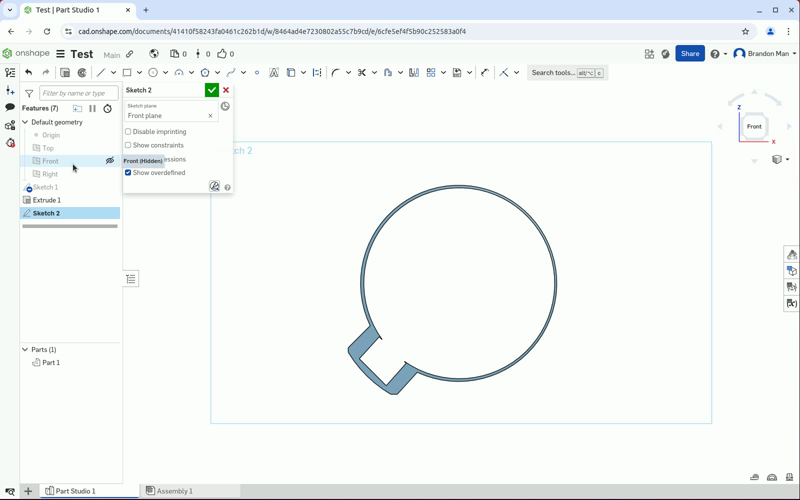
mouse_move(73, 352)
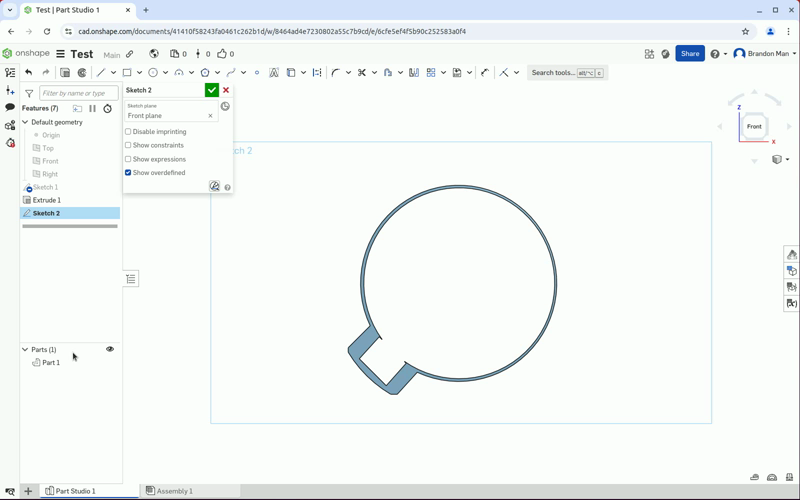
key(y)
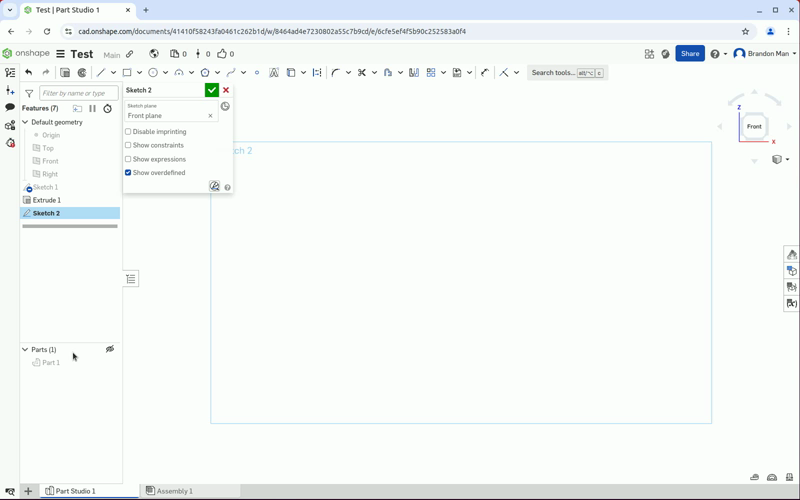
key(l)
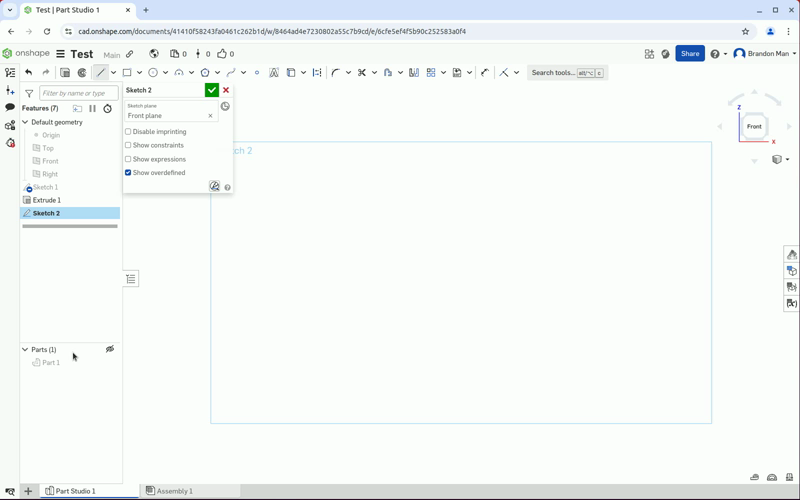
key_down(shift)
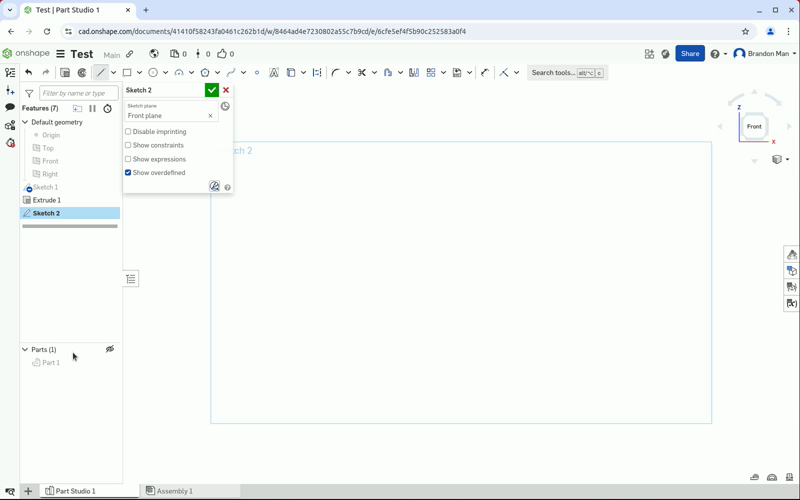
mouse_move(358, 357)
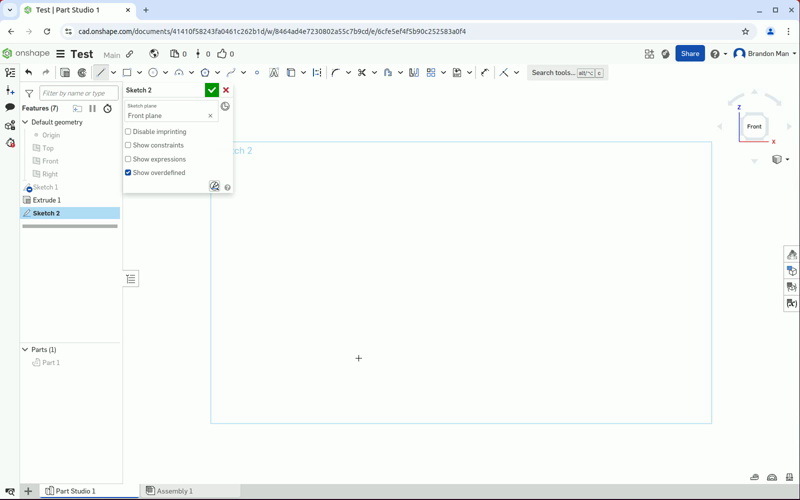
click(358, 357)
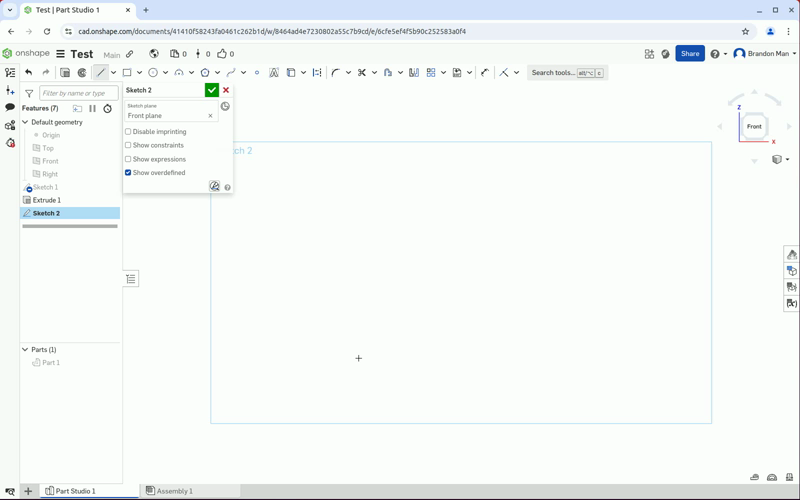
key_up(shift)
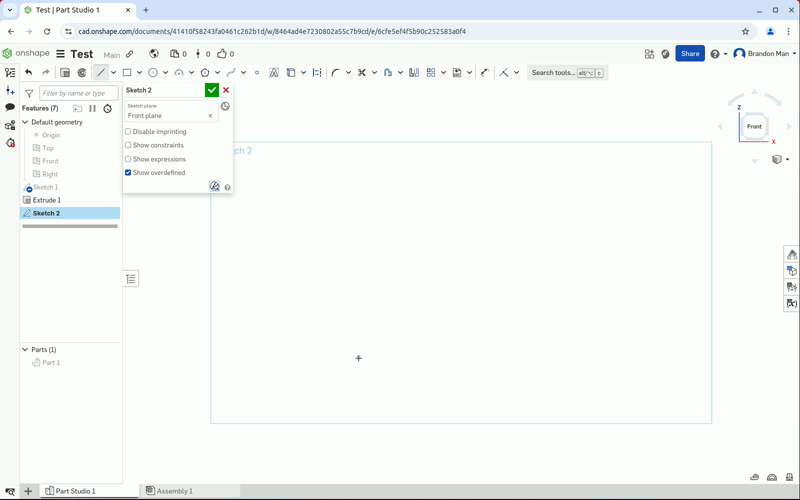
key_down(shift)
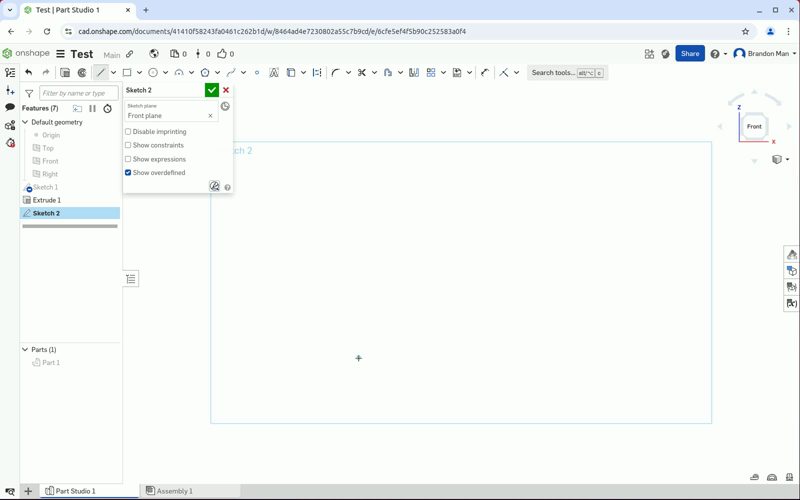
mouse_move(388, 357)
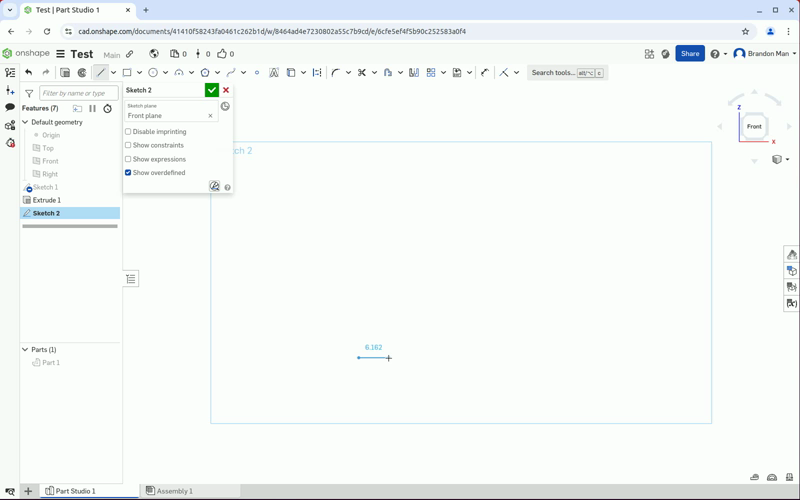
mouse_move(386, 385)
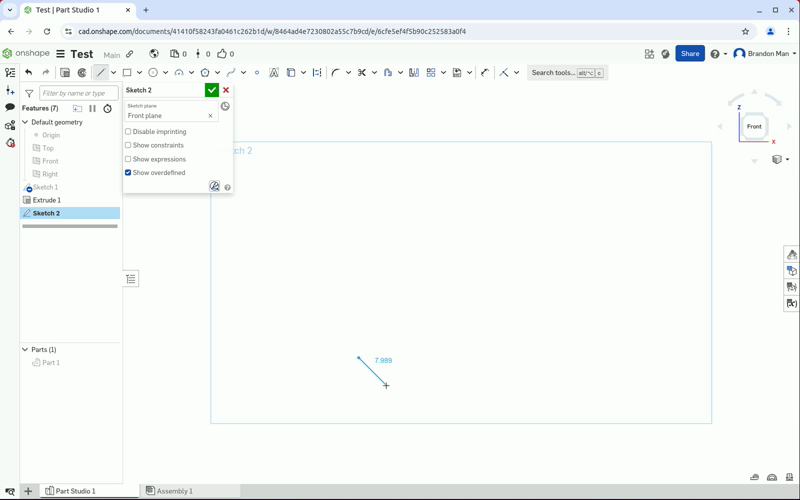
click(386, 385)
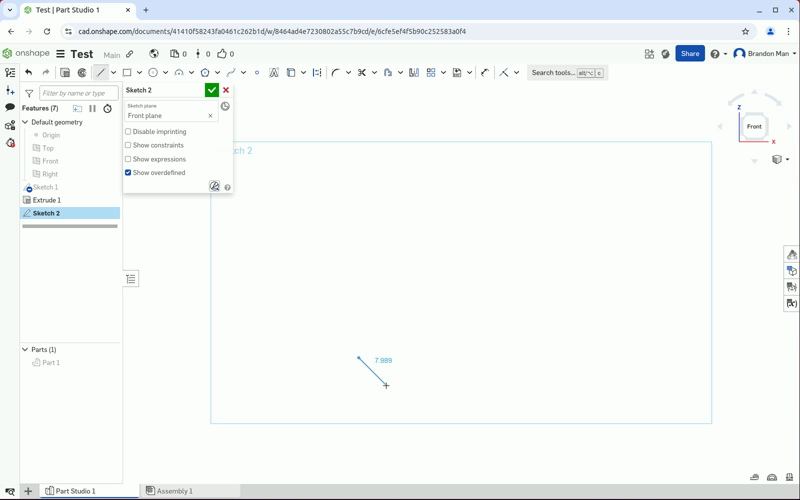
key_up(shift)
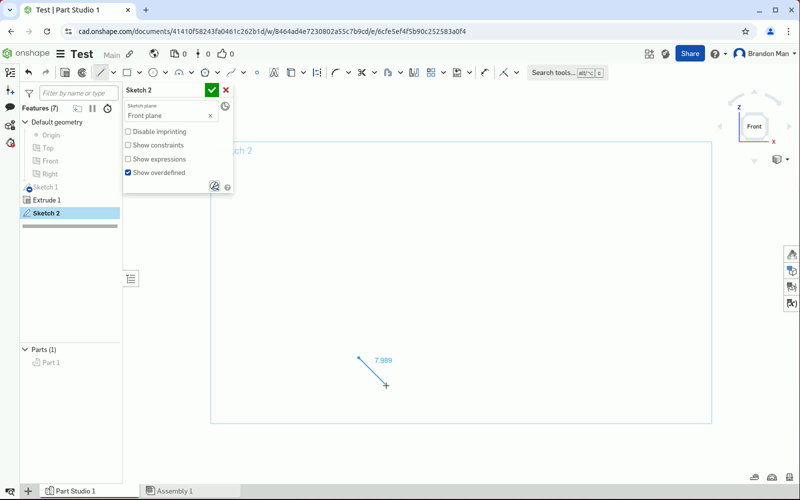
key_down(shift)
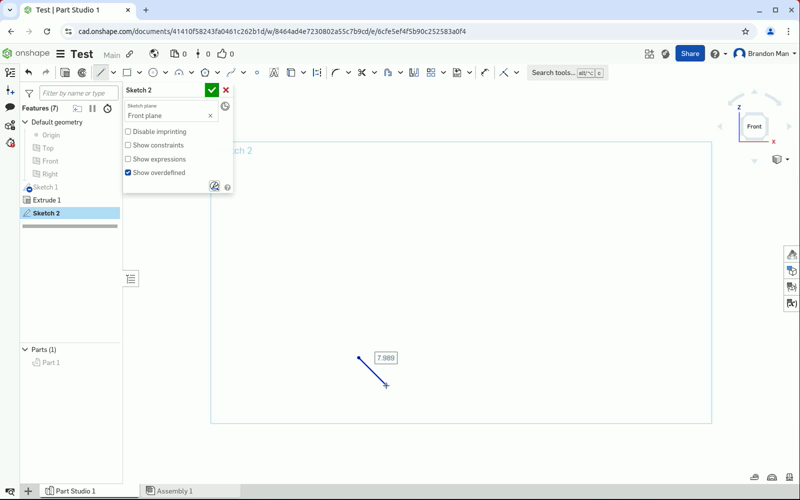
mouse_move(416, 385)
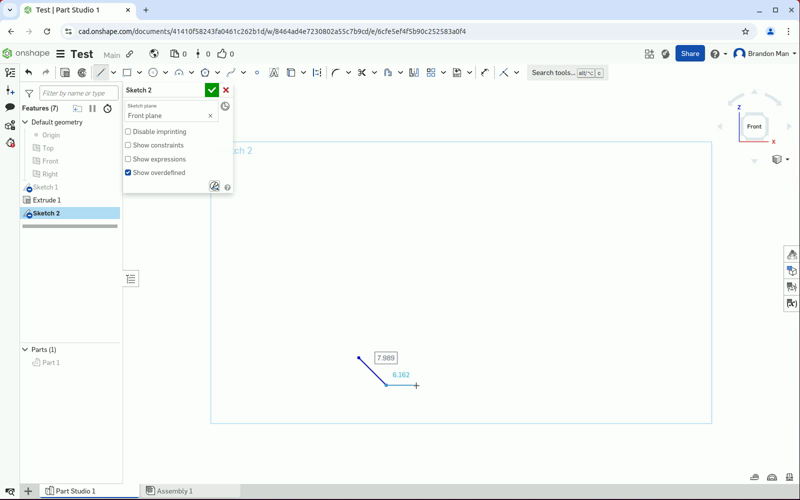
mouse_move(407, 363)
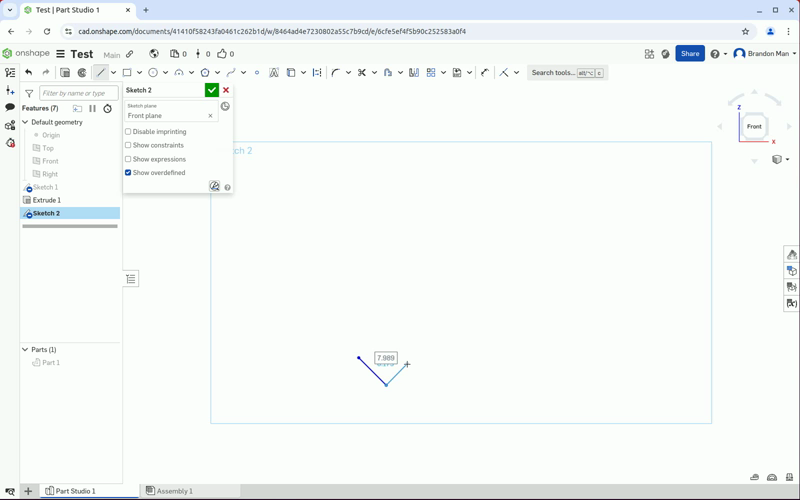
click(407, 363)
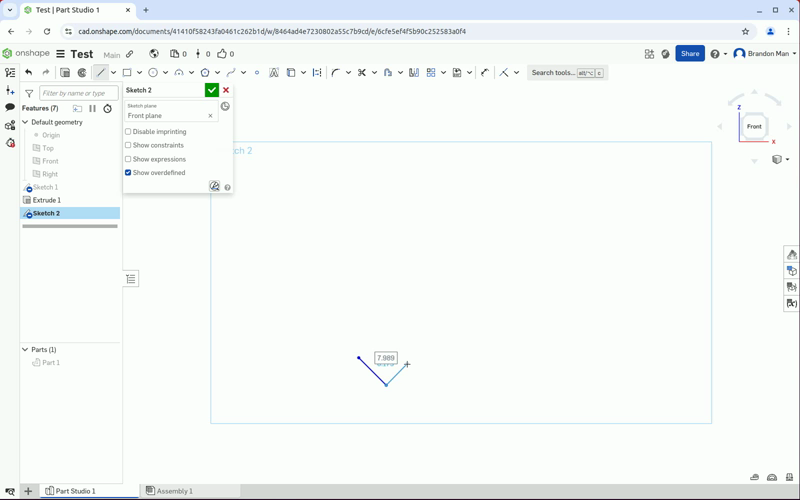
key_up(shift)
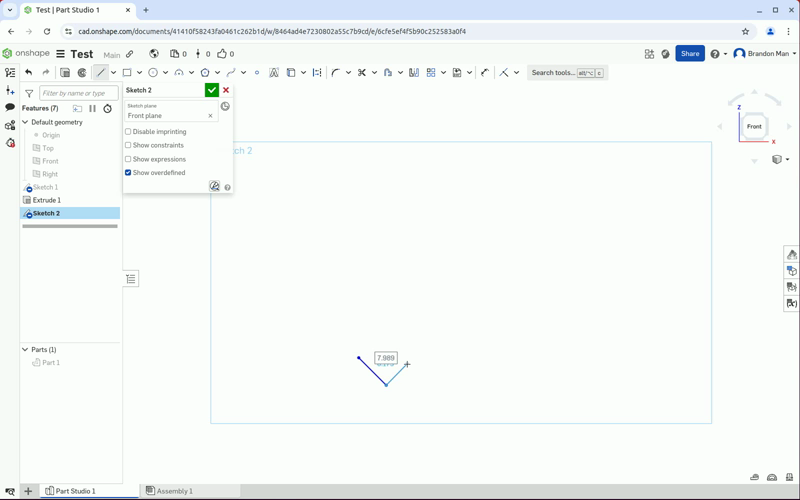
key_down(shift)
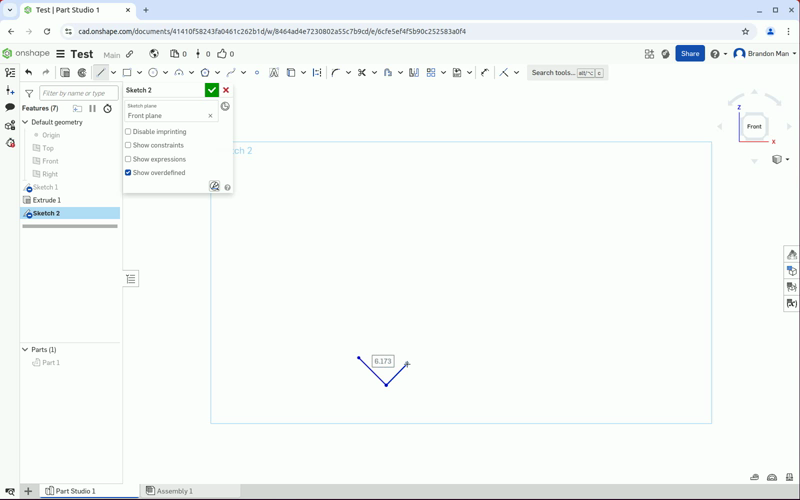
mouse_move(437, 363)
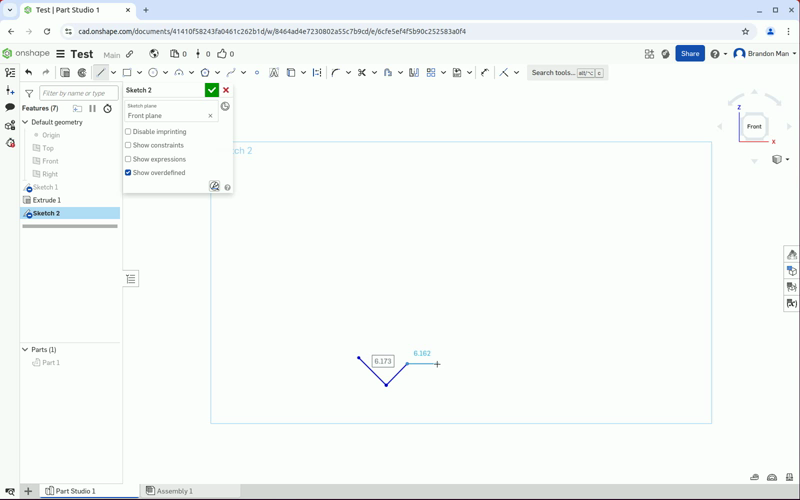
mouse_move(380, 336)
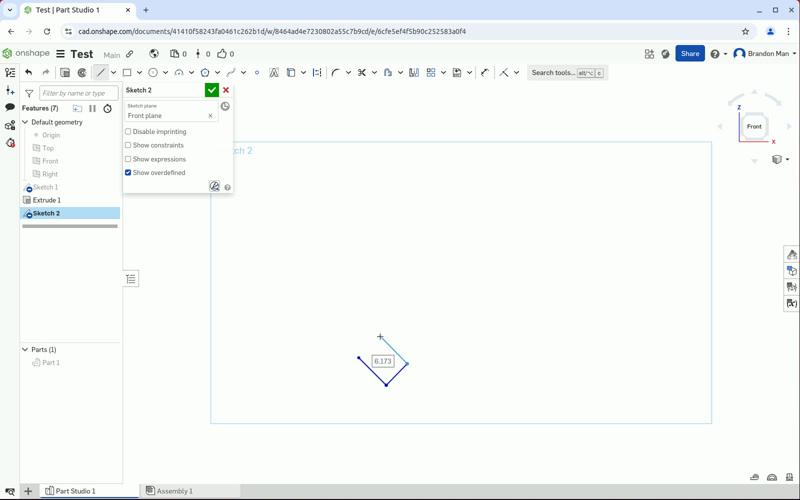
click(380, 336)
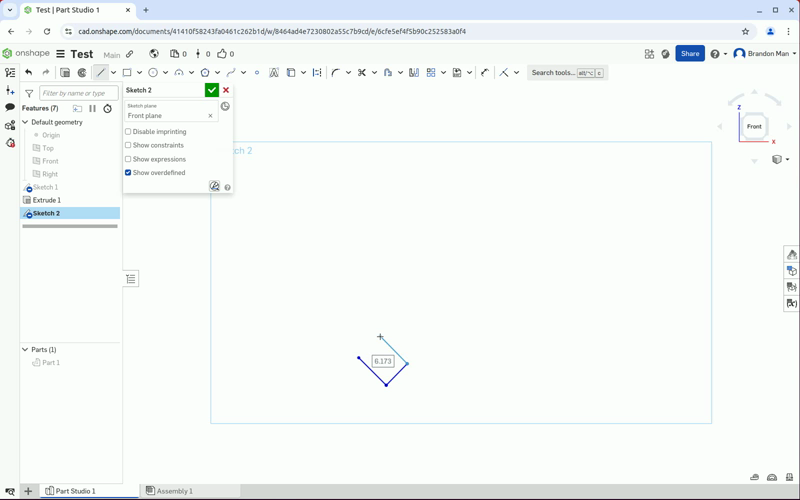
key_up(shift)
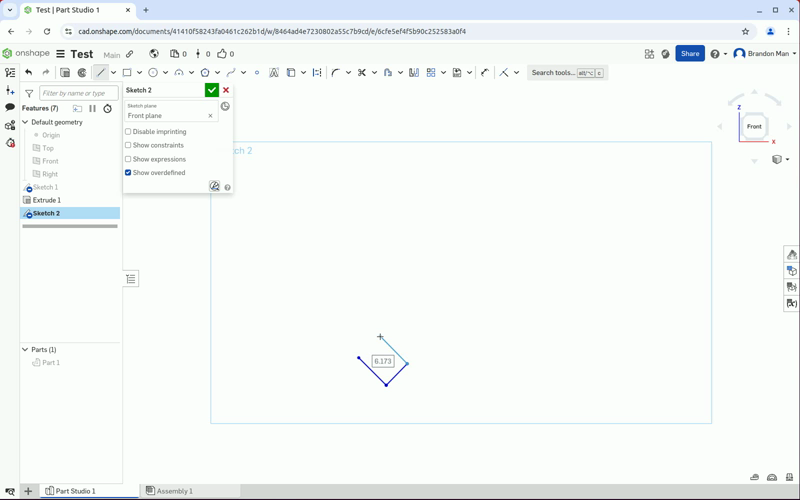
mouse_move(410, 336)
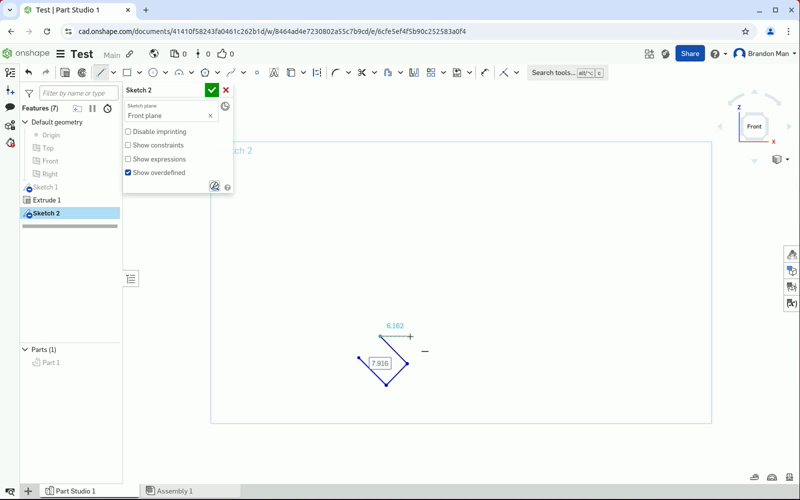
key_down(shift)
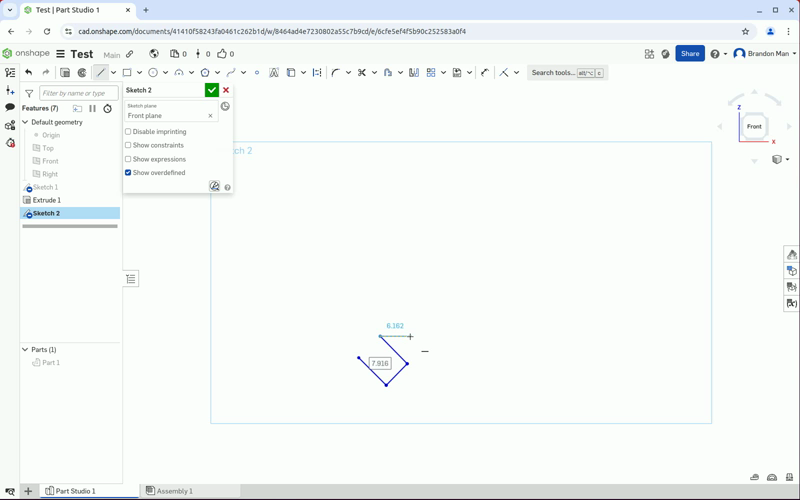
mouse_move(358, 357)
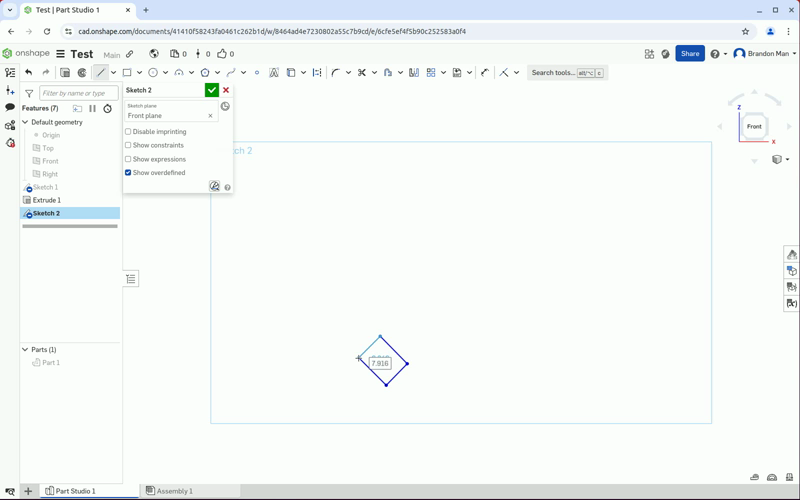
key_up(shift)
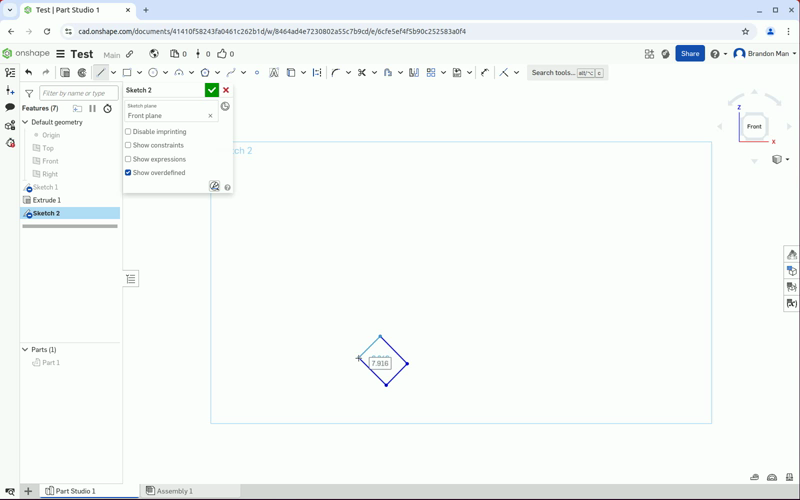
click(358, 357)
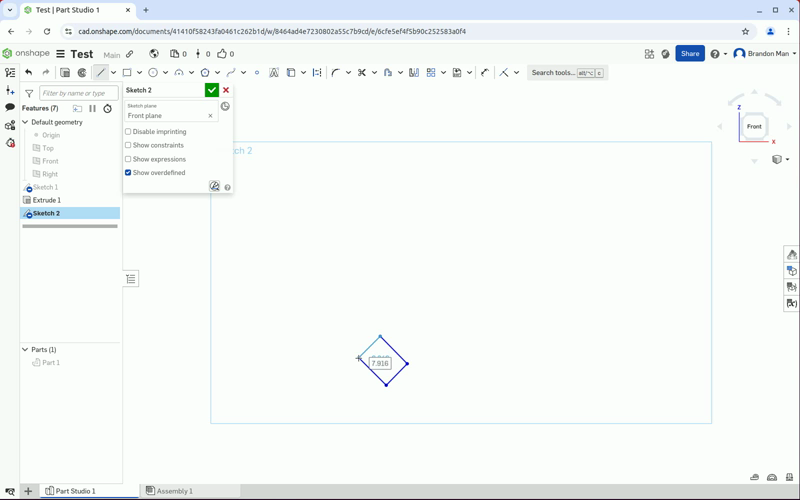
key(esc)
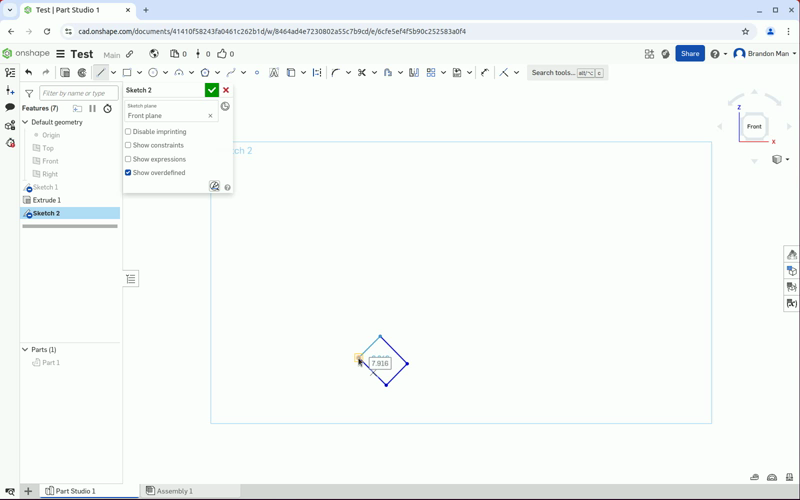
key(c)
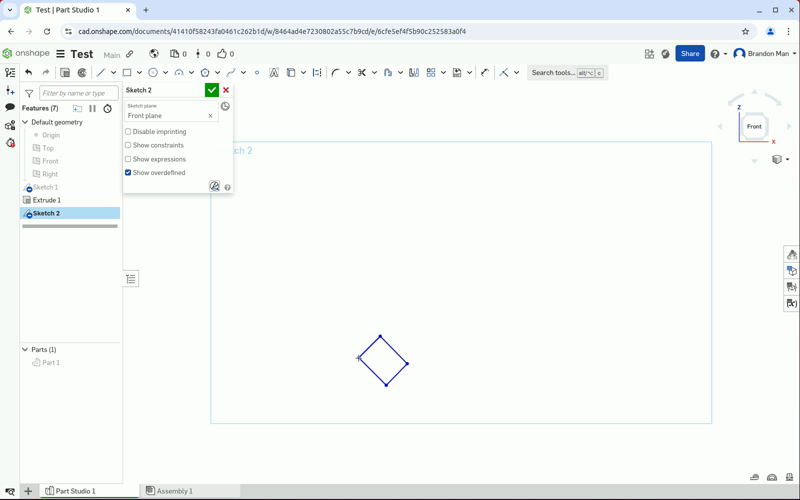
key_down(shift)
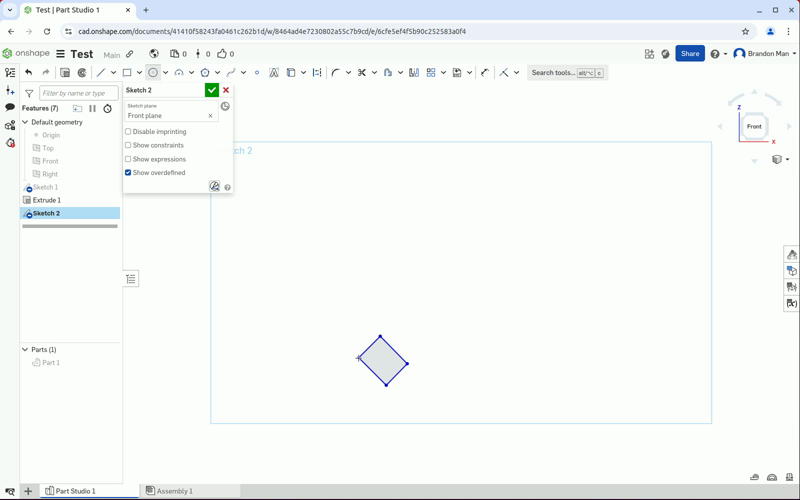
mouse_move(383, 360)
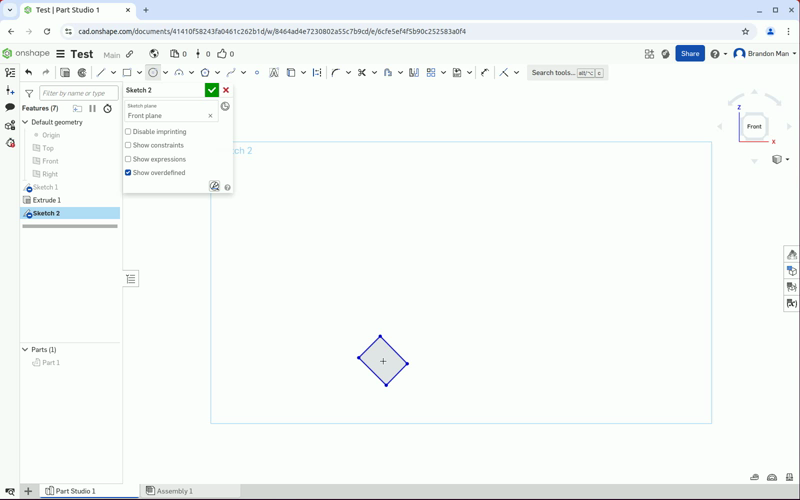
click(383, 360)
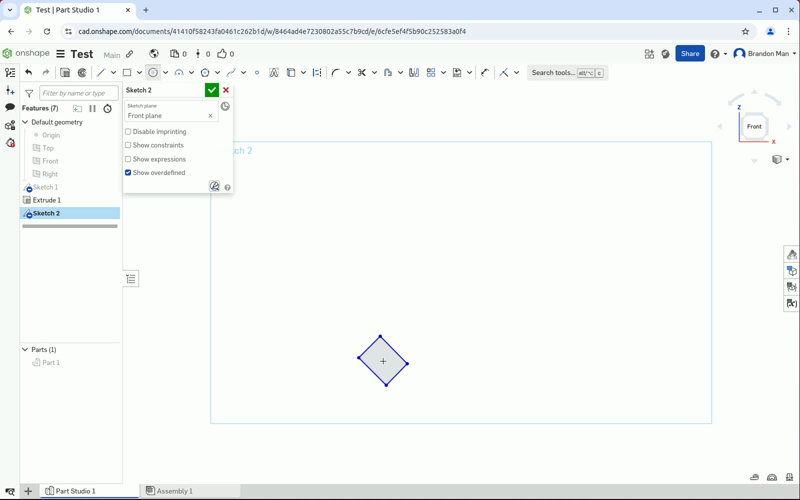
key_up(shift)
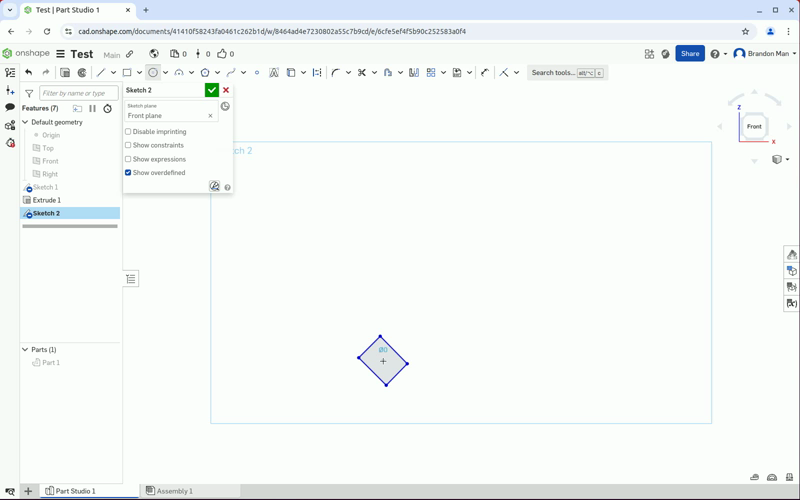
mouse_move(392, 360)
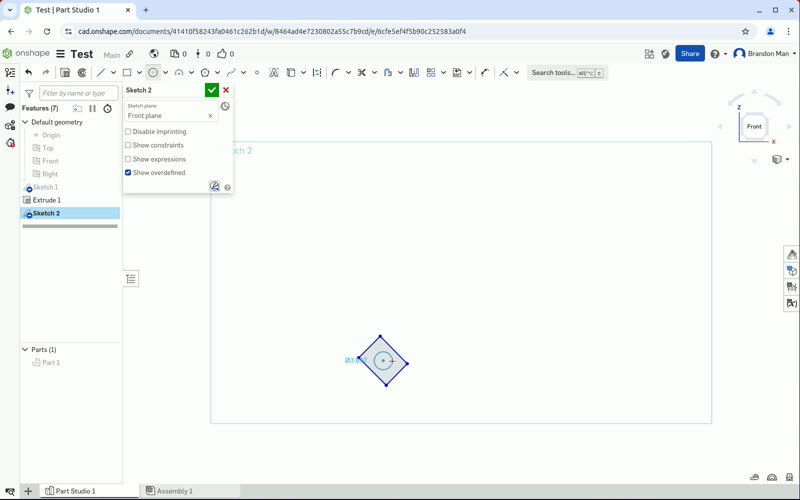
click(392, 360)
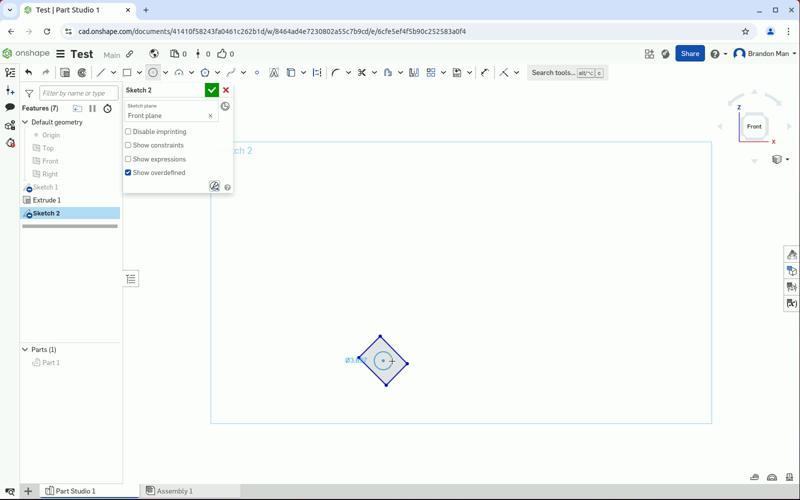
key(esc)
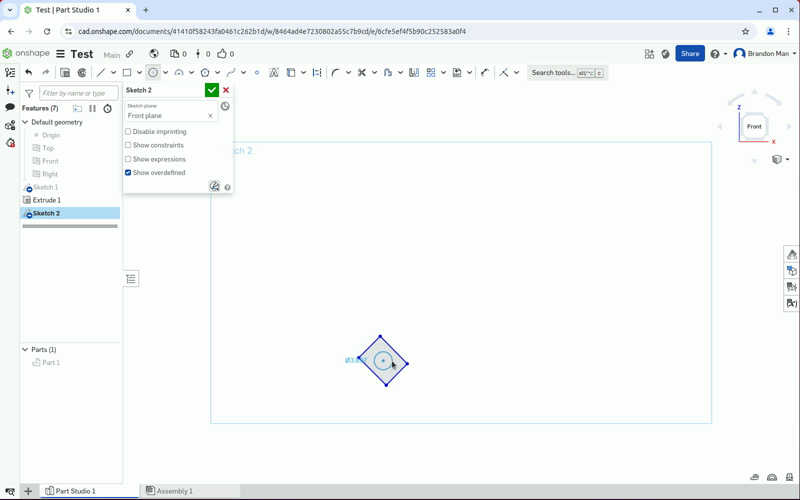
mouse_move(382, 374)
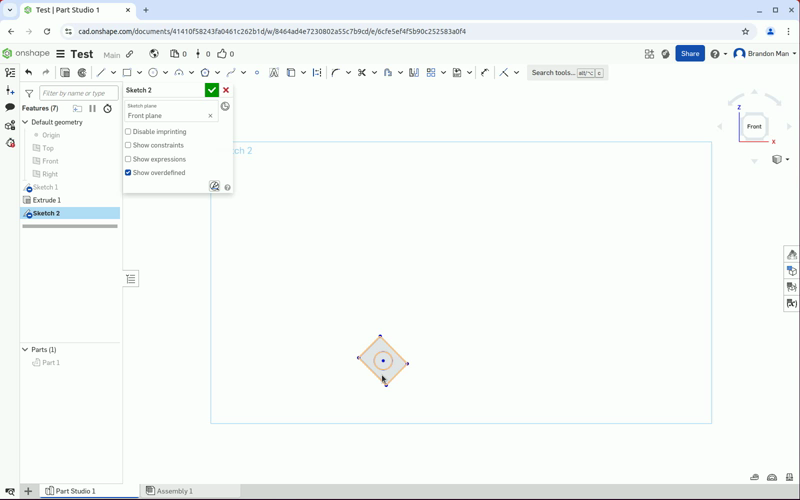
scroll(6)
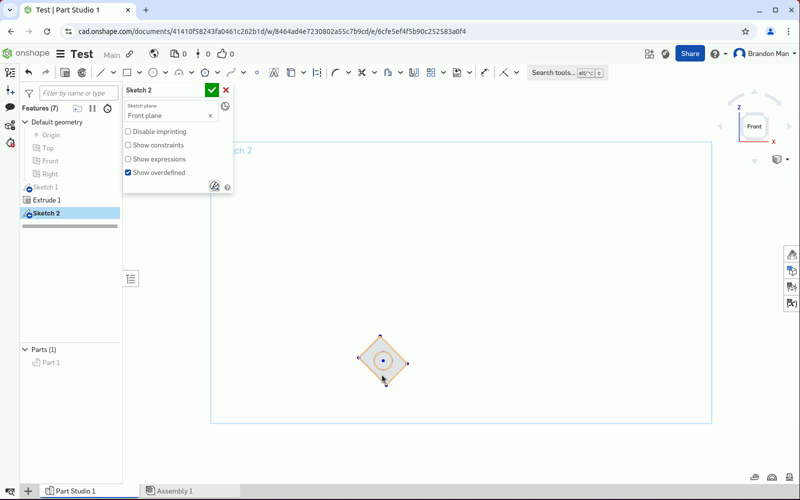
scroll(6)
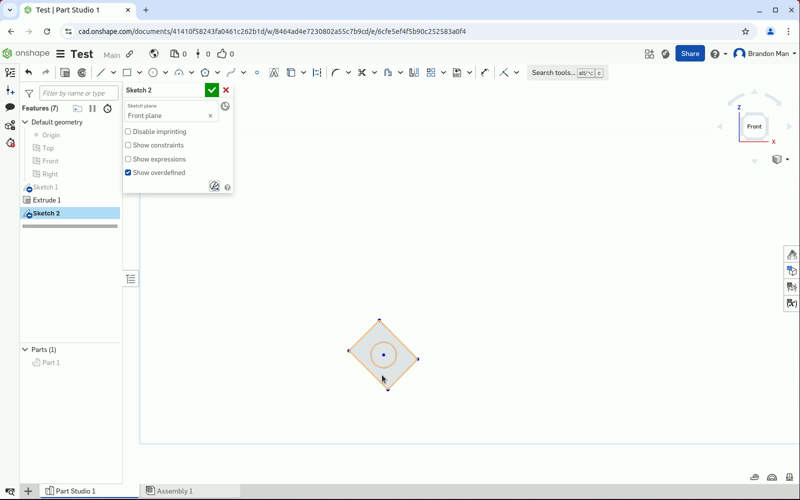
scroll(6)
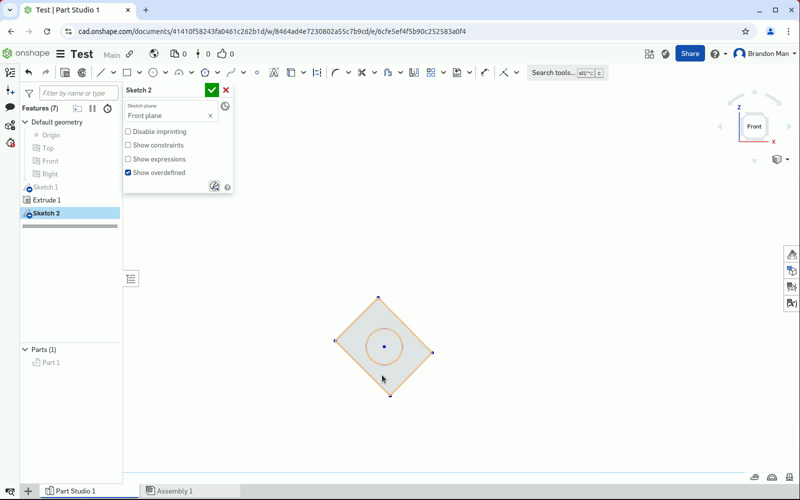
scroll(6)
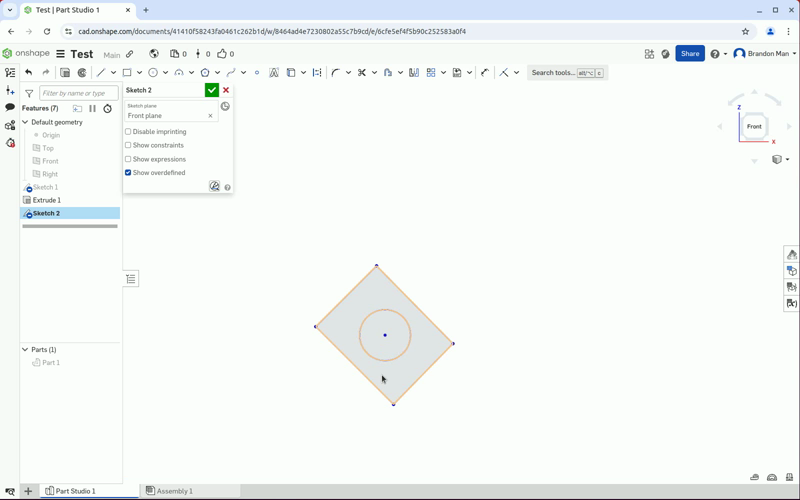
scroll(6)
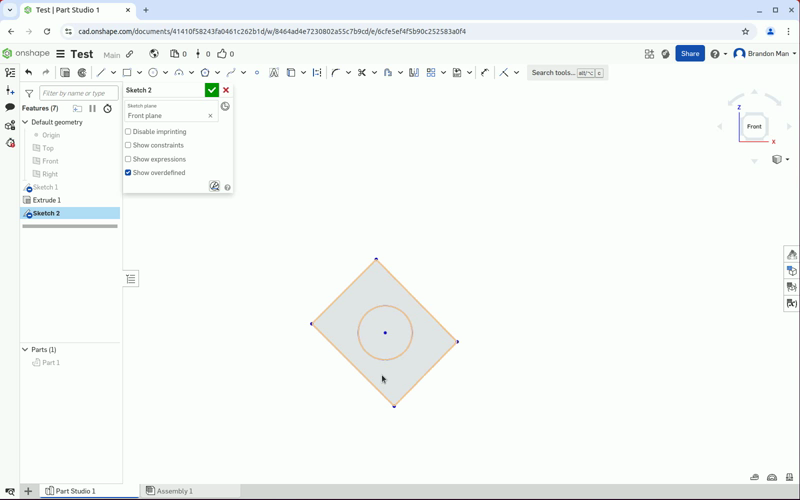
scroll(6)
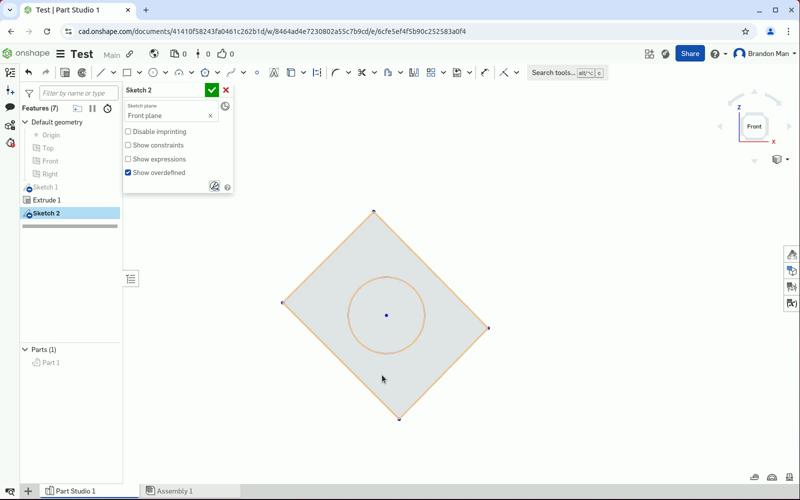
scroll(6)
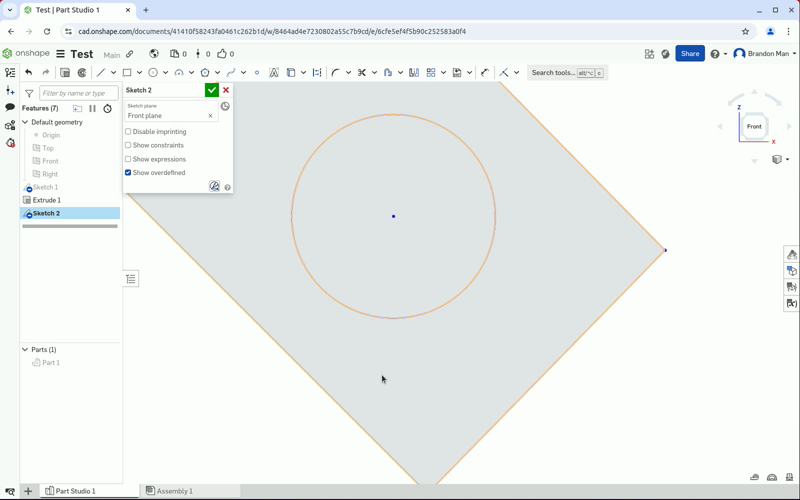
click(382, 374)
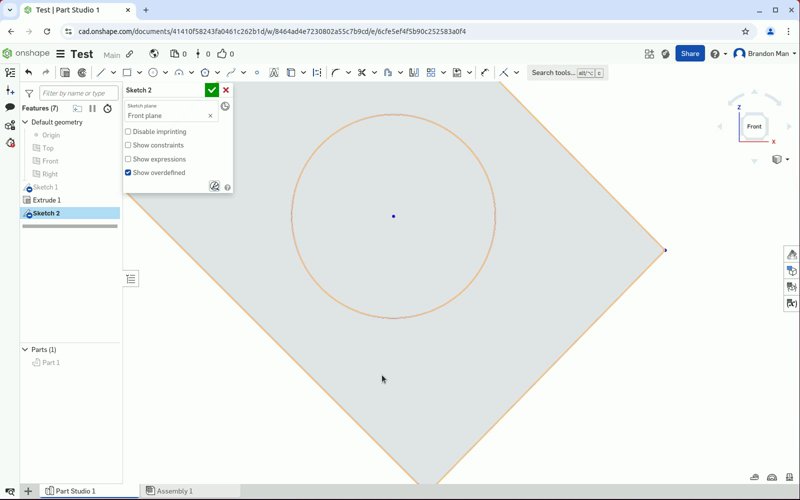
scroll(-6)
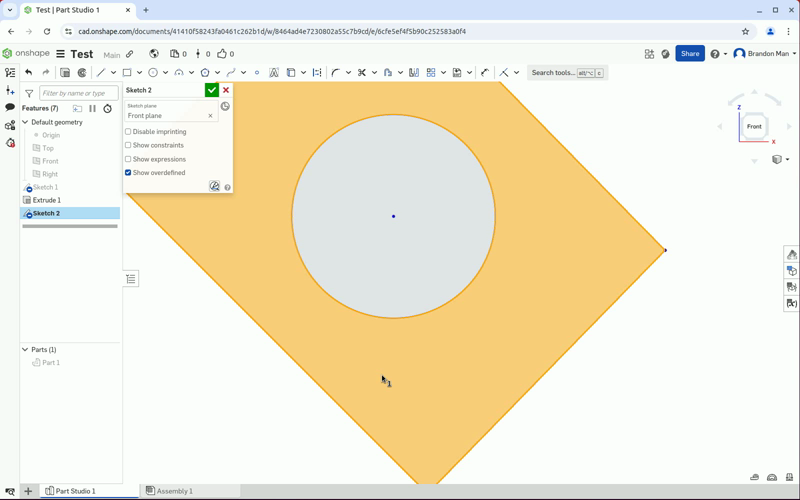
scroll(-6)
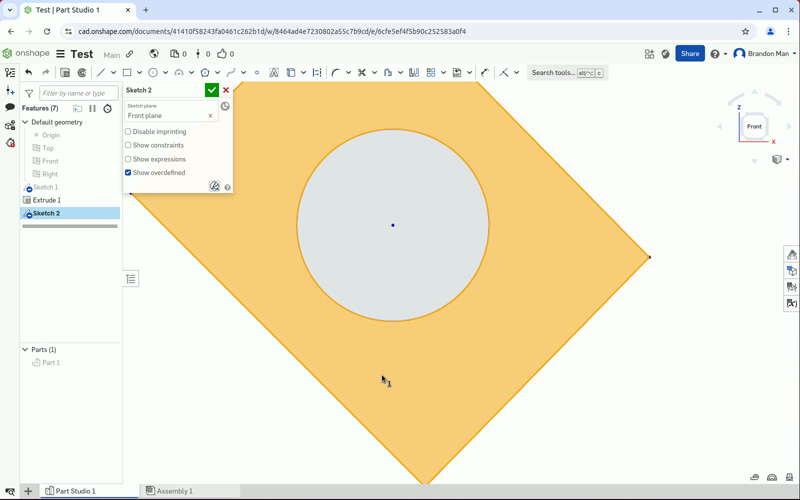
scroll(-6)
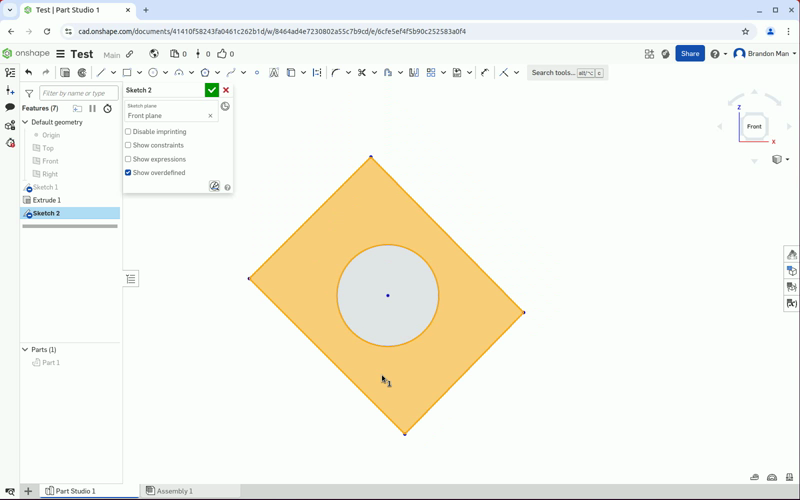
scroll(-6)
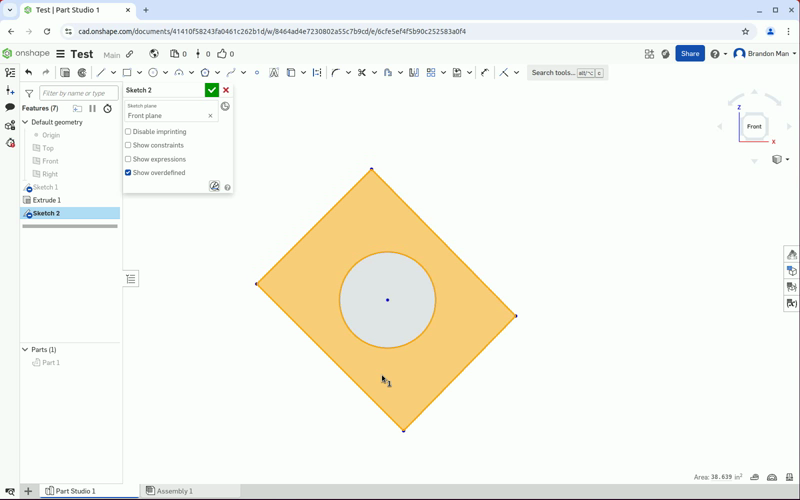
scroll(-6)
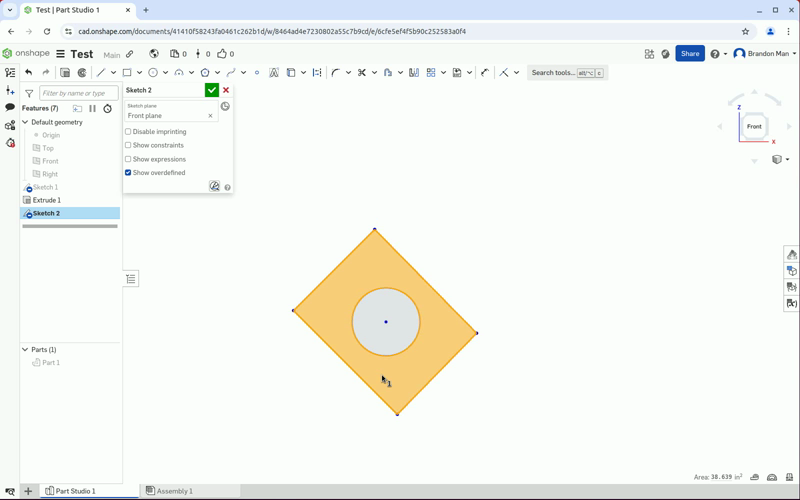
scroll(-6)
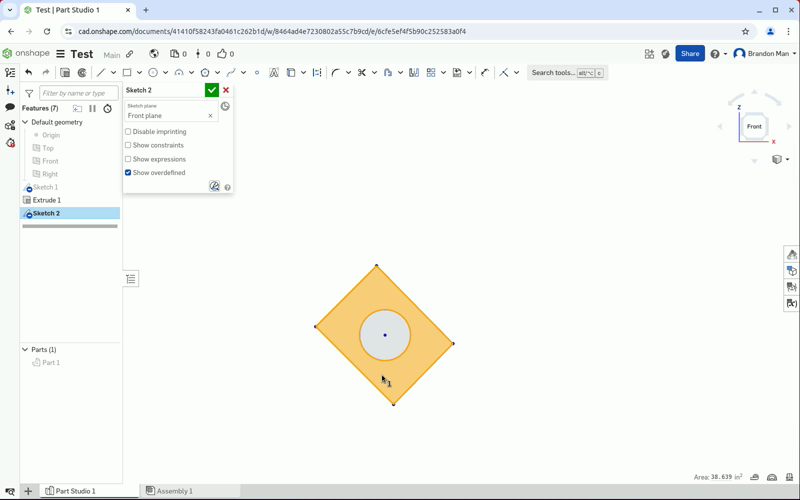
scroll(-6)
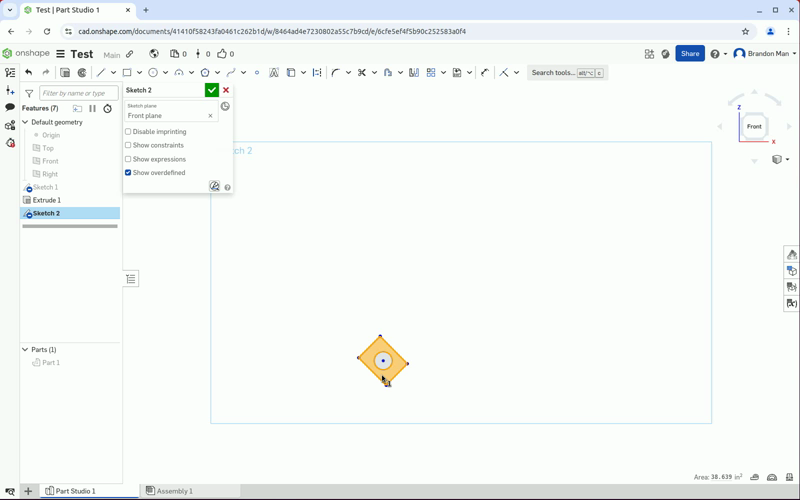
mouse_move(73, 352)
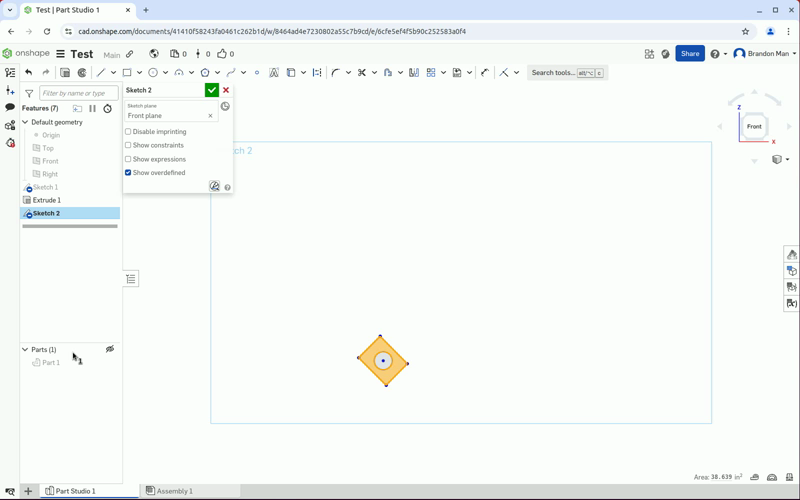
key(shift+y)
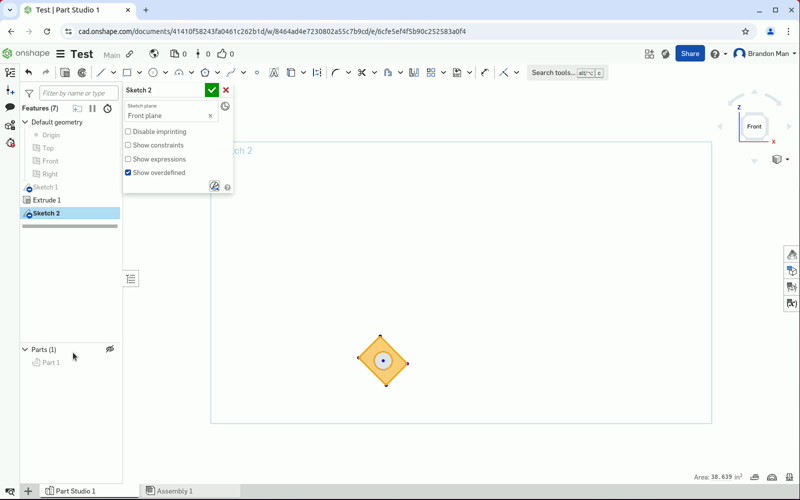
key(shift+e)
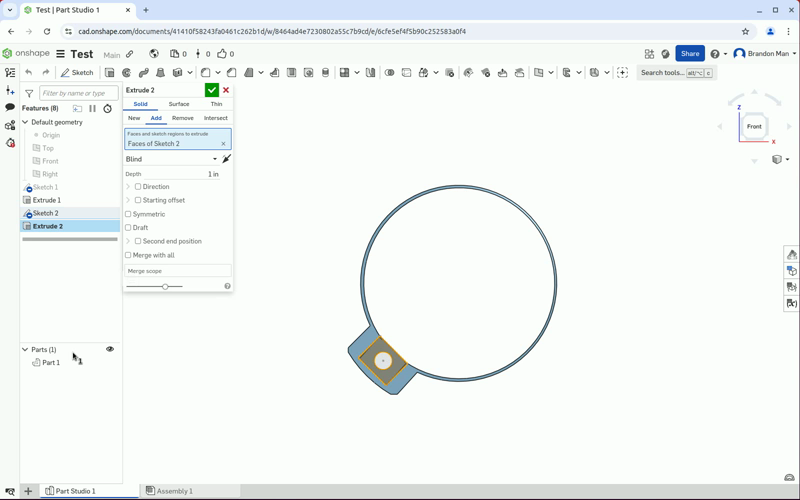
mouse_move(143, 106)
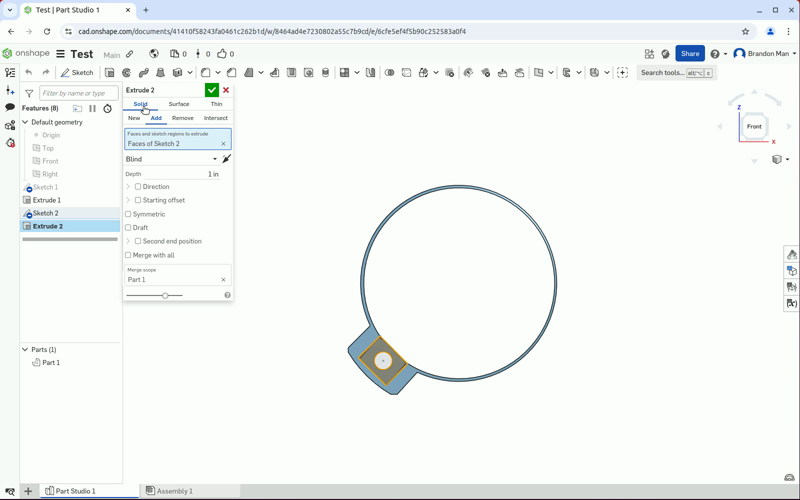
click(143, 106)
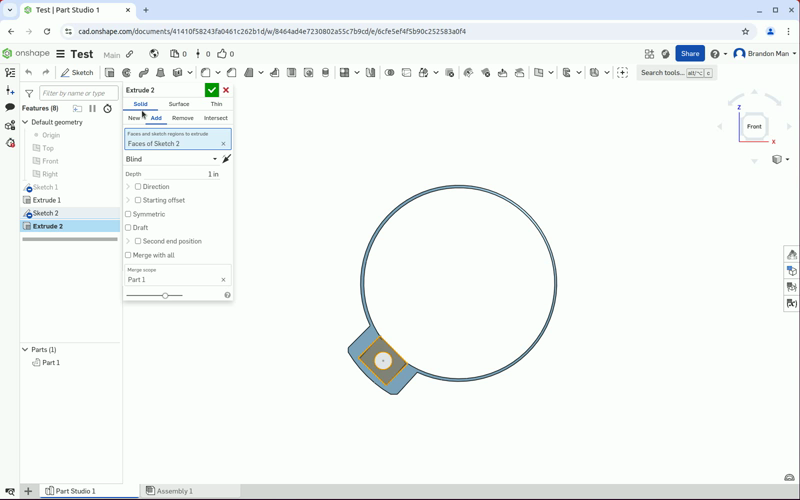
mouse_move(137, 120)
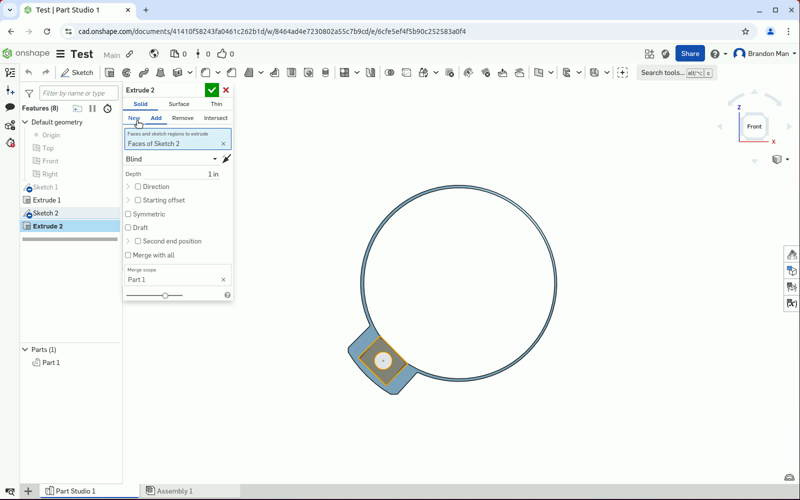
click(137, 120)
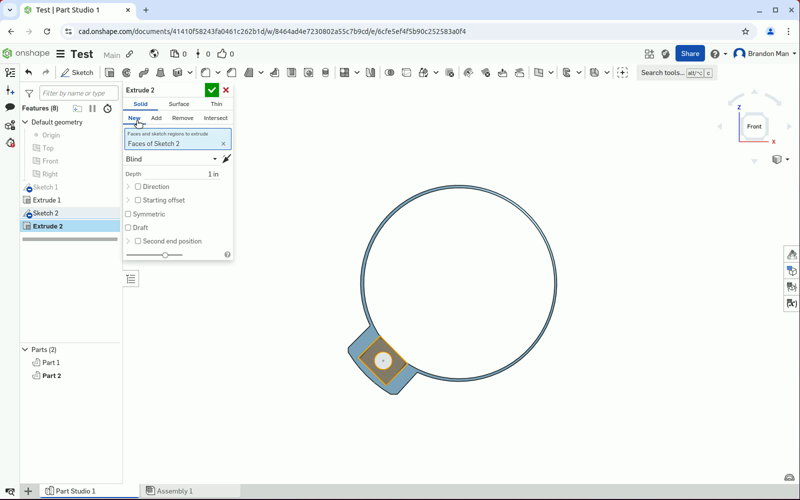
key(tab, 4)
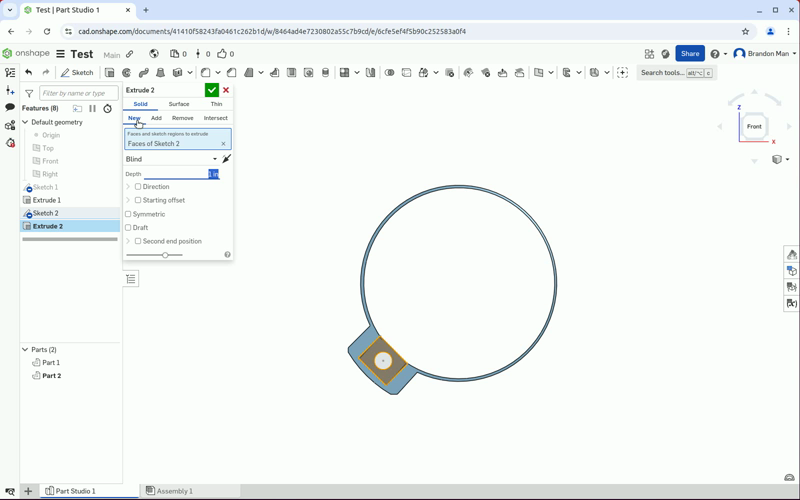
text(5.055)
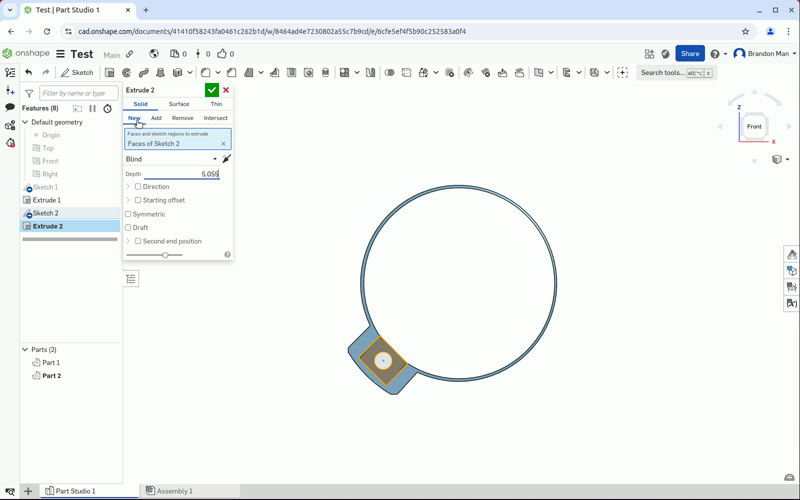
key(enter)
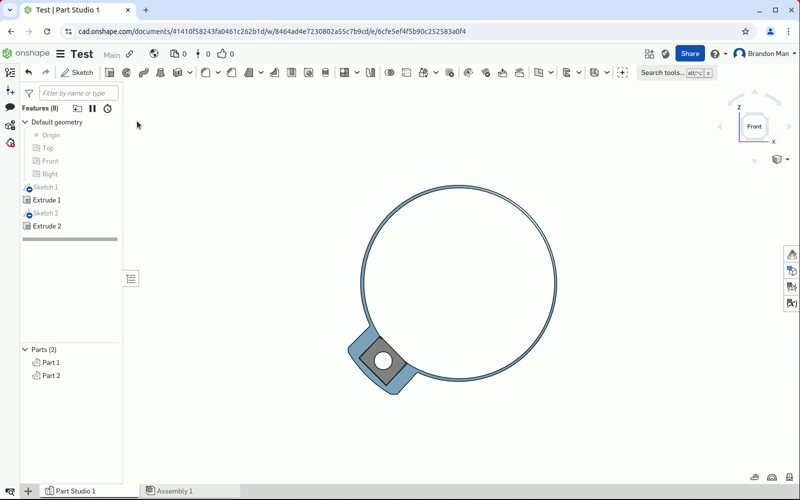
key(shift+h)
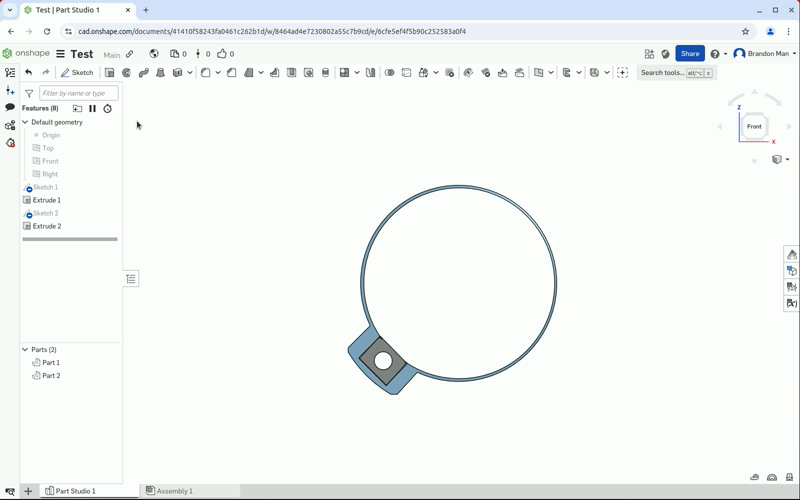
key(shift+h)
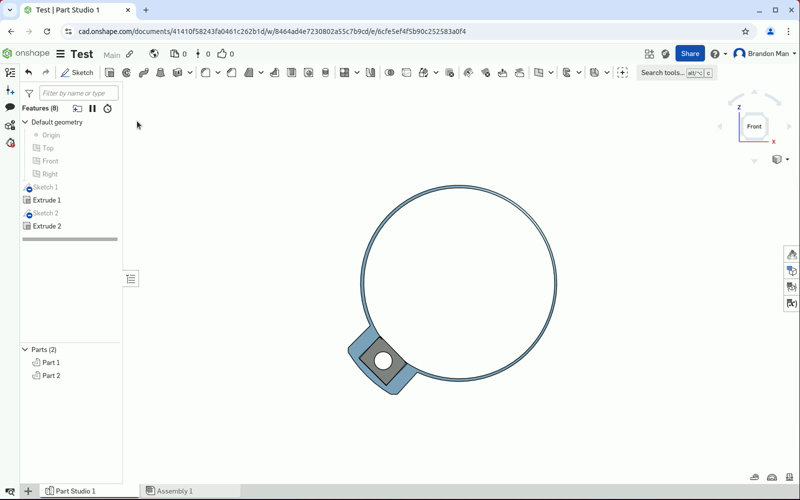
mouse_move(73, 189)
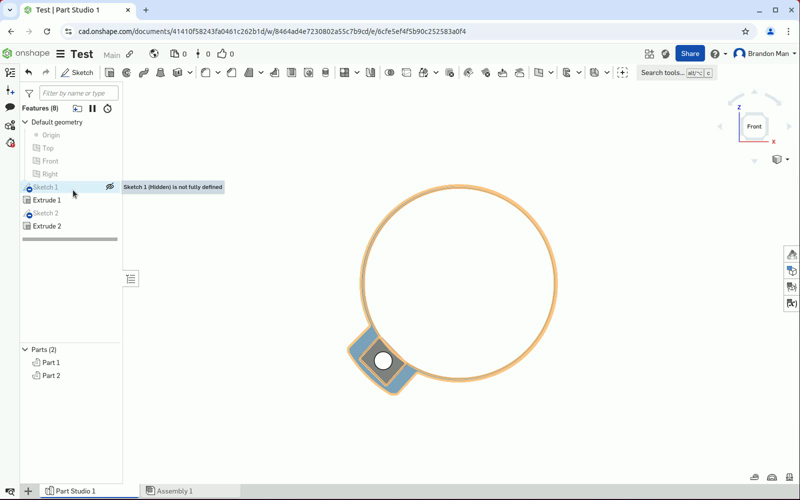
click(73, 189)
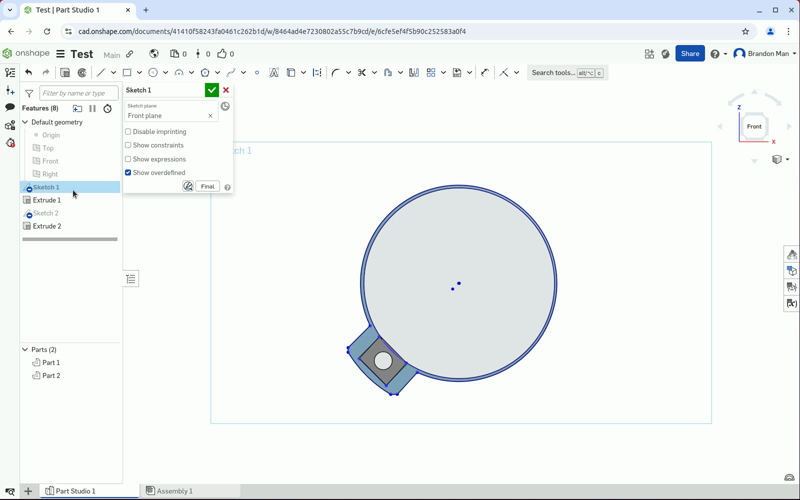
mouse_move(229, 92)
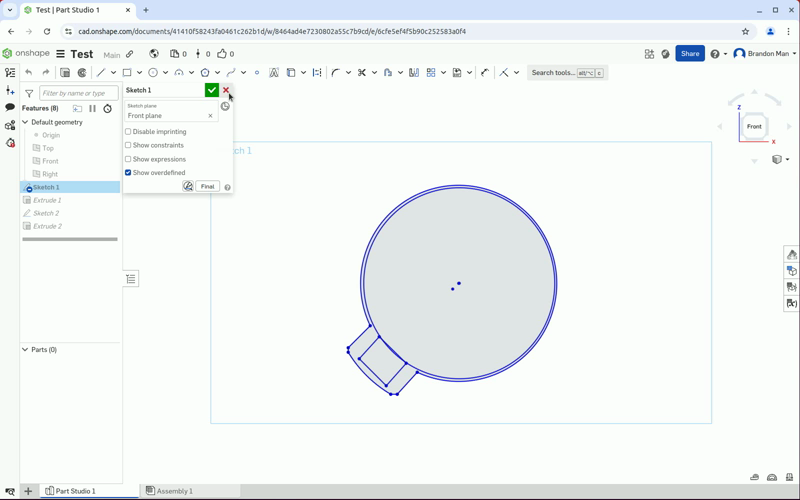
click(229, 92)
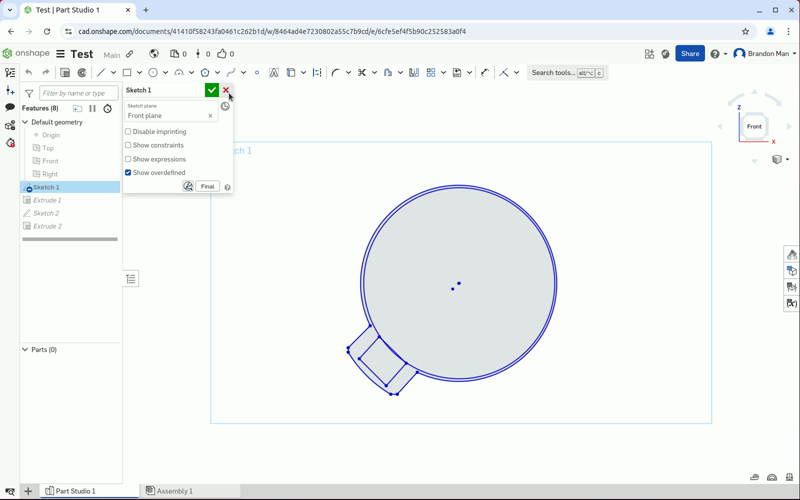
key(shift+s)
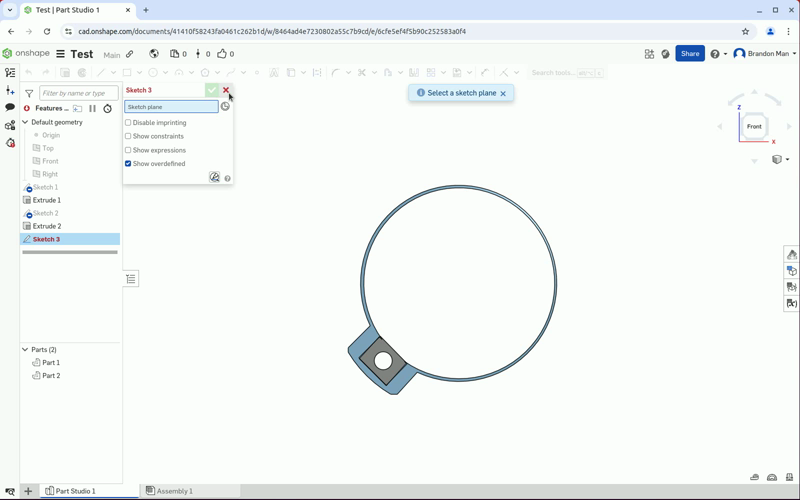
mouse_move(73, 163)
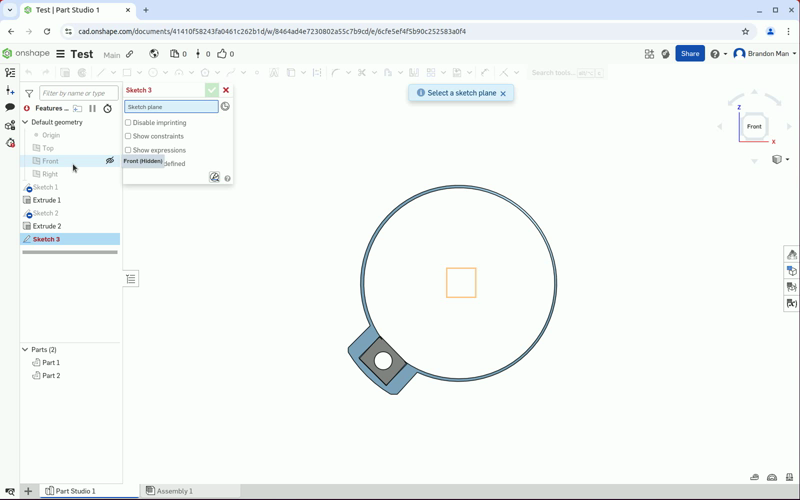
click(73, 163)
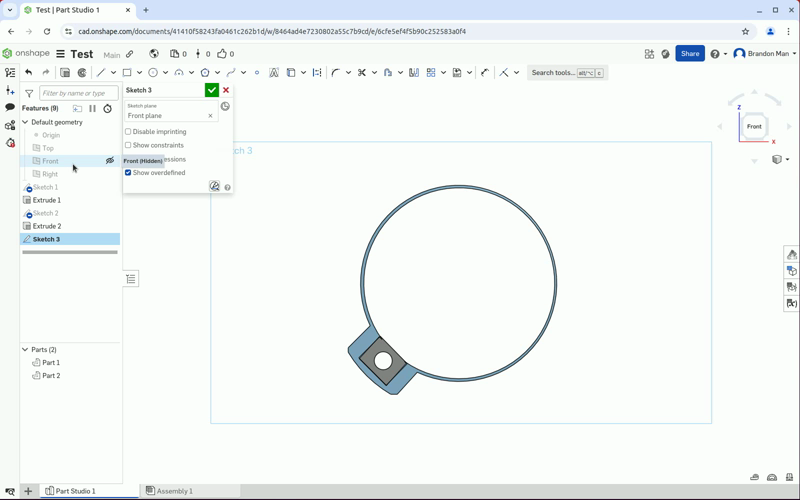
mouse_move(73, 352)
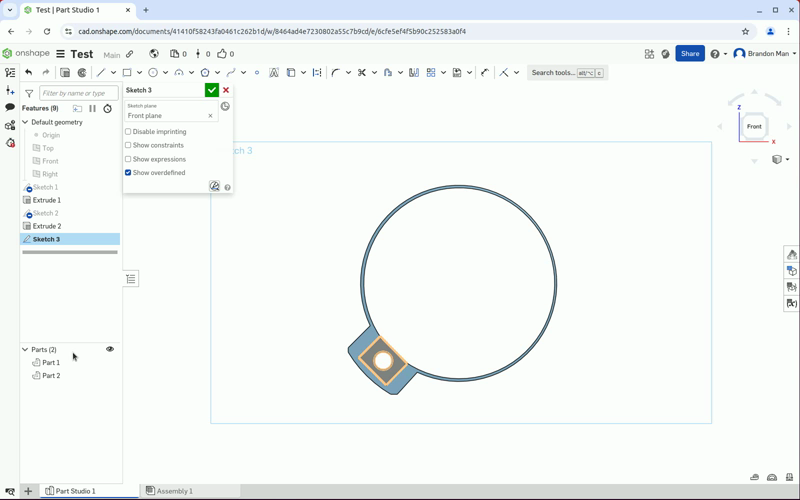
key(y)
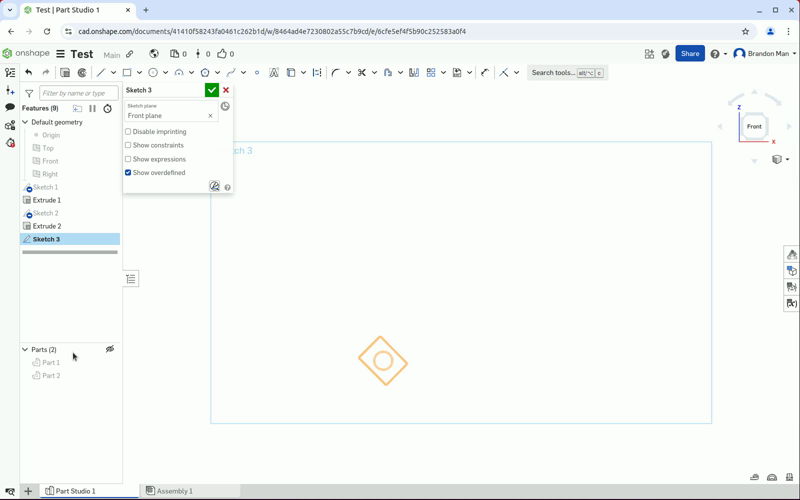
key(a)
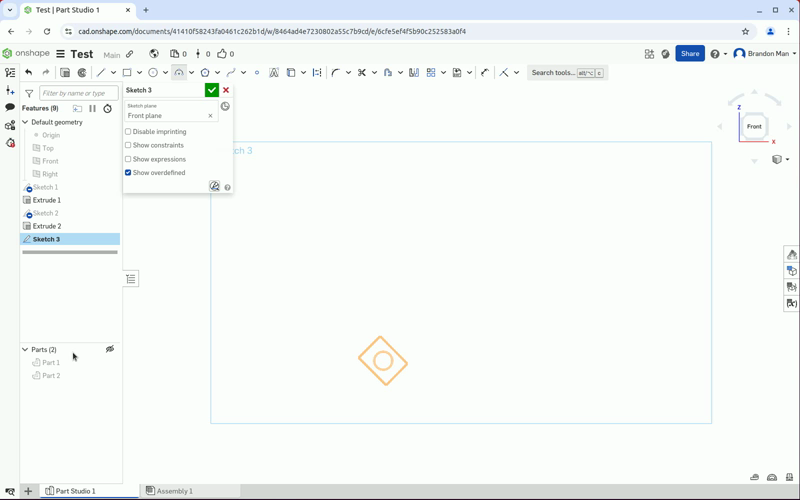
key_down(shift)
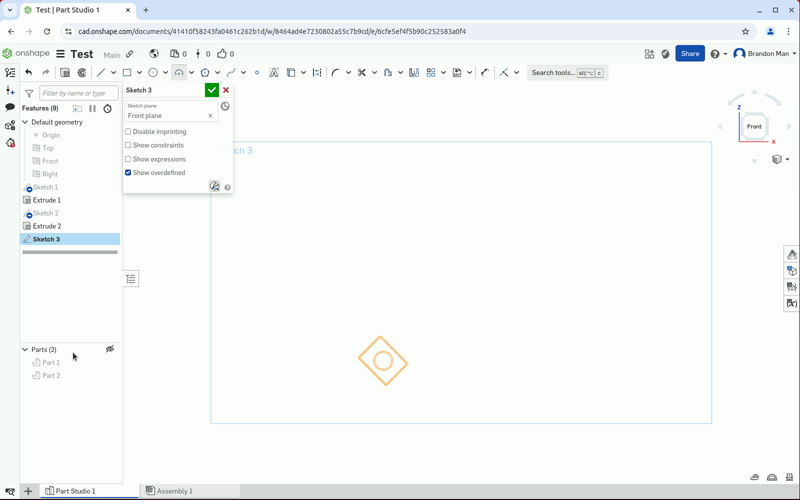
mouse_move(365, 288)
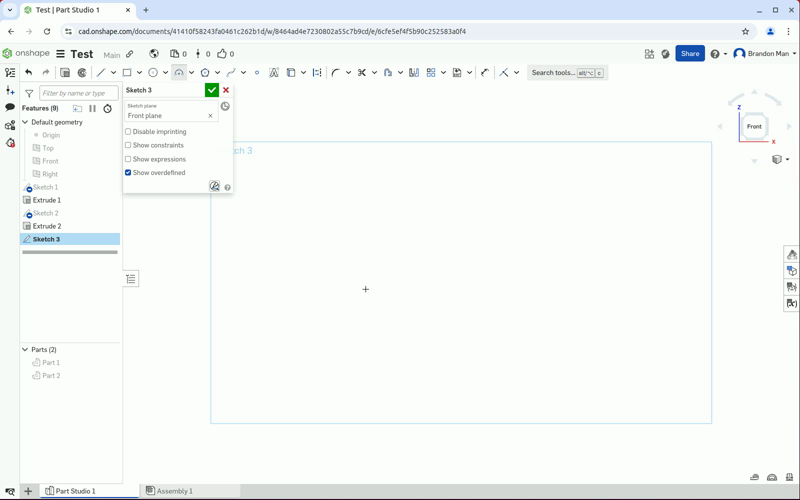
click(365, 288)
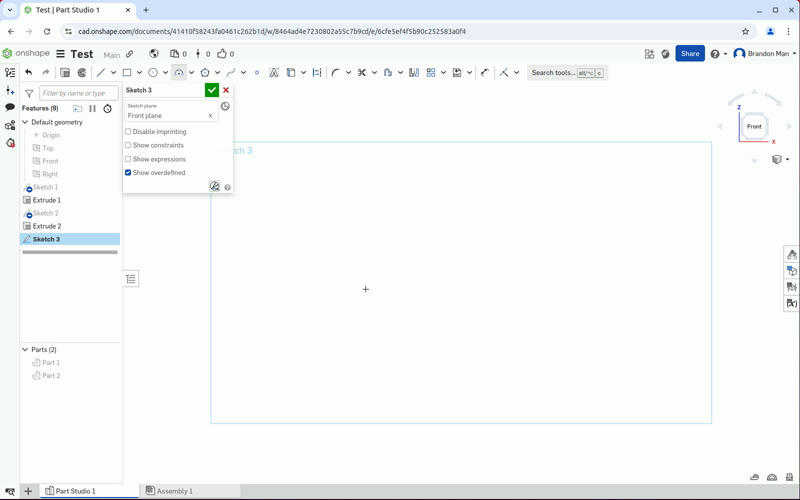
key_up(shift)
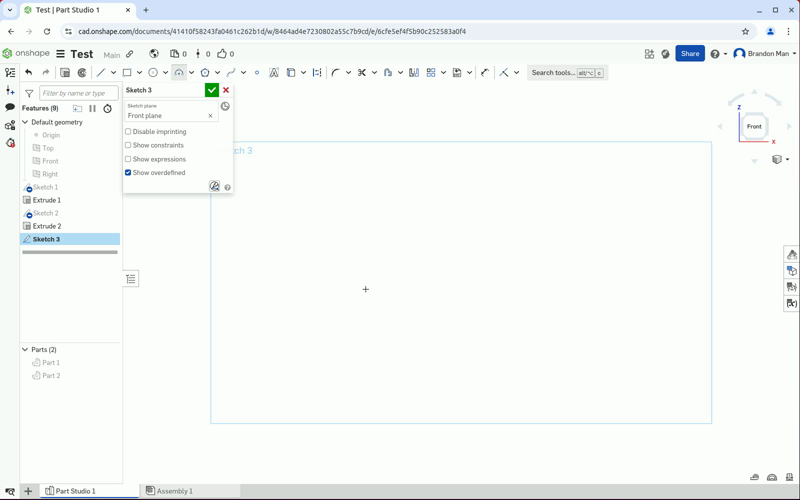
key_down(shift)
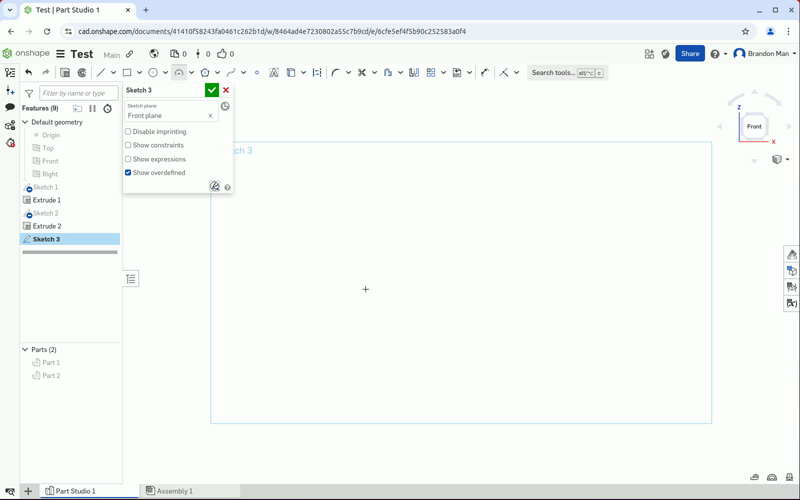
mouse_move(455, 378)
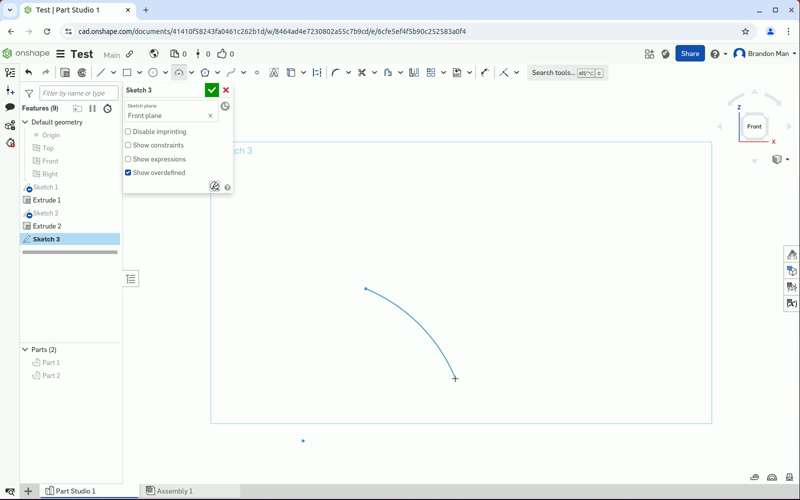
click(455, 378)
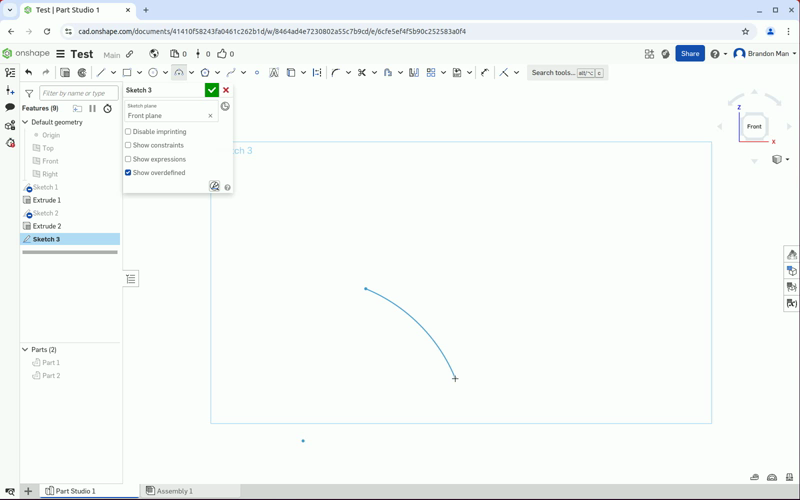
mouse_move(393, 350)
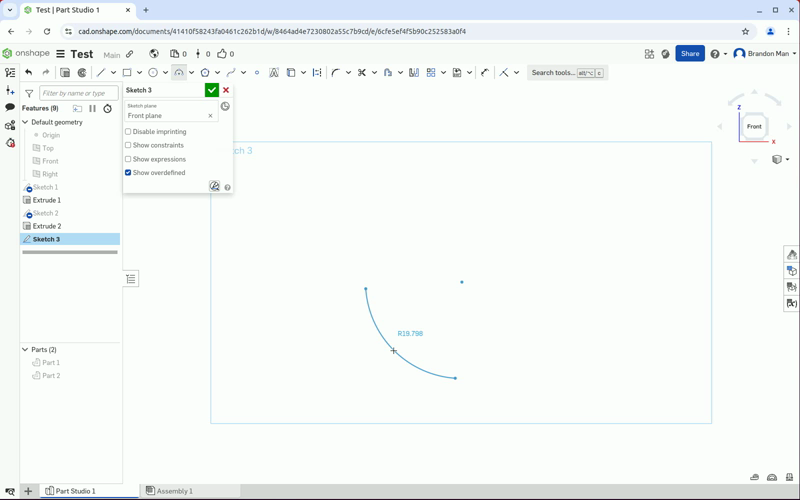
click(393, 350)
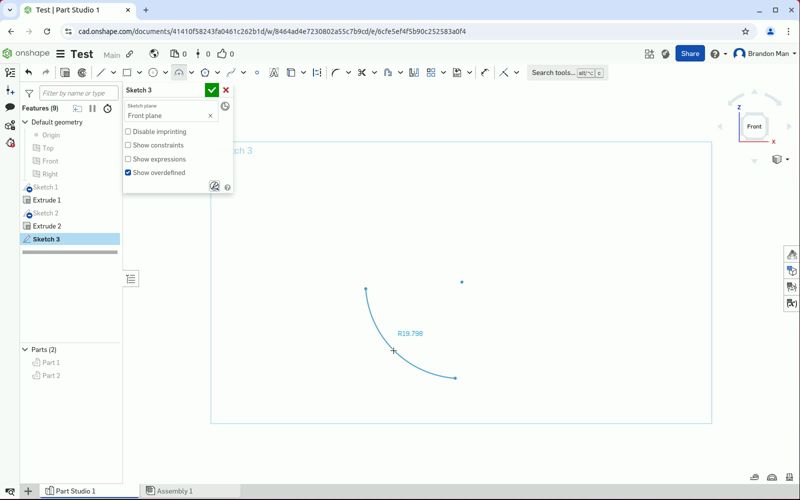
key_up(shift)
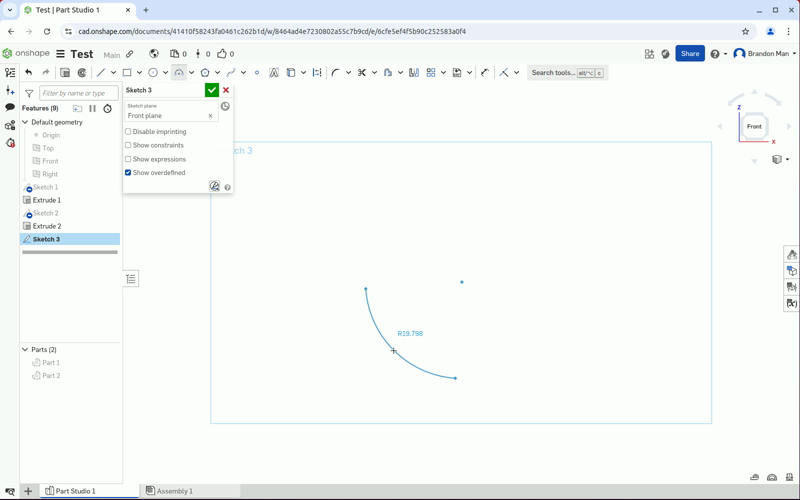
mouse_move(455, 378)
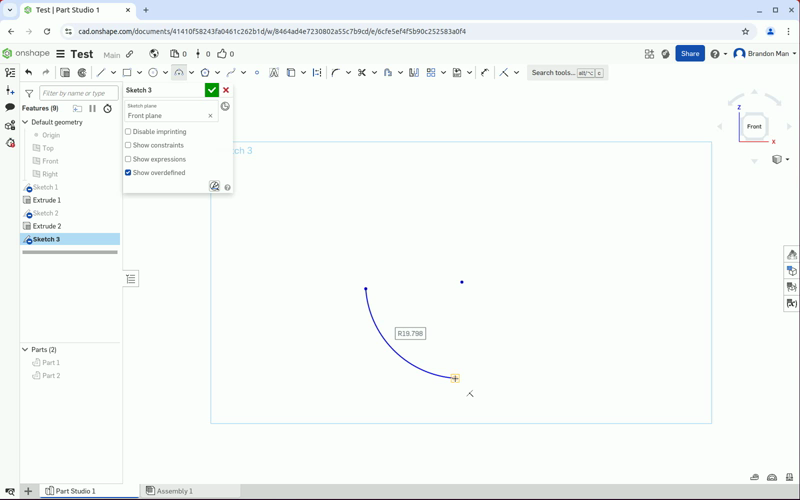
click(455, 378)
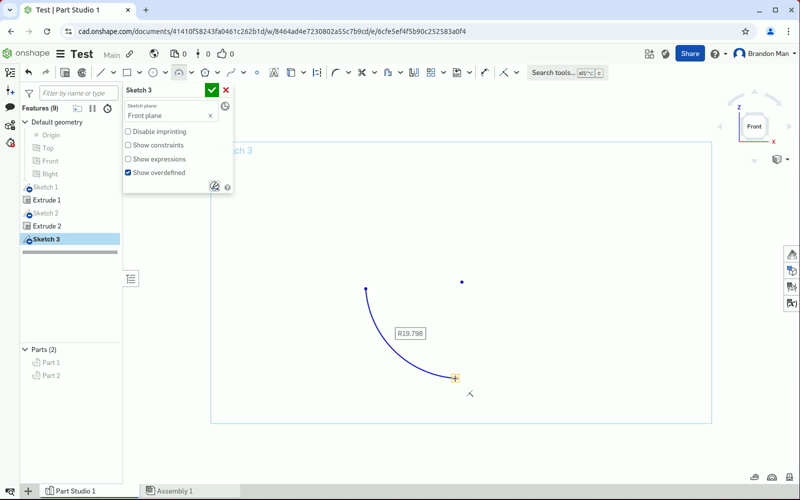
mouse_move(365, 288)
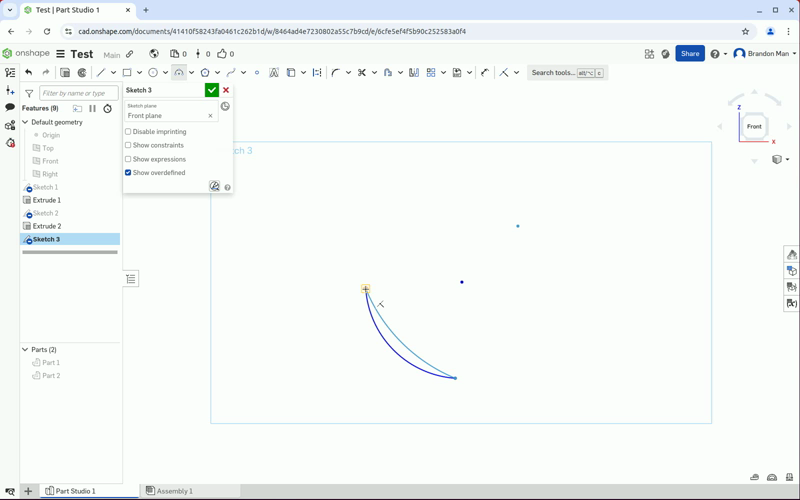
click(365, 288)
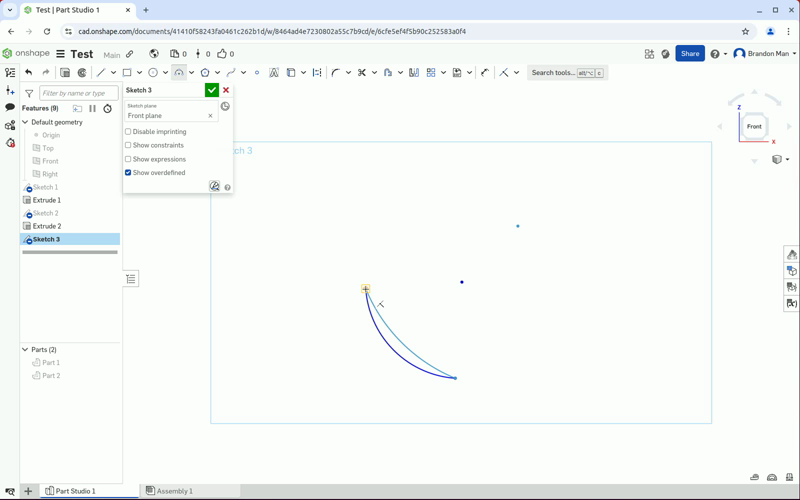
key_down(shift)
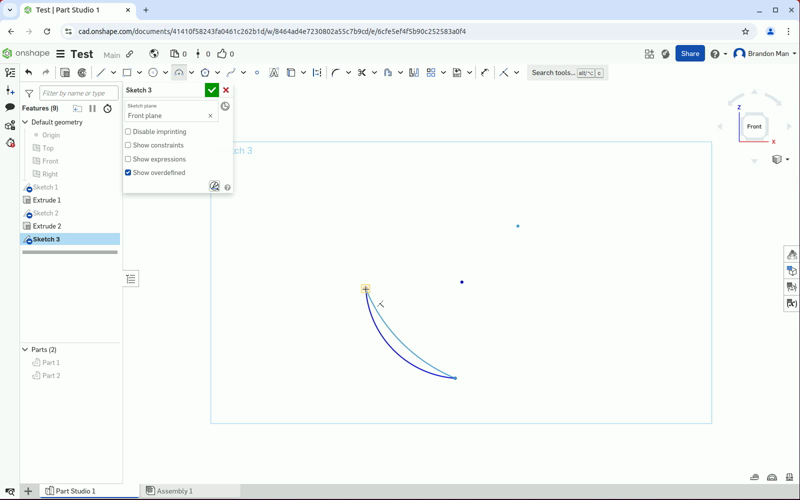
mouse_move(395, 348)
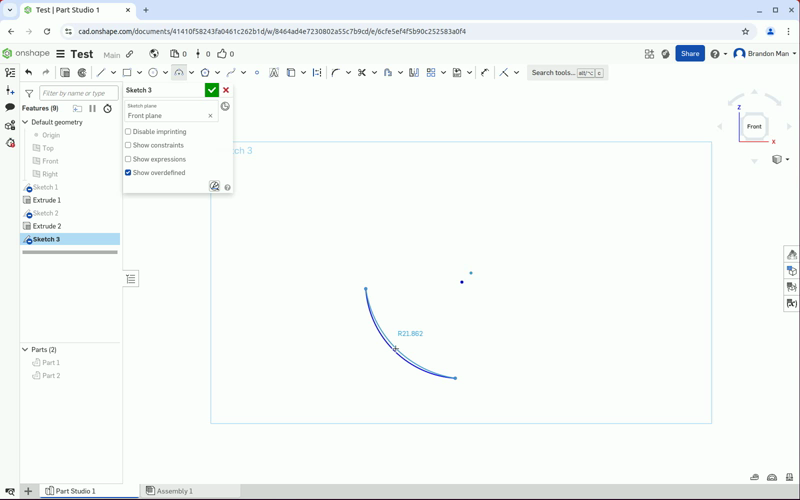
scroll(6)
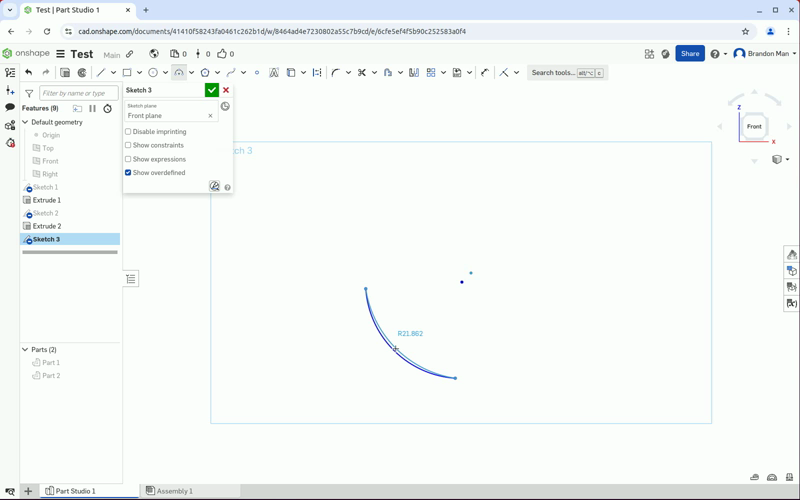
scroll(6)
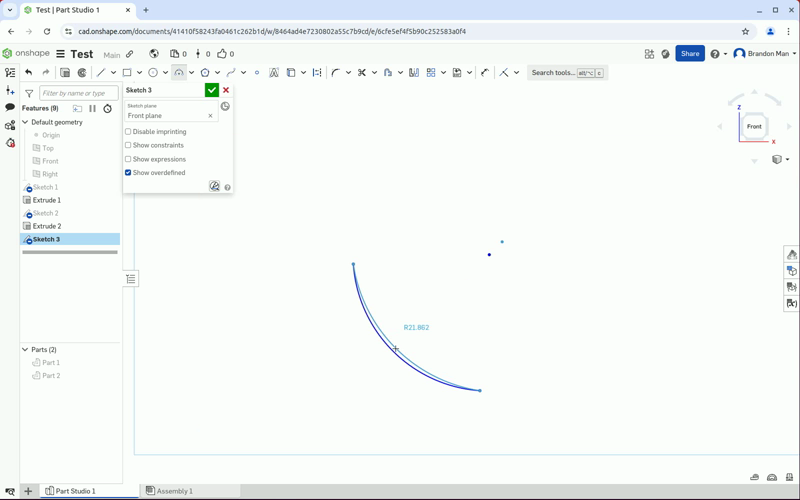
scroll(6)
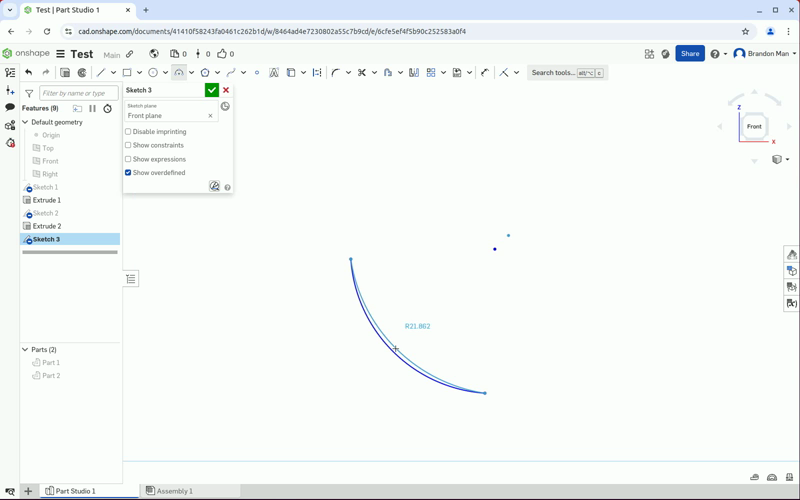
scroll(6)
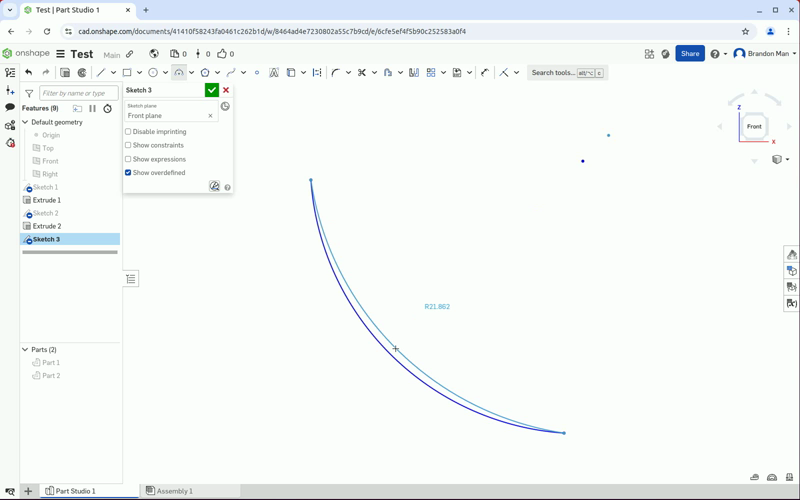
scroll(6)
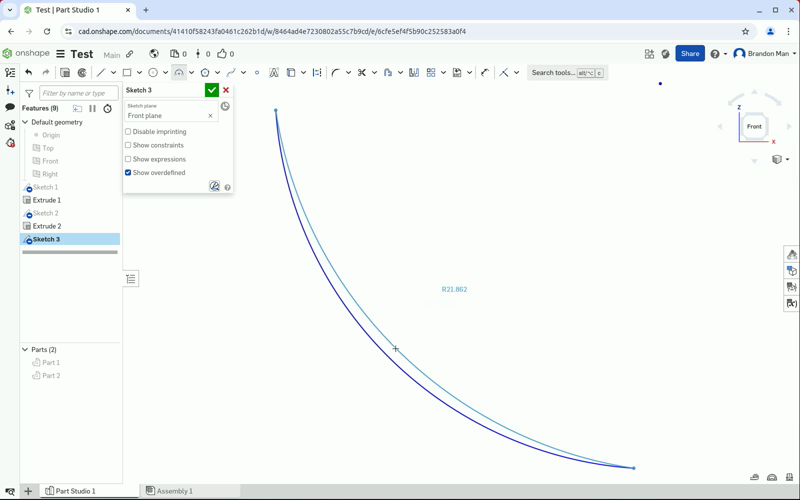
scroll(6)
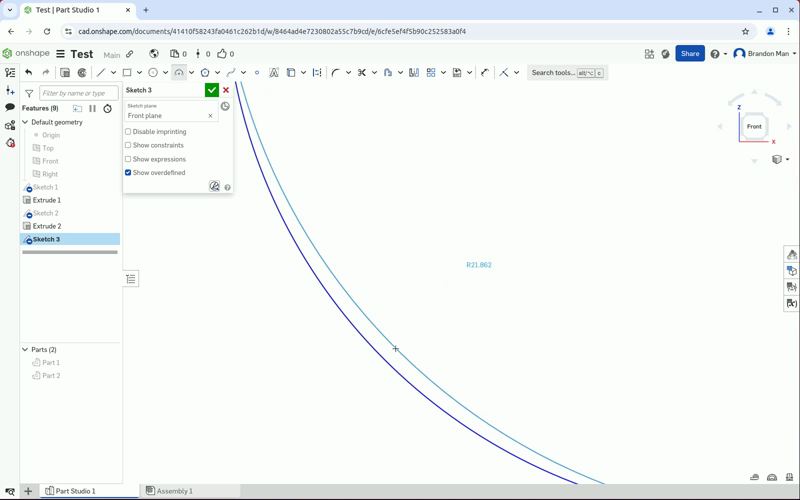
scroll(6)
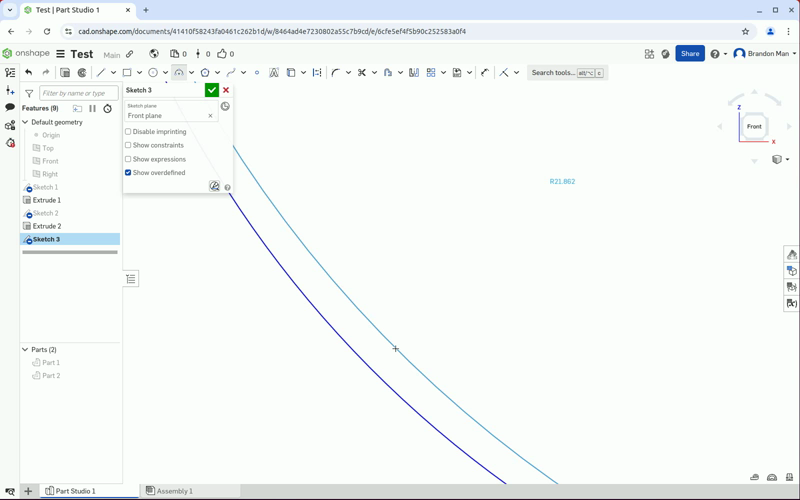
click(395, 348)
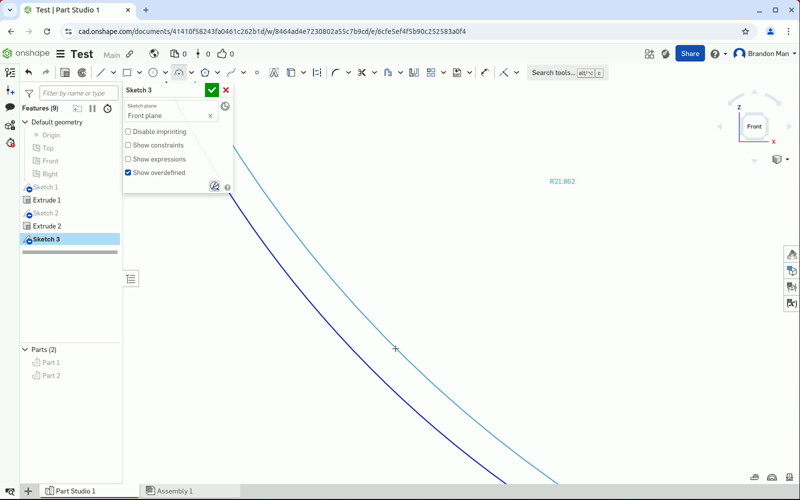
scroll(-6)
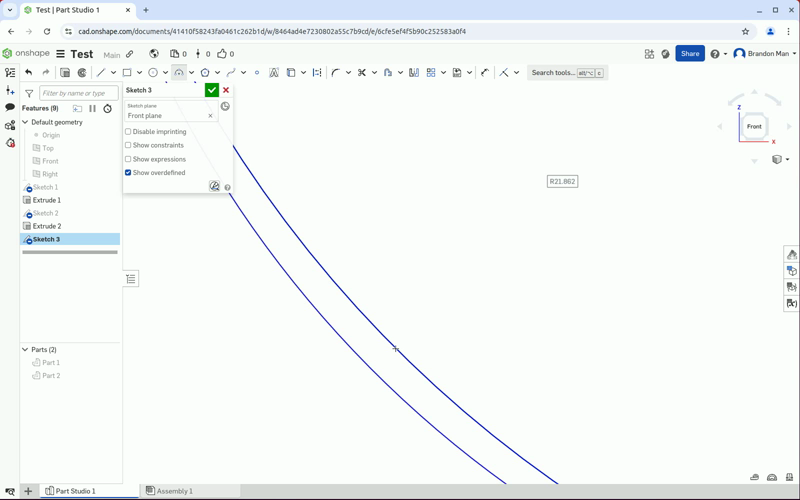
scroll(-6)
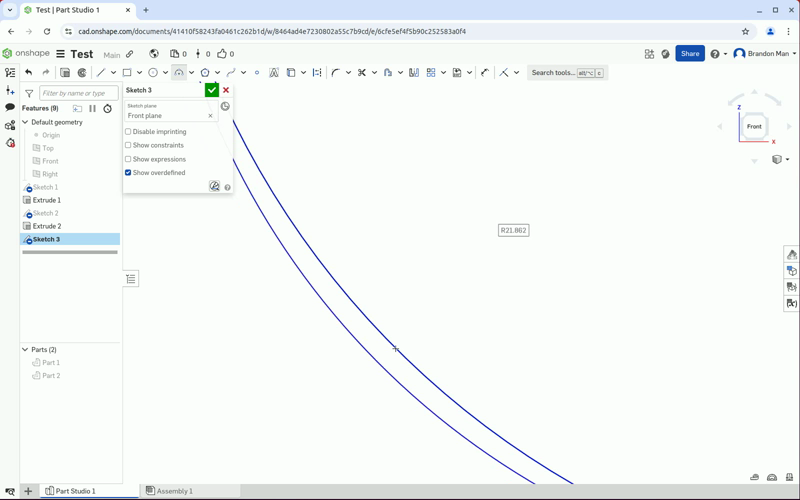
scroll(-6)
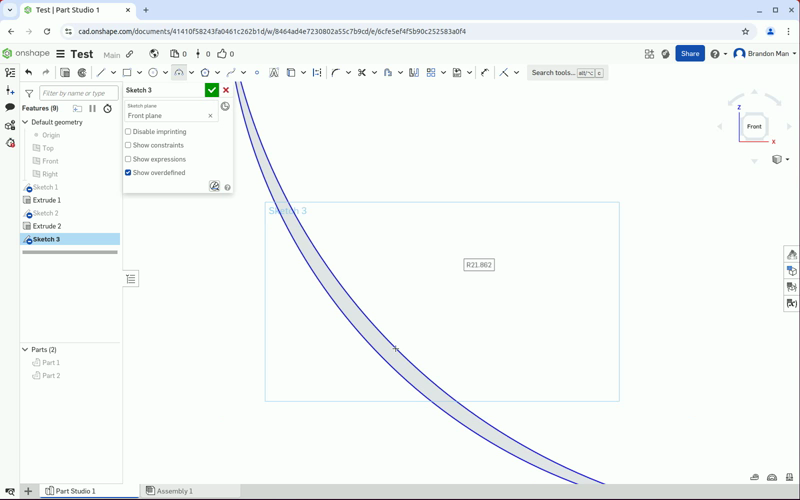
scroll(-6)
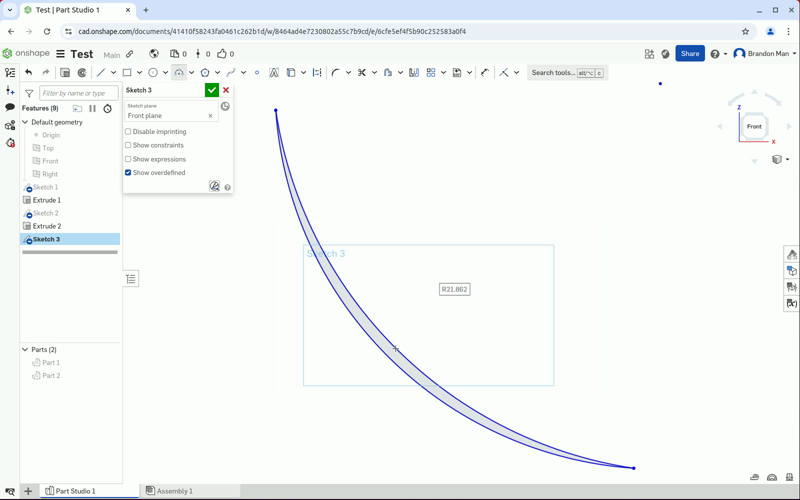
scroll(-6)
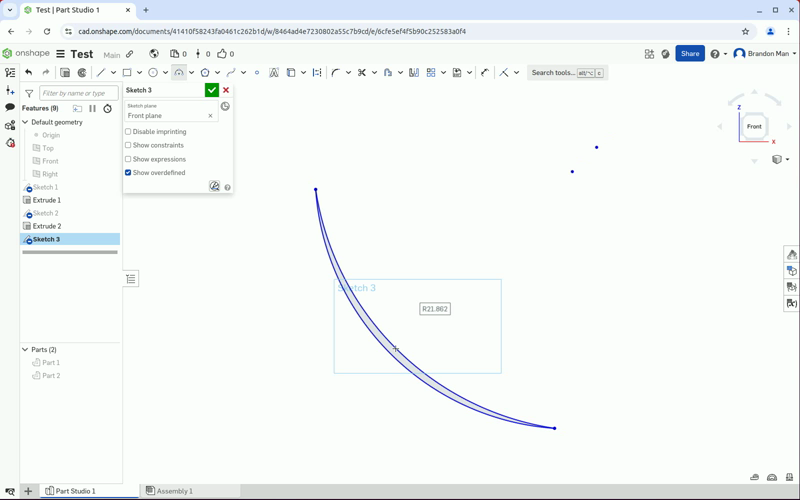
scroll(-6)
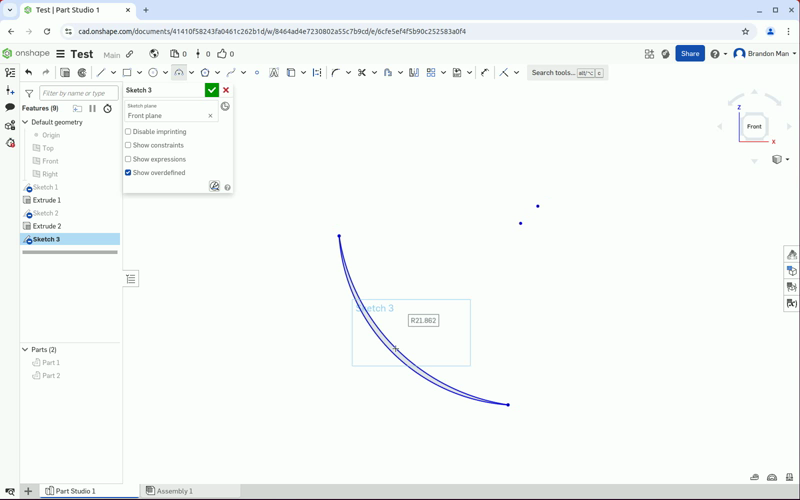
scroll(-6)
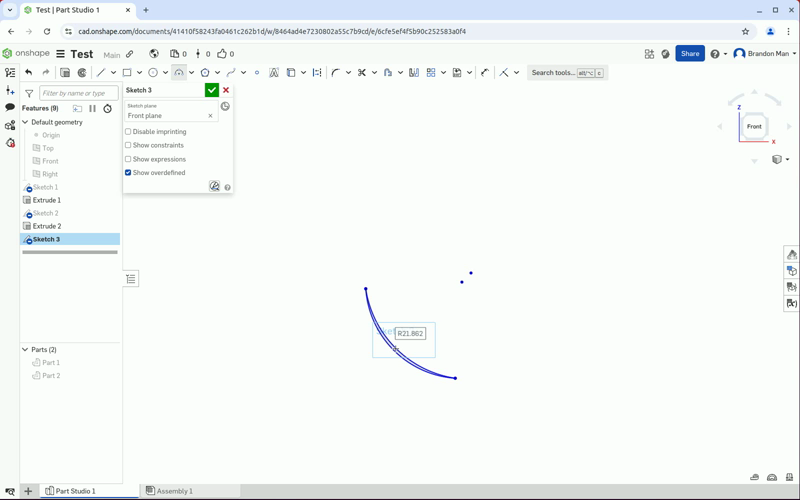
key_up(shift)
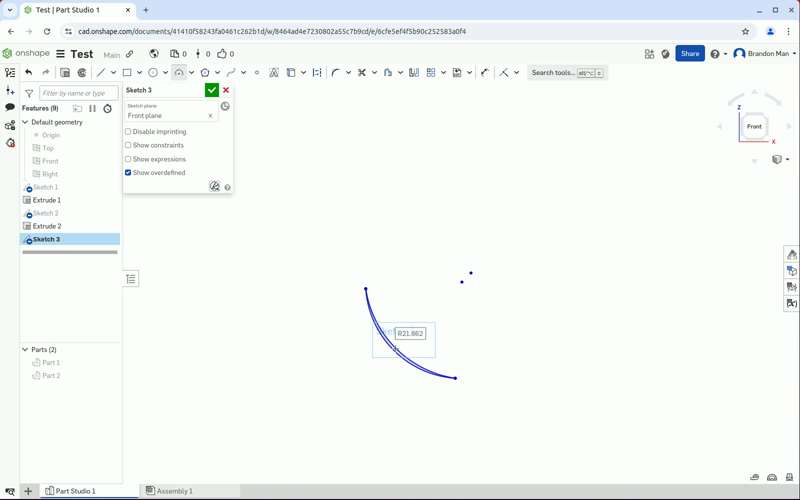
key(esc)
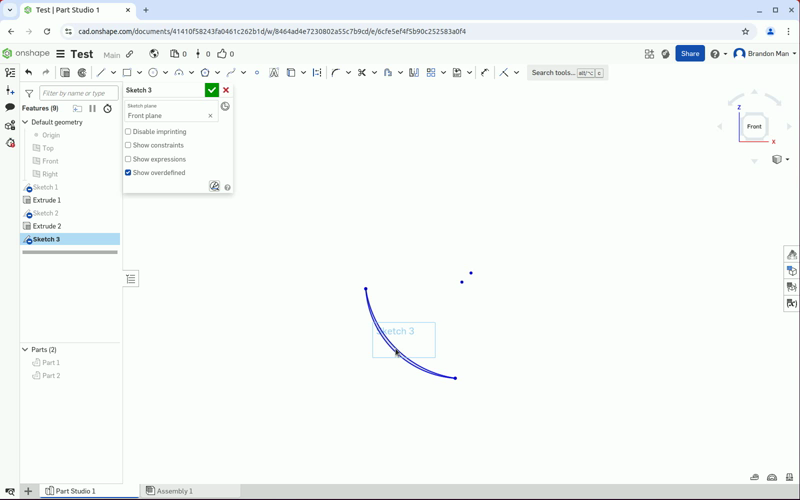
mouse_move(369, 308)
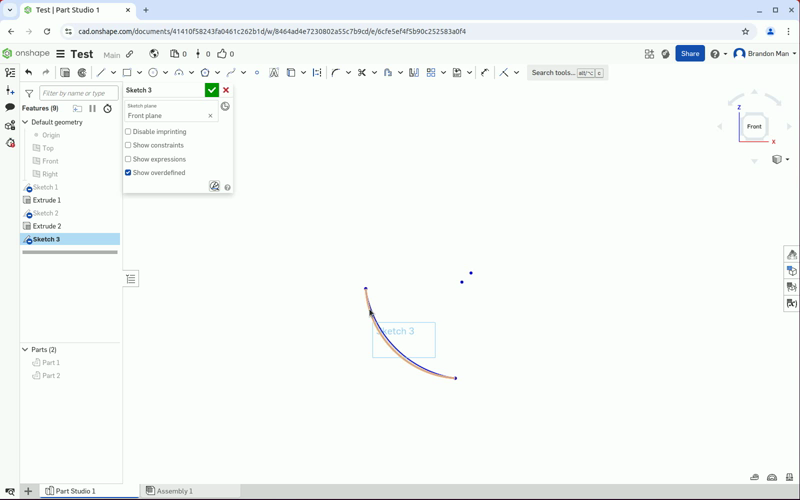
scroll(6)
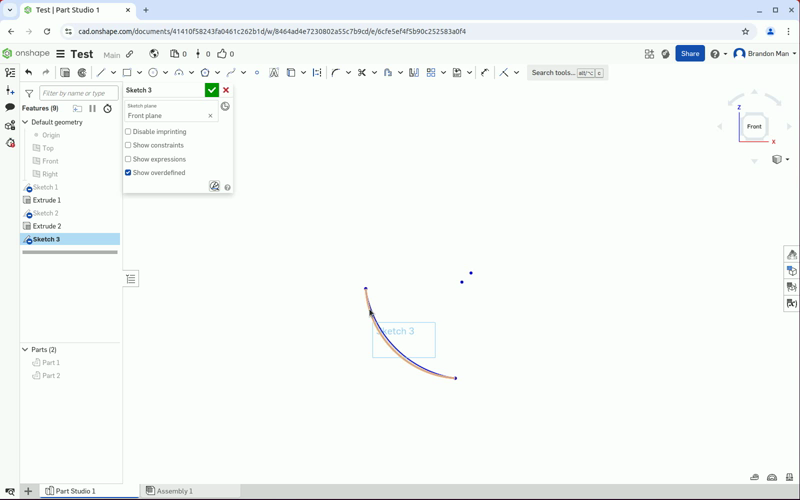
scroll(6)
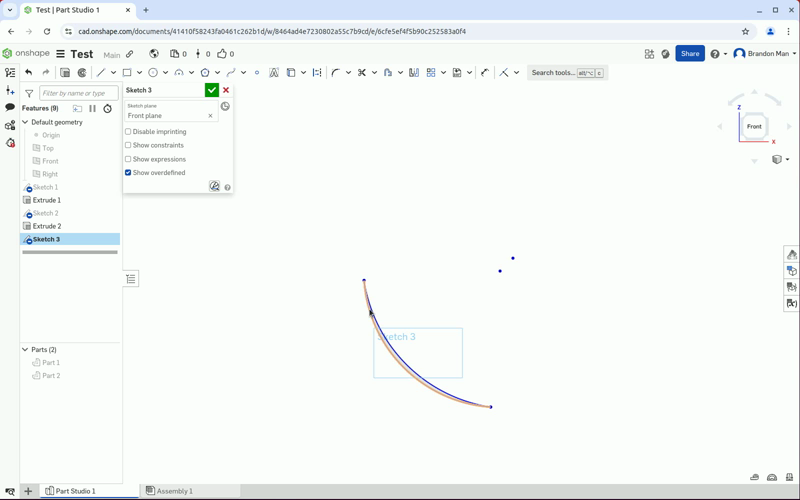
scroll(6)
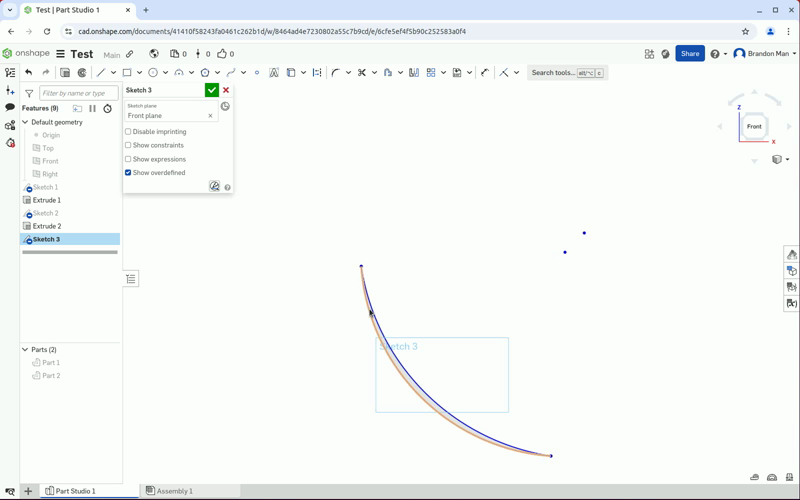
scroll(6)
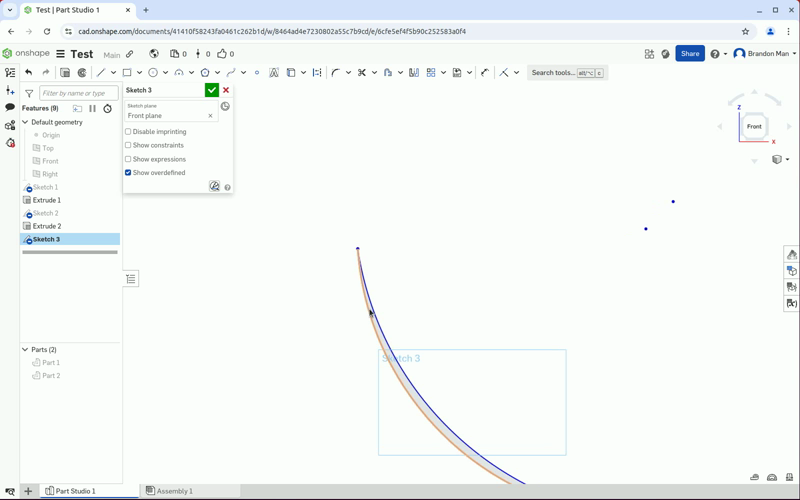
scroll(6)
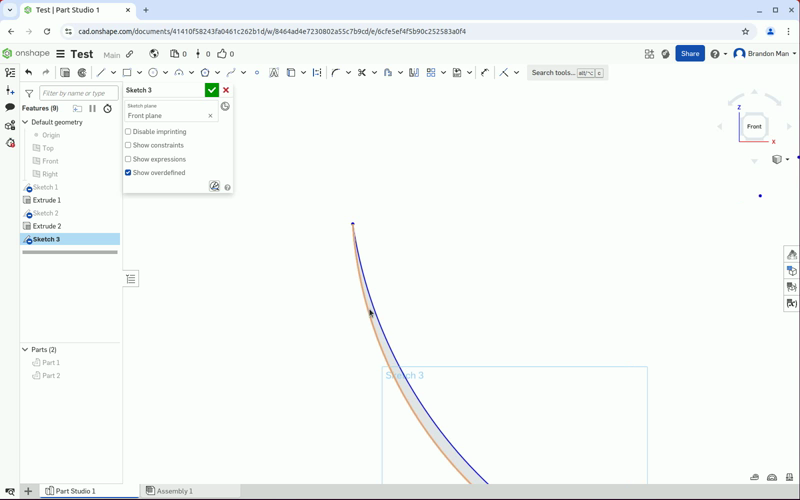
scroll(6)
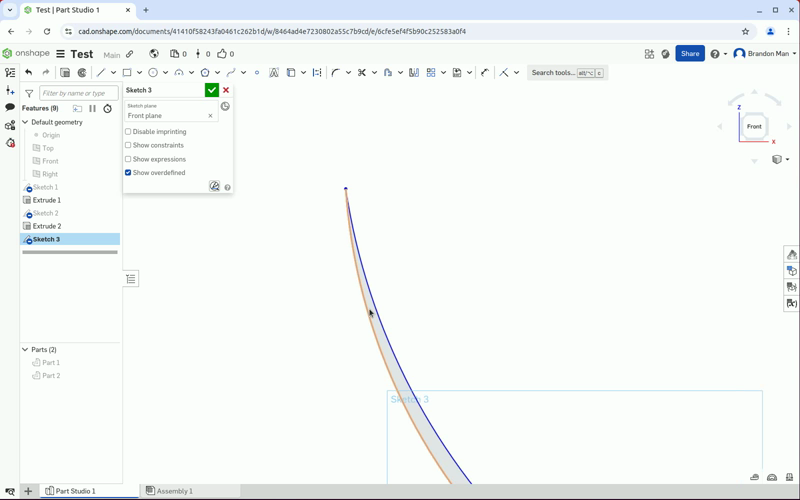
scroll(6)
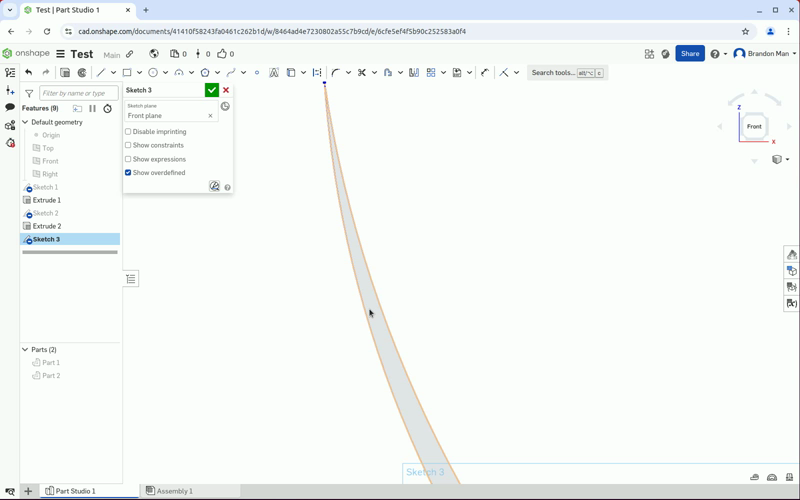
click(369, 308)
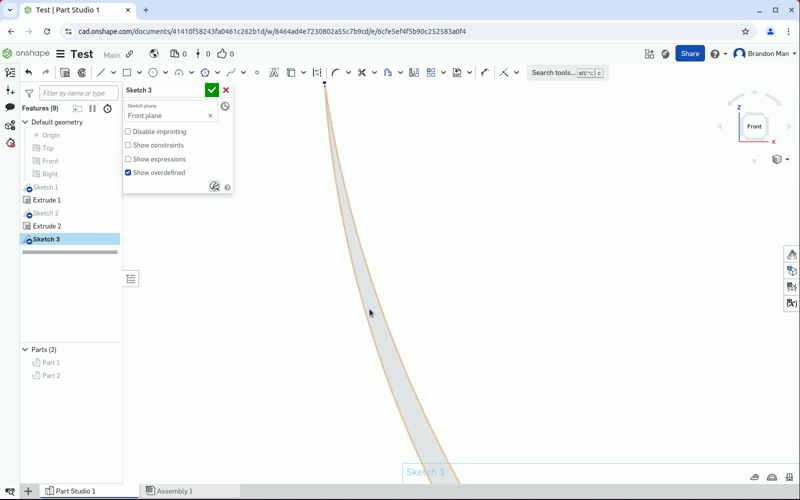
scroll(-6)
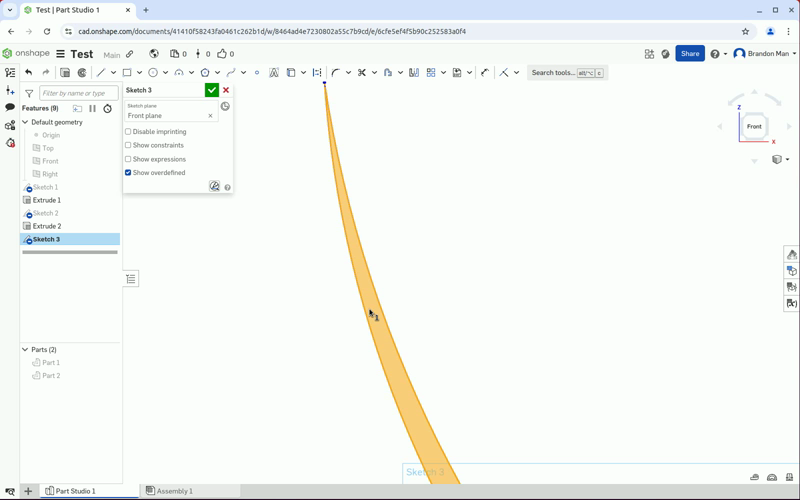
scroll(-6)
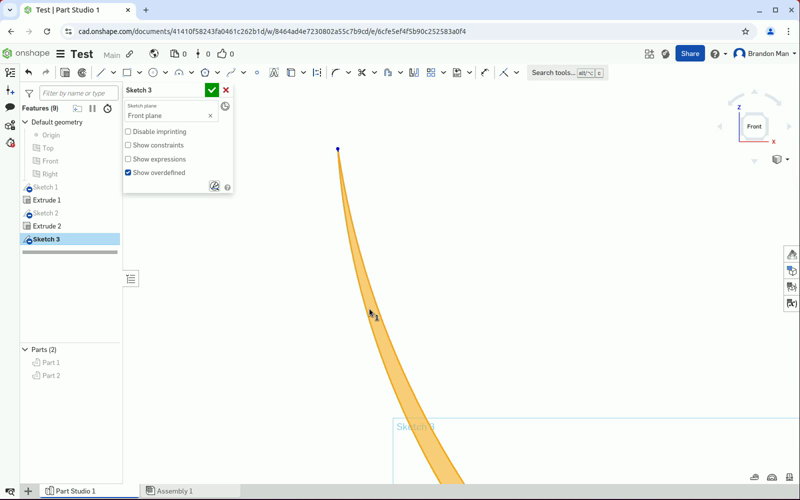
scroll(-6)
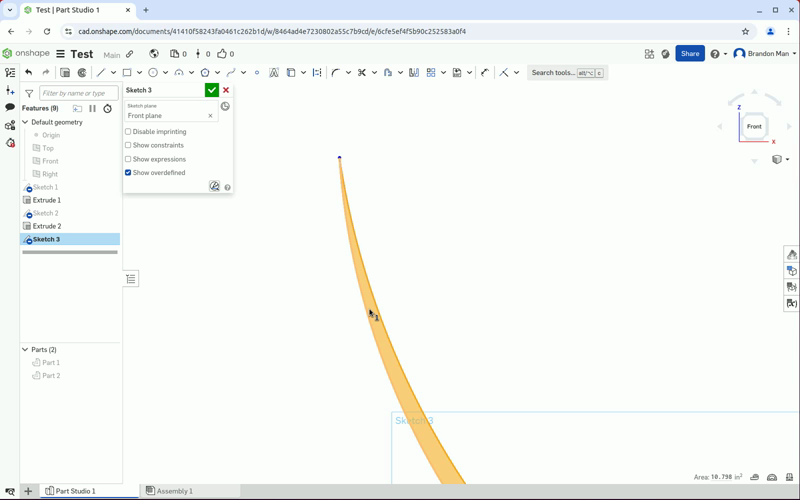
scroll(-6)
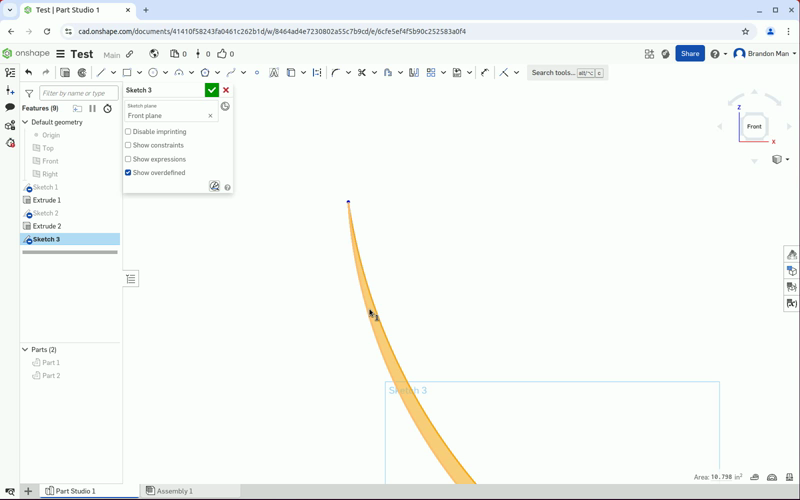
scroll(-6)
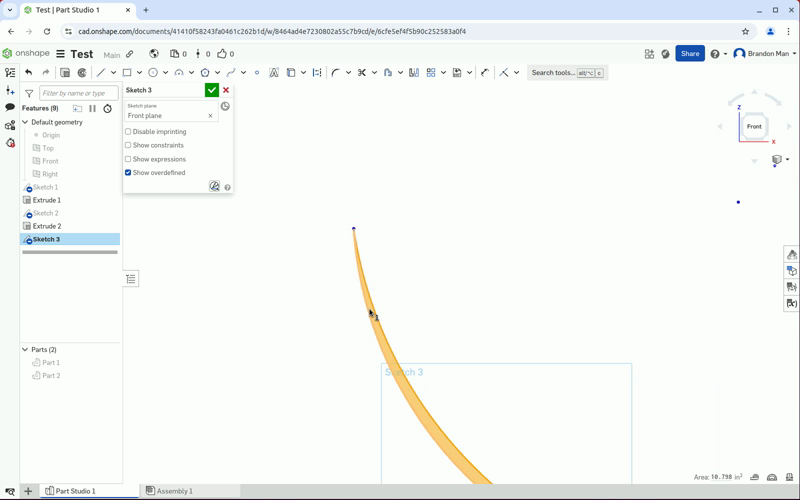
scroll(-6)
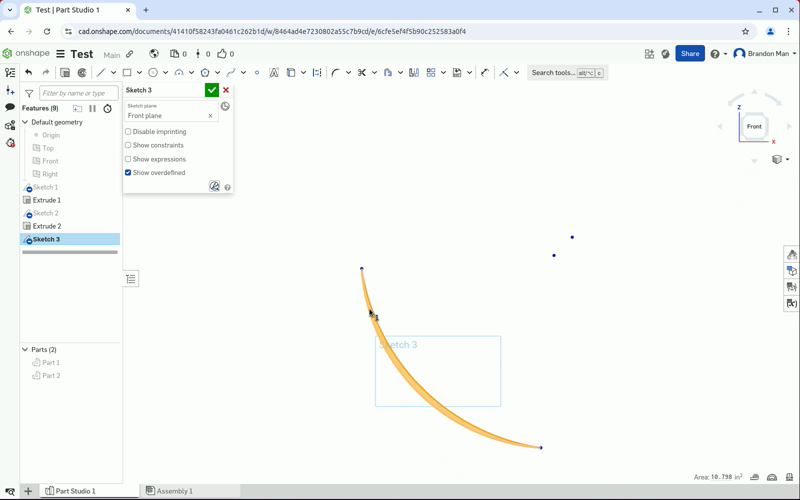
scroll(-6)
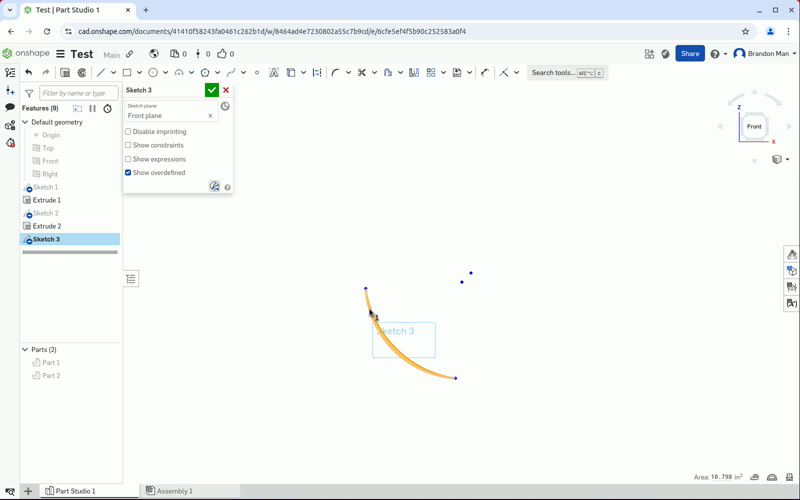
mouse_move(73, 352)
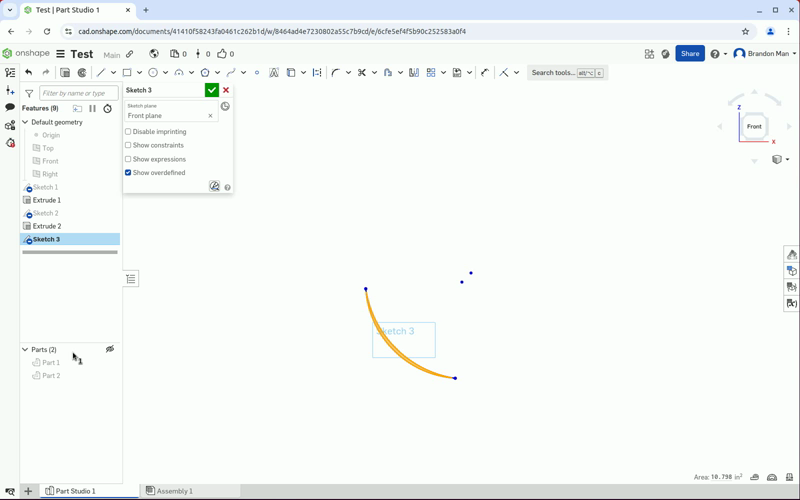
key(shift+y)
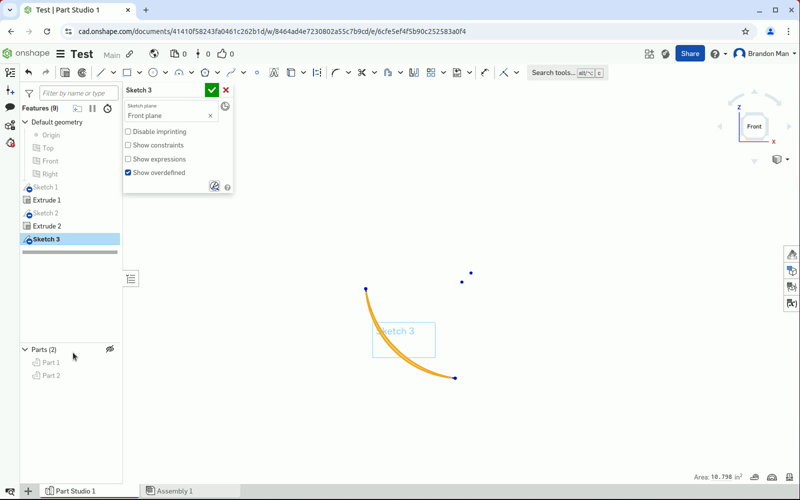
key(shift+e)
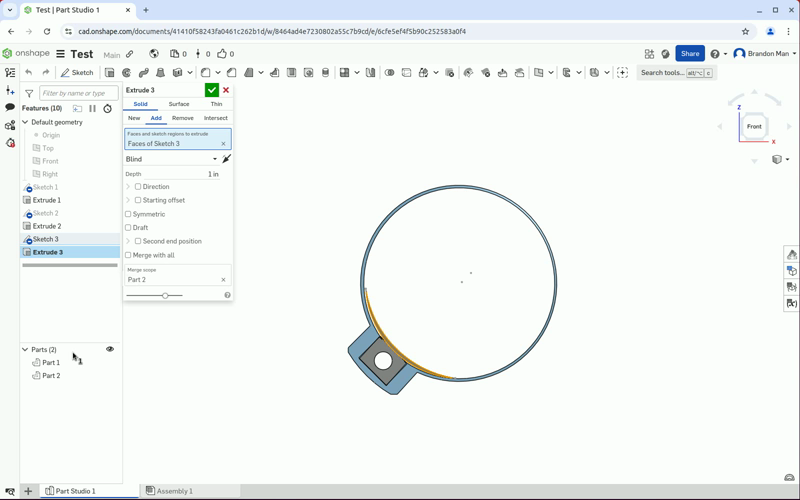
mouse_move(143, 106)
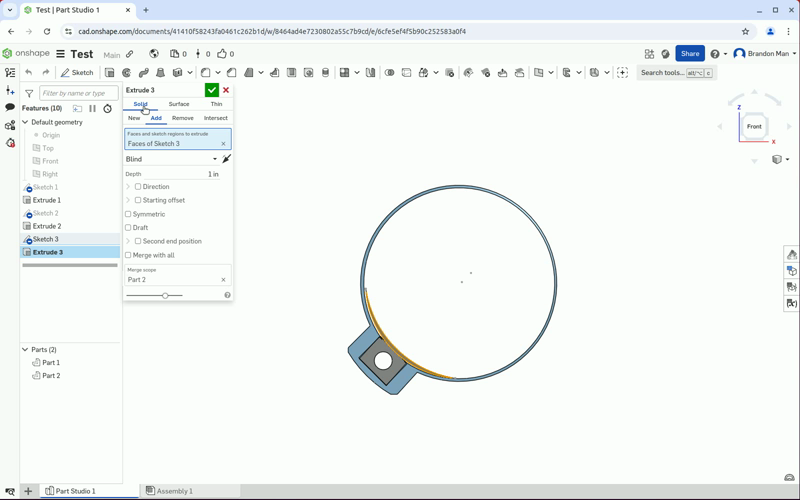
click(143, 106)
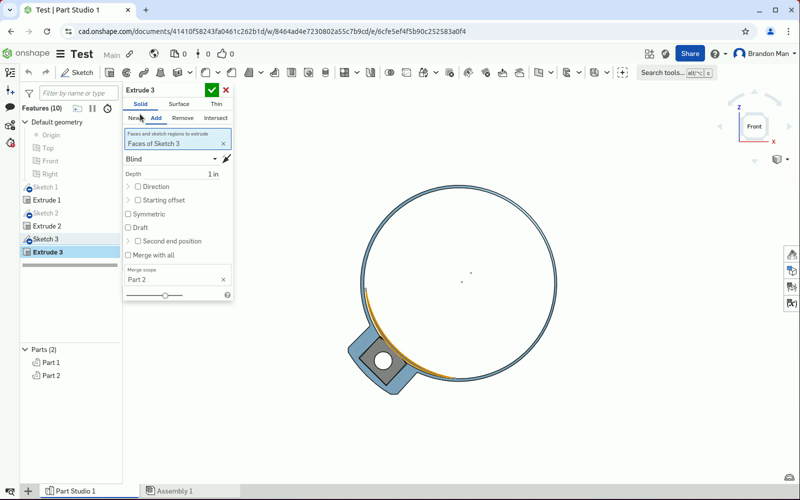
mouse_move(137, 120)
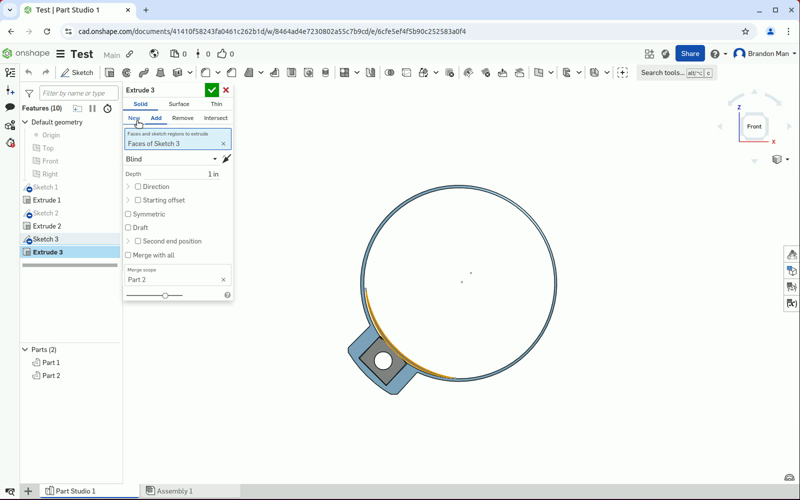
click(137, 120)
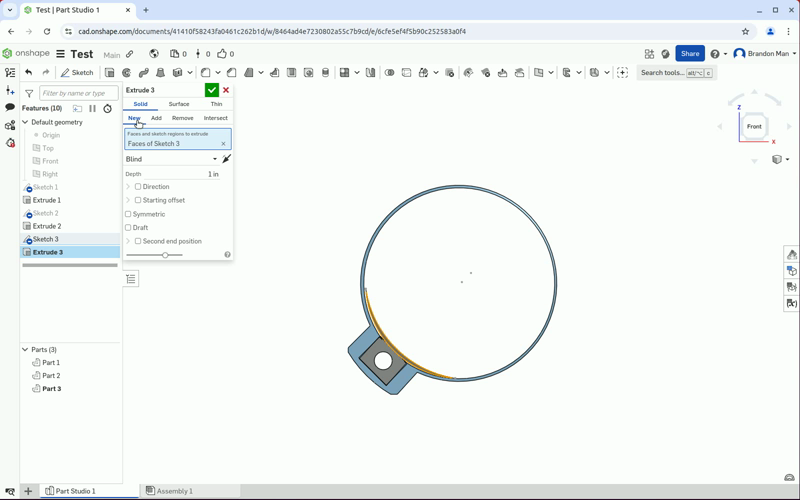
key(tab, 4)
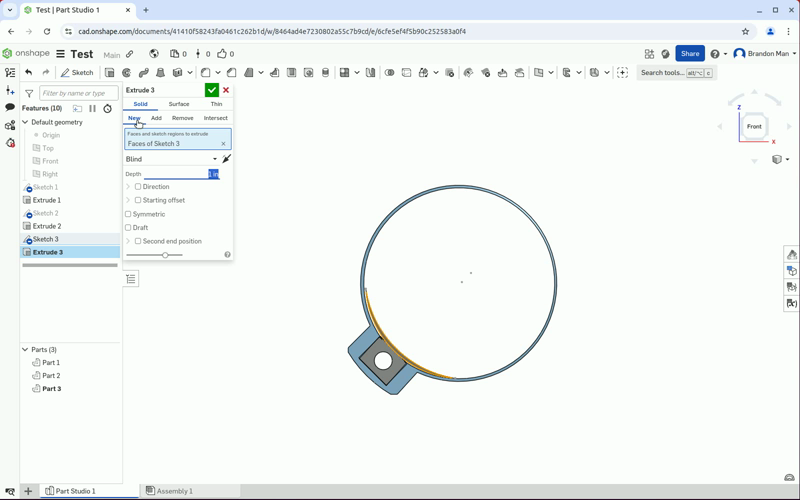
text(5.055)
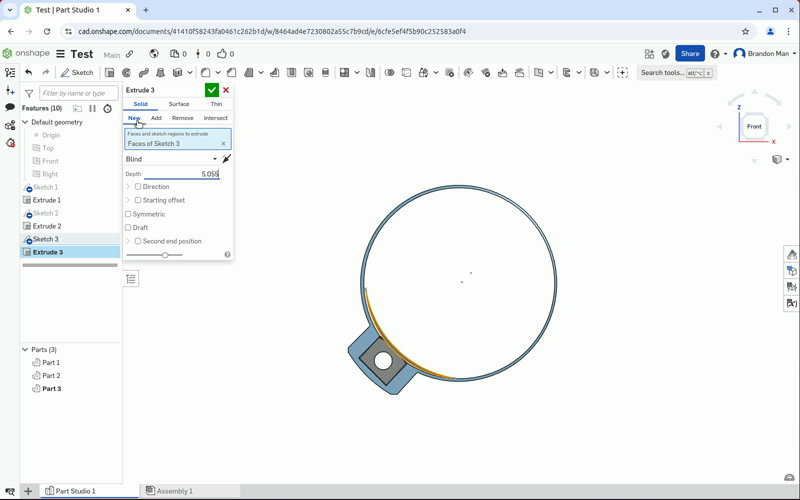
key(enter)
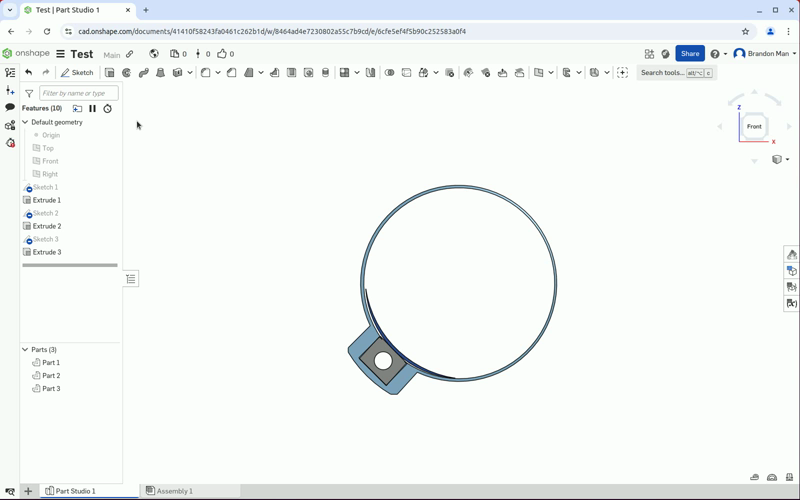
key(shift+h)
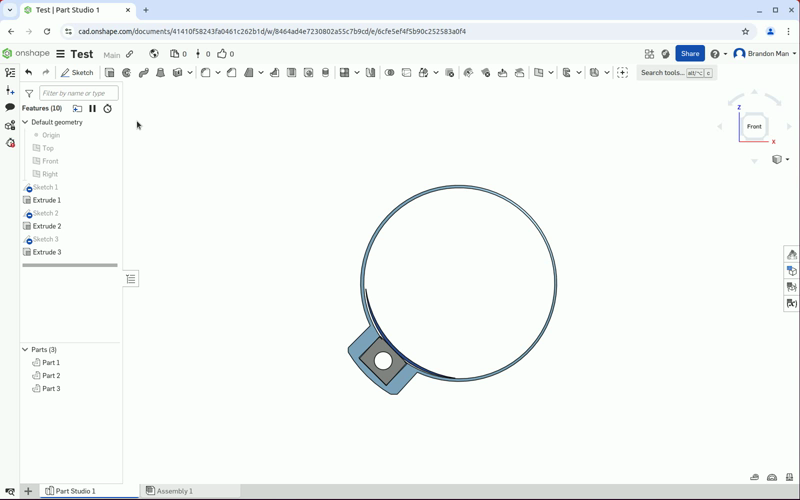
key(shift+h)
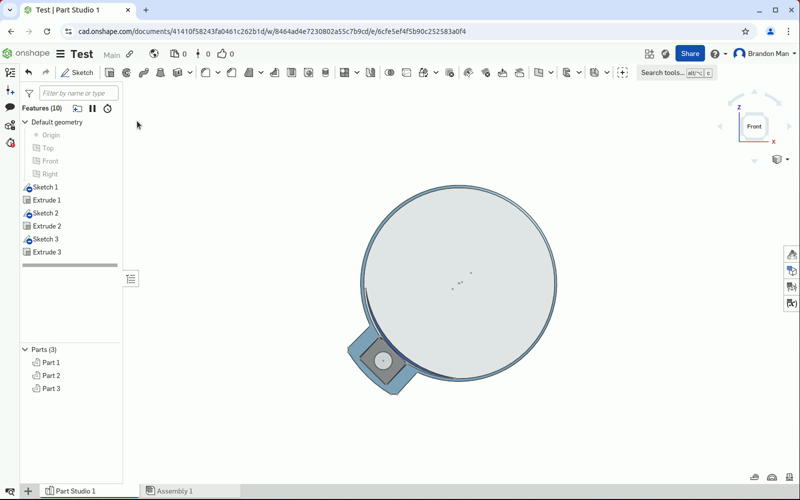
key(shift+7)
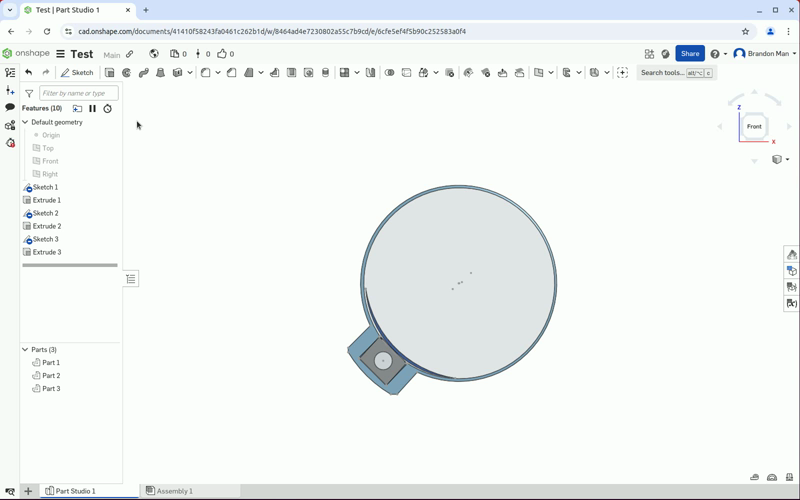
key(left, 2)
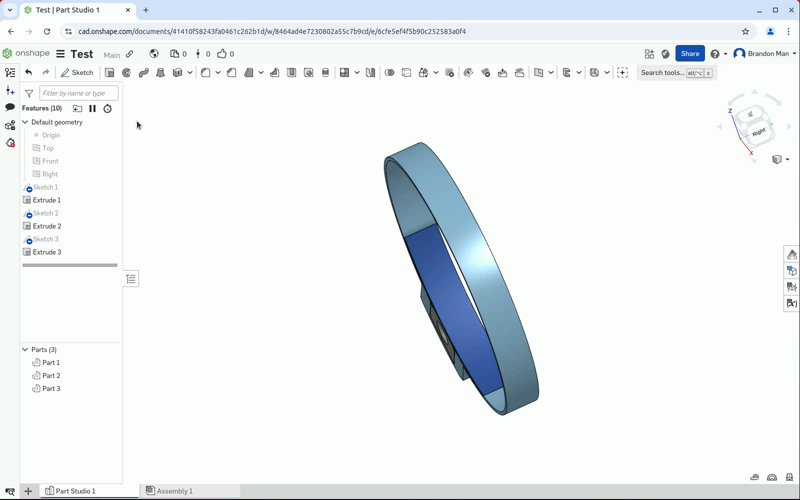
key(down, 2)
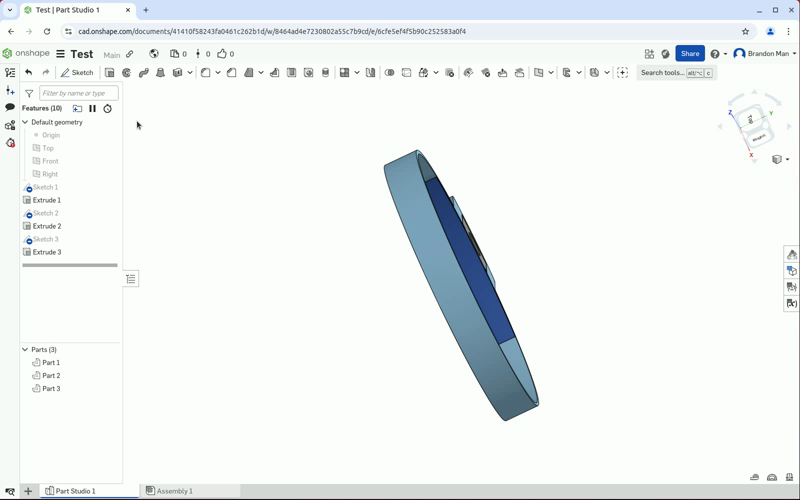
key(up, 2)
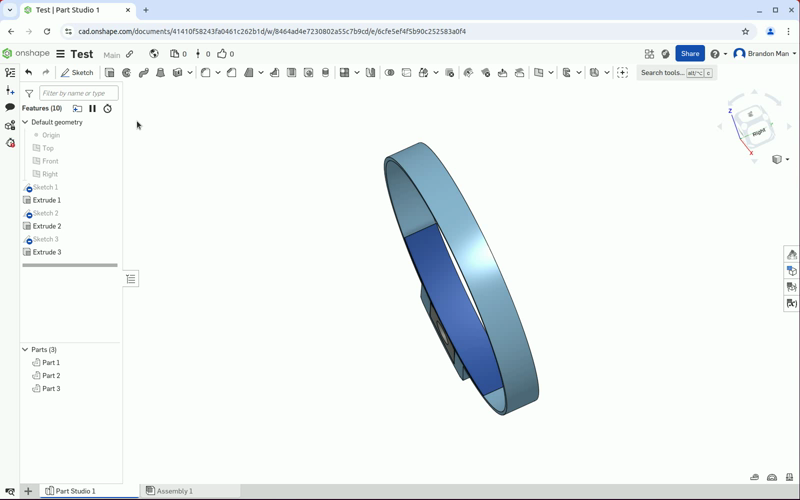
key(right, 2)
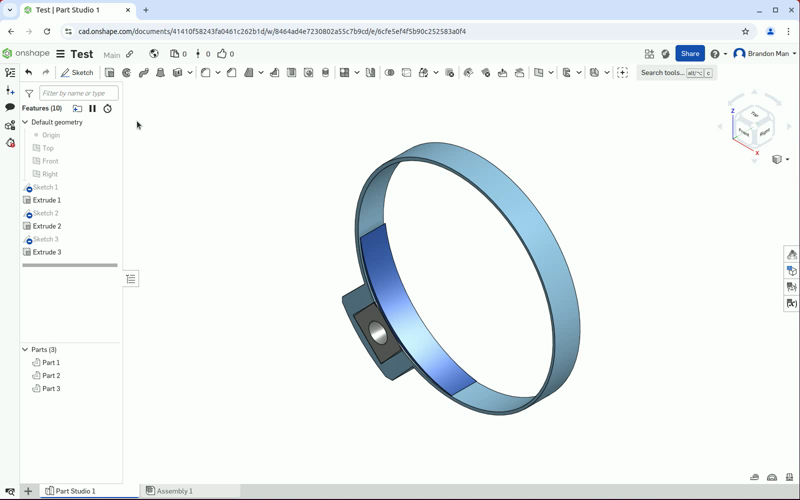
mouse_move(73, 189)
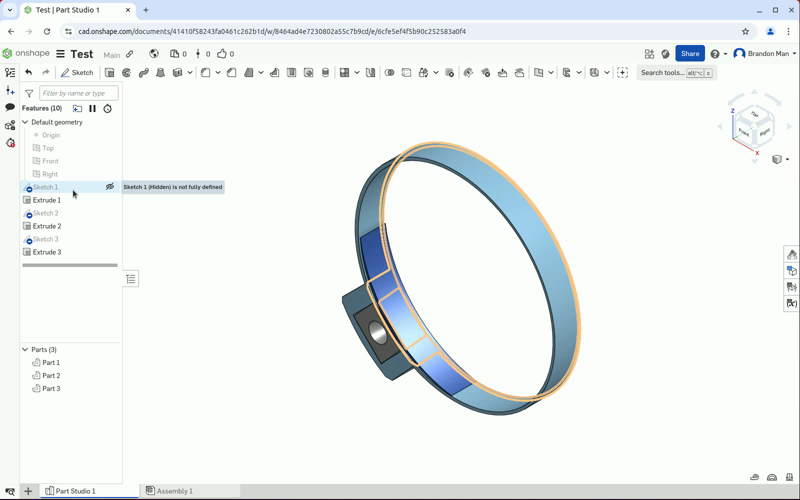
click(73, 189)